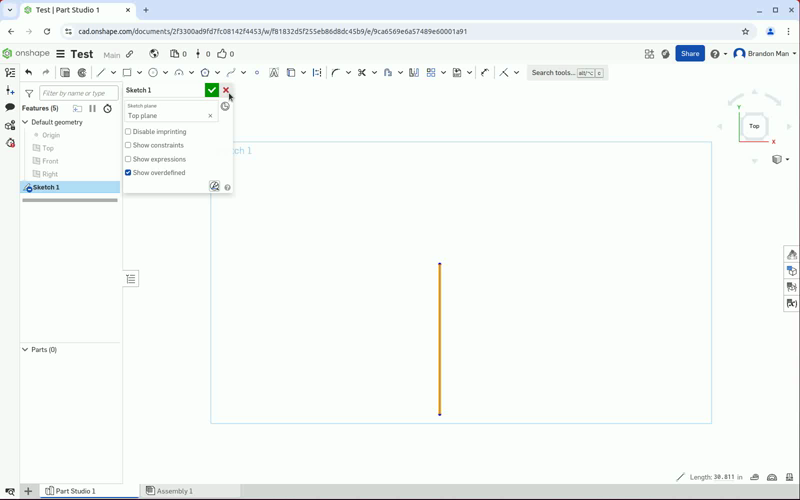
key(shift+h)
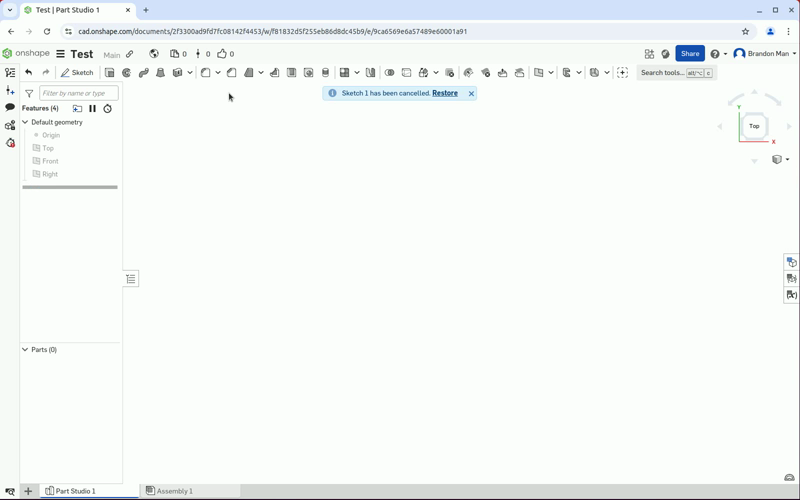
mouse_move(73, 352)
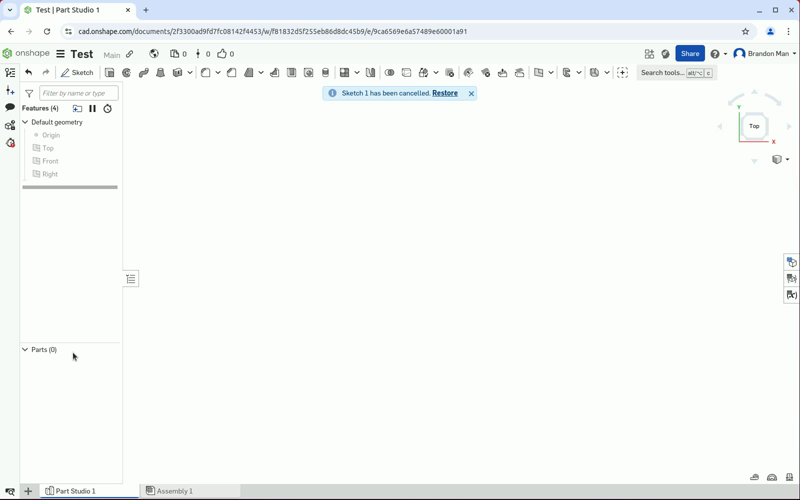
key(y)
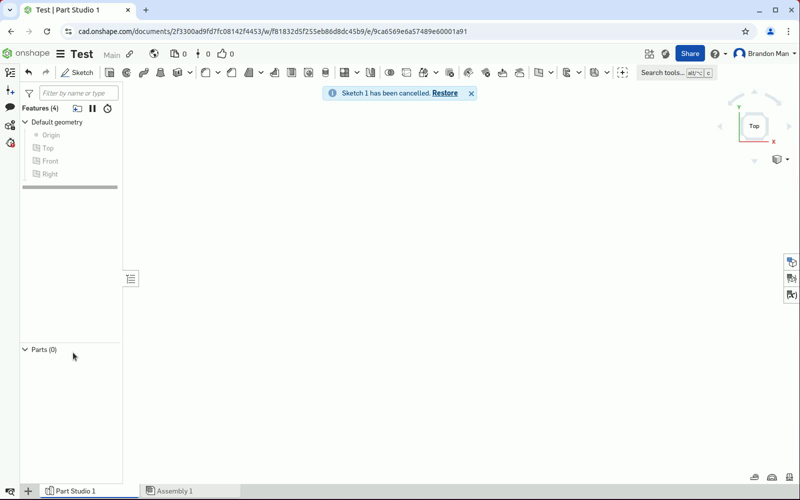
key(shift+p)
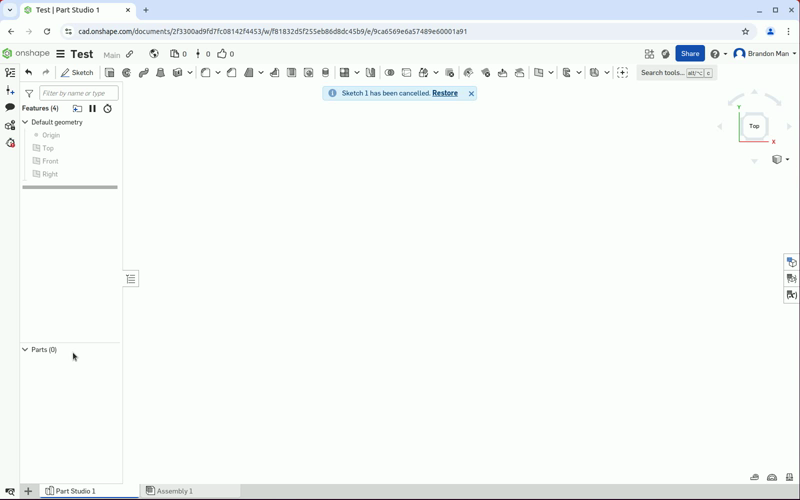
key(space)
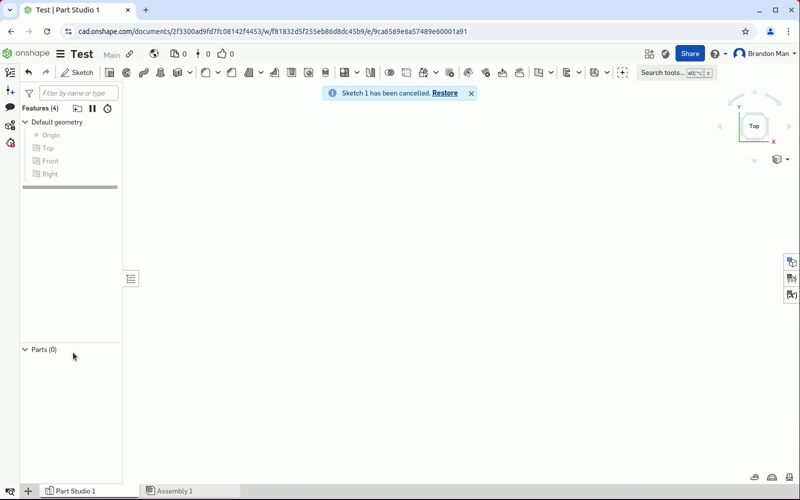
key_down(shift)
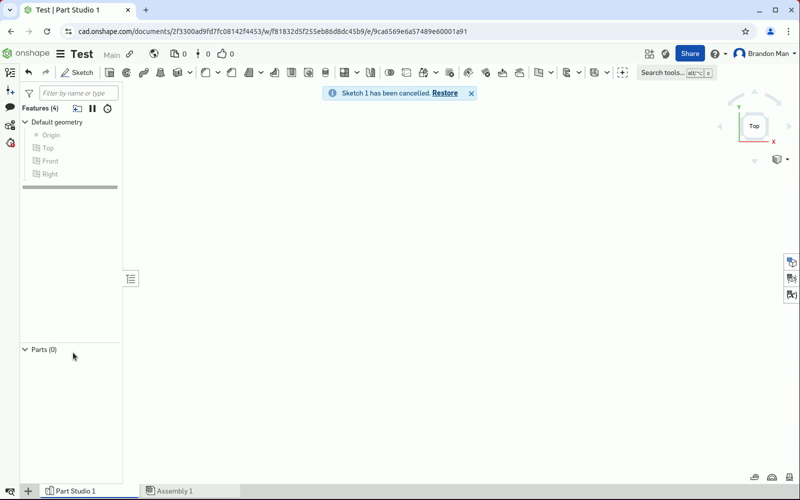
key(up)
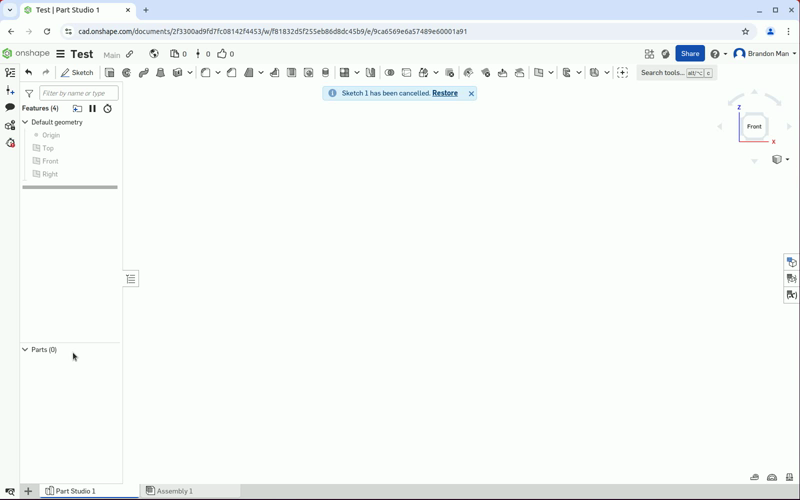
key_up(shift)
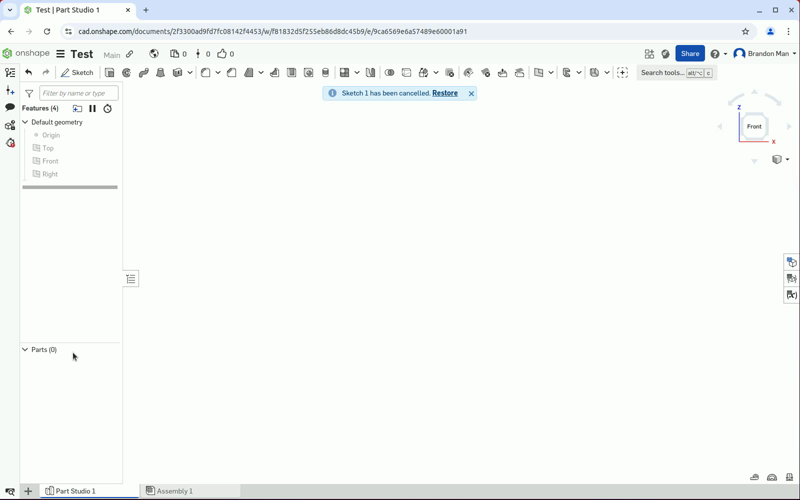
mouse_move(73, 352)
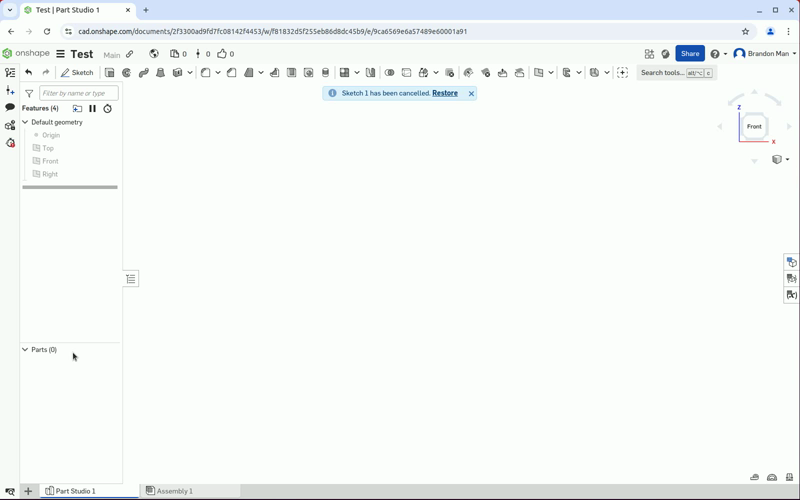
key(shift+y)
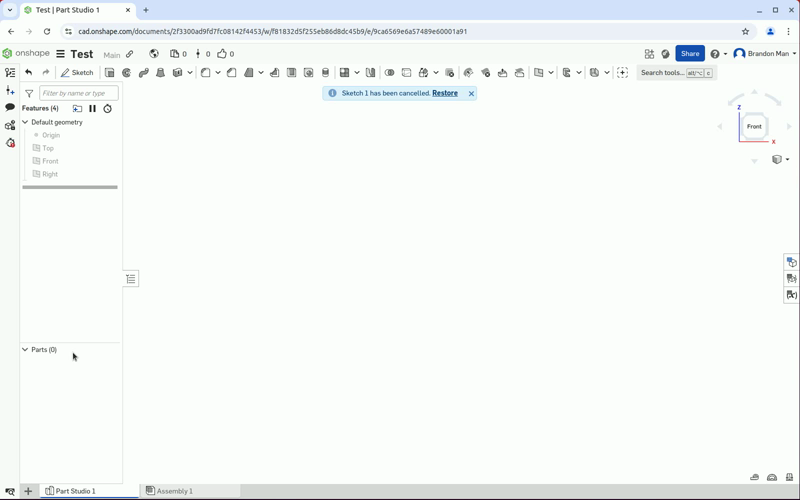
key(shift+s)
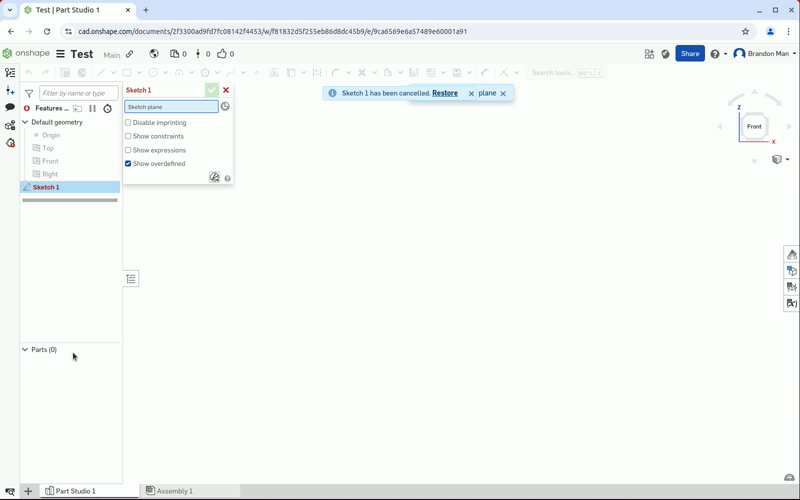
mouse_move(73, 163)
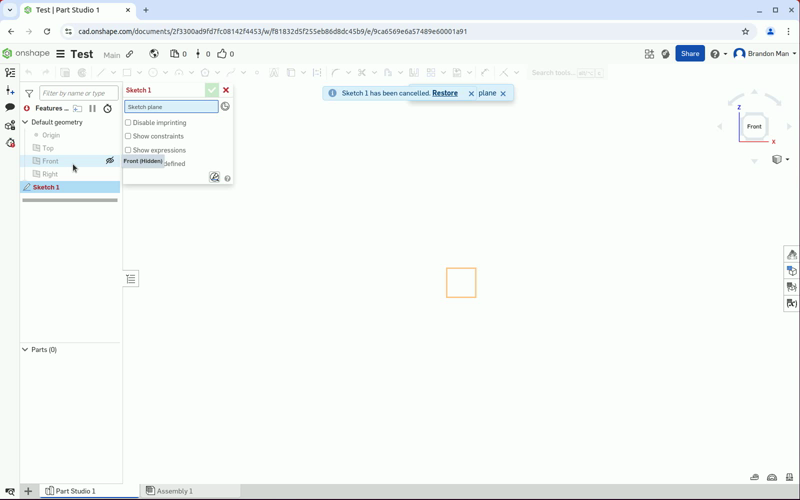
click(73, 163)
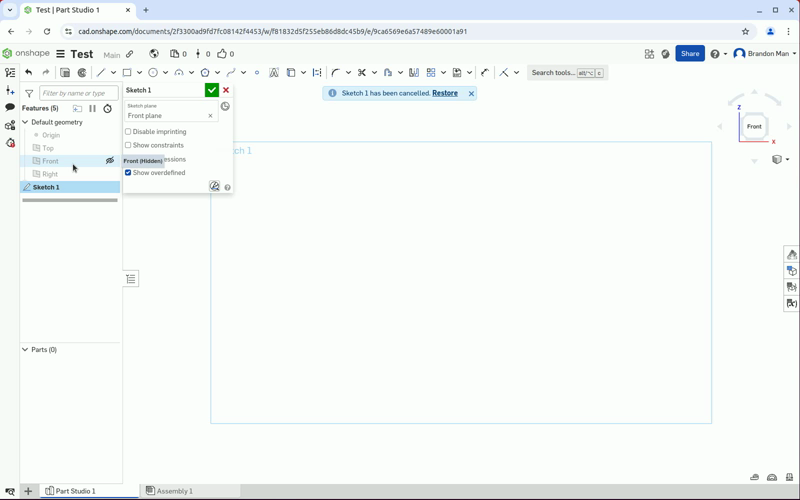
mouse_move(73, 352)
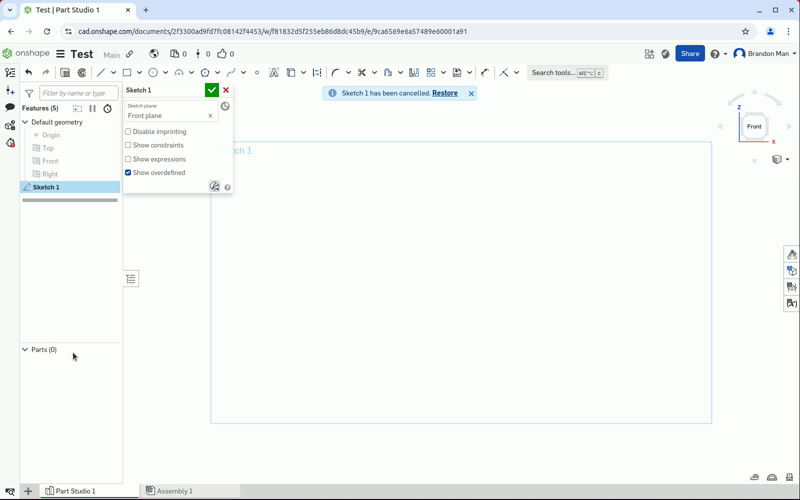
key(y)
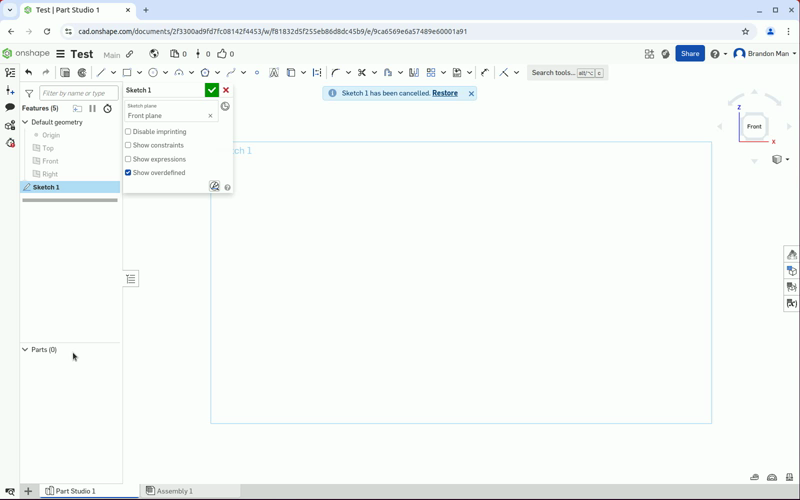
key(l)
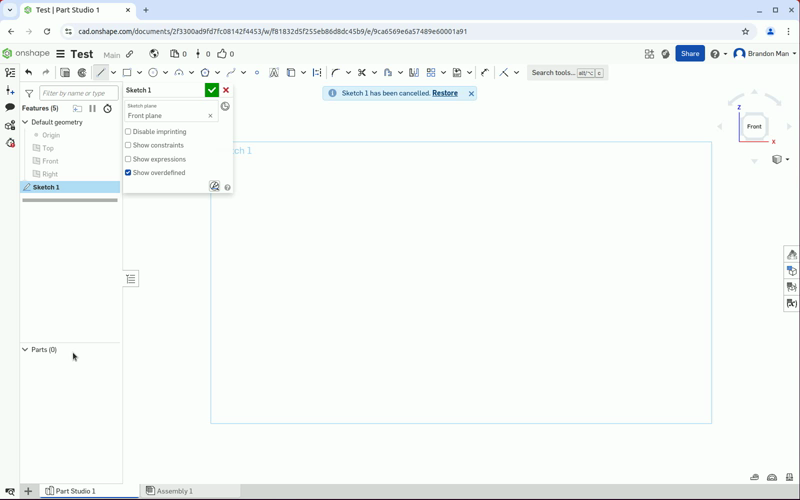
key_down(shift)
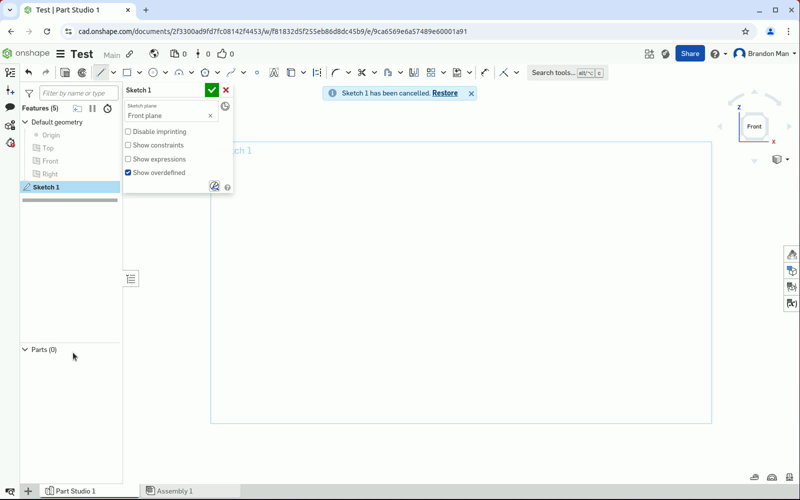
mouse_move(376, 288)
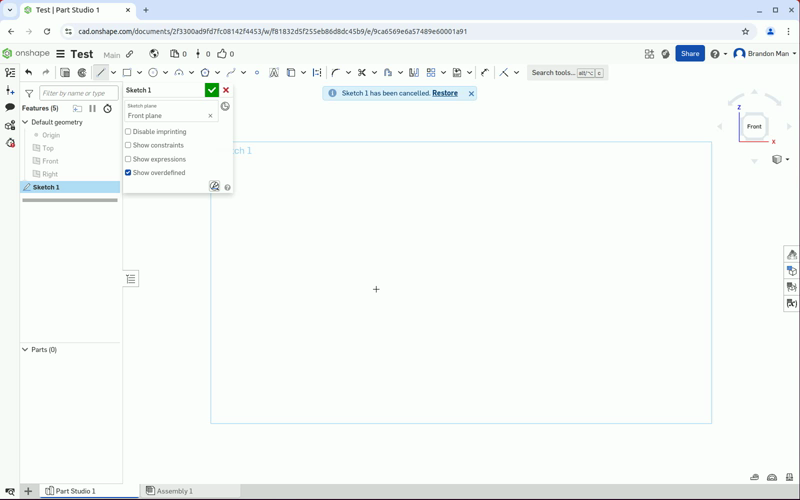
click(376, 288)
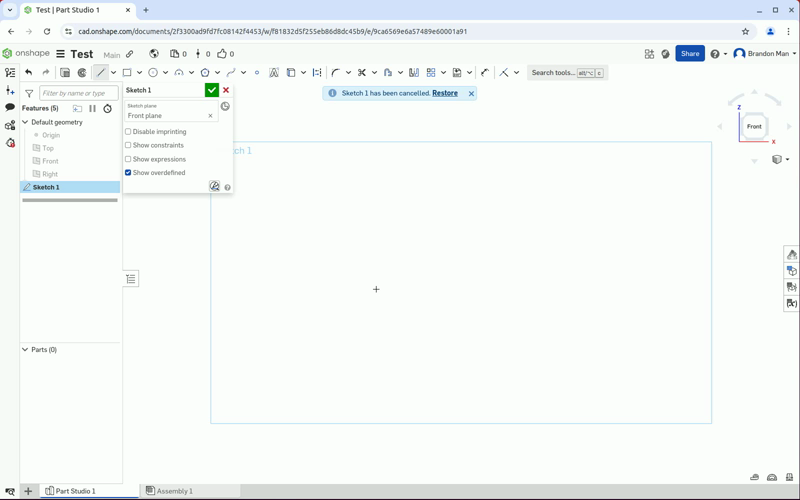
key_up(shift)
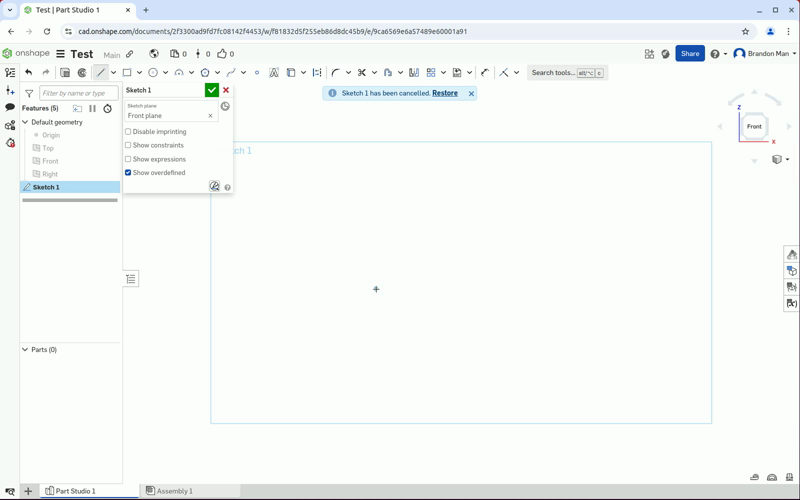
key_down(shift)
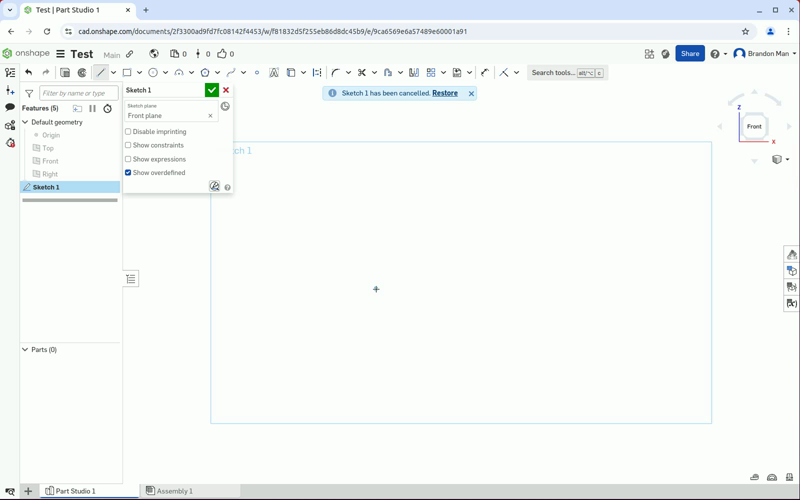
mouse_move(555, 288)
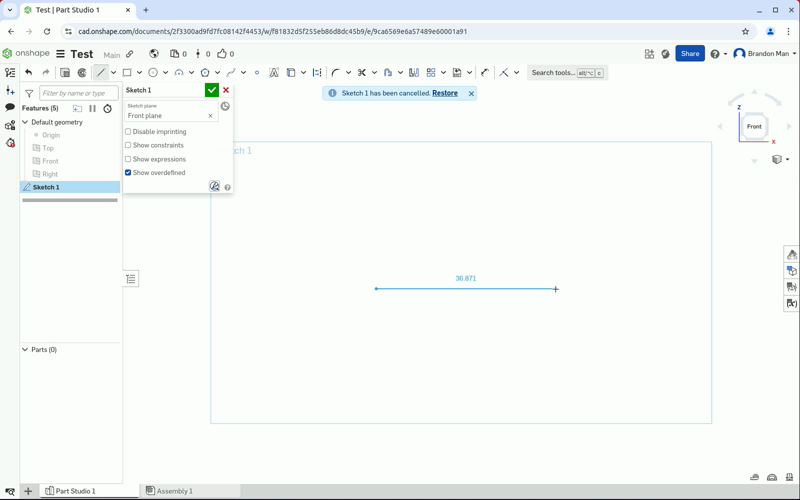
click(555, 288)
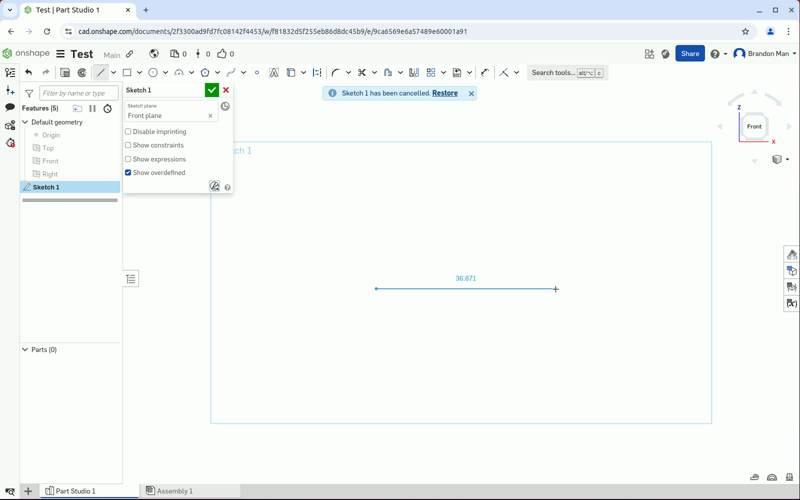
key_up(shift)
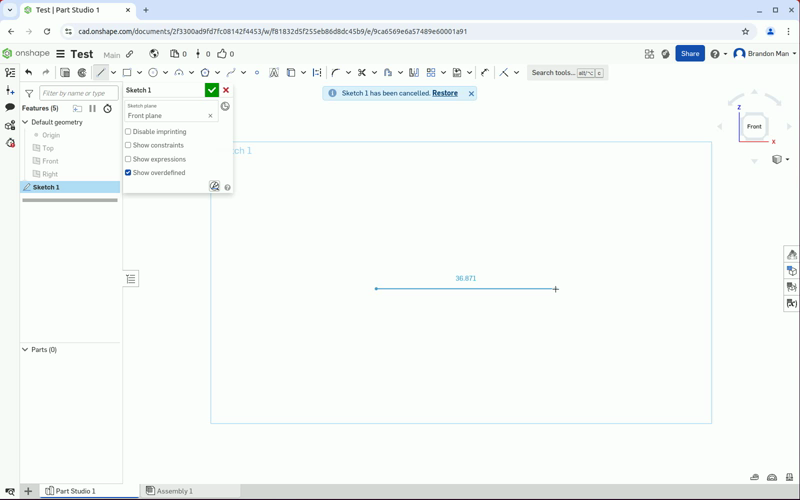
key(esc)
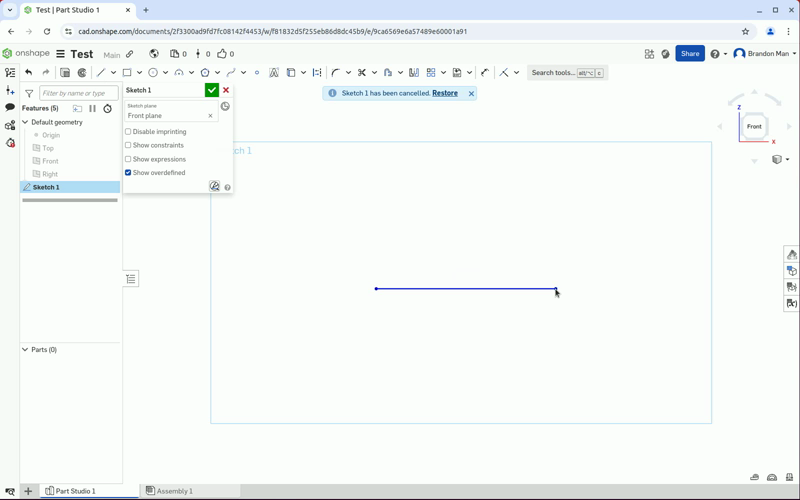
key(a)
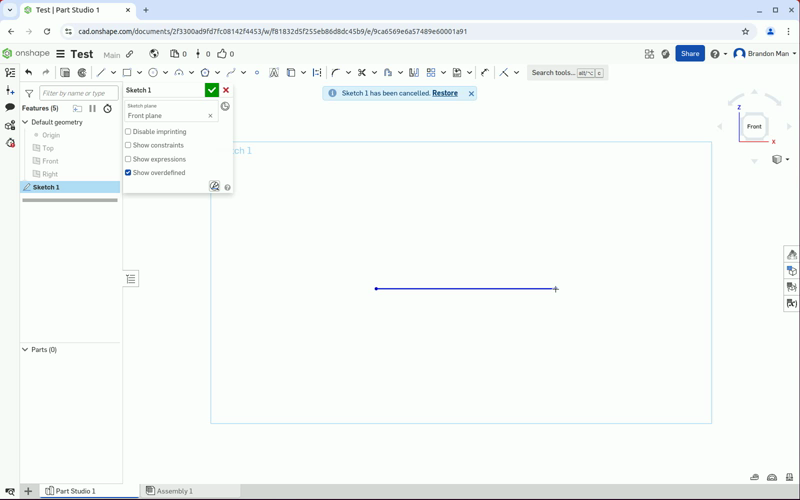
mouse_move(555, 288)
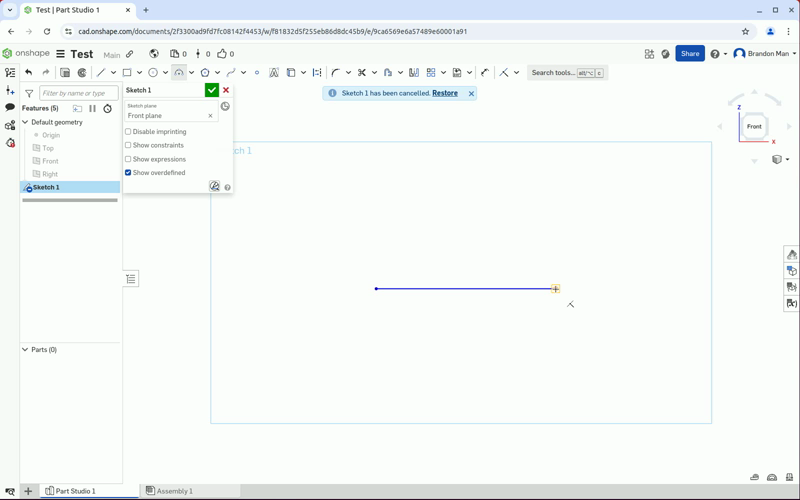
click(555, 288)
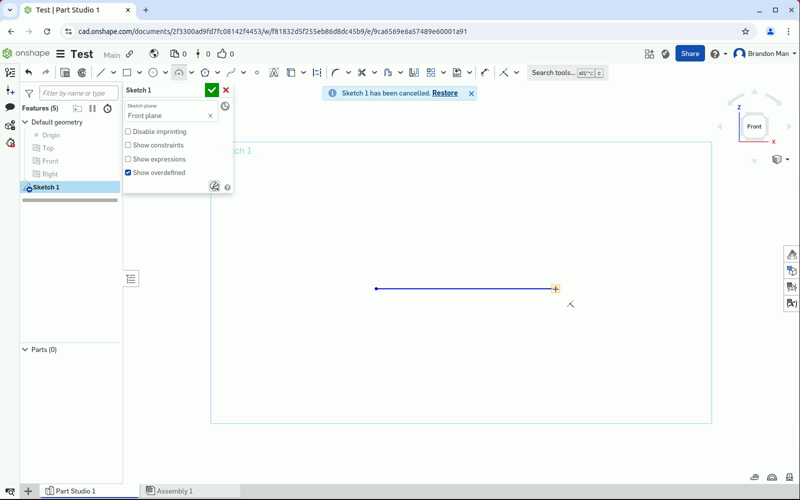
key_down(shift)
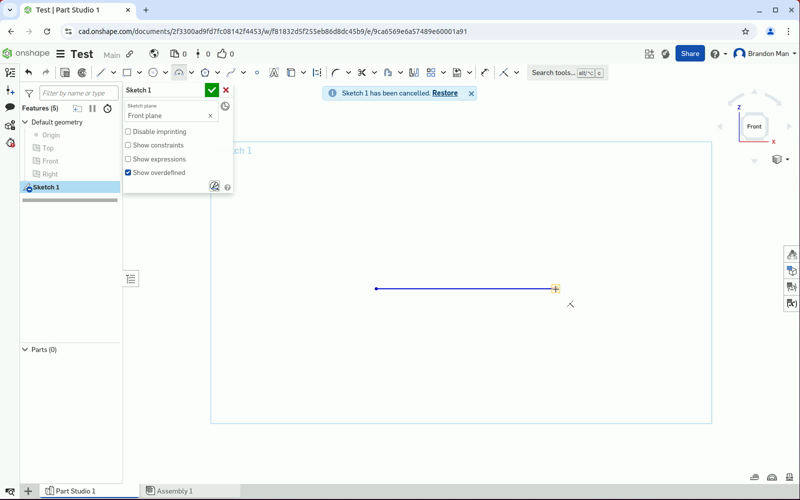
mouse_move(555, 278)
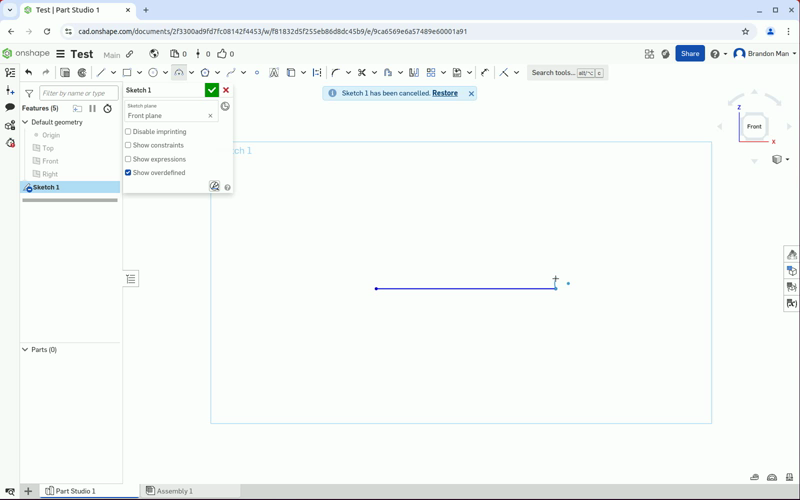
click(555, 278)
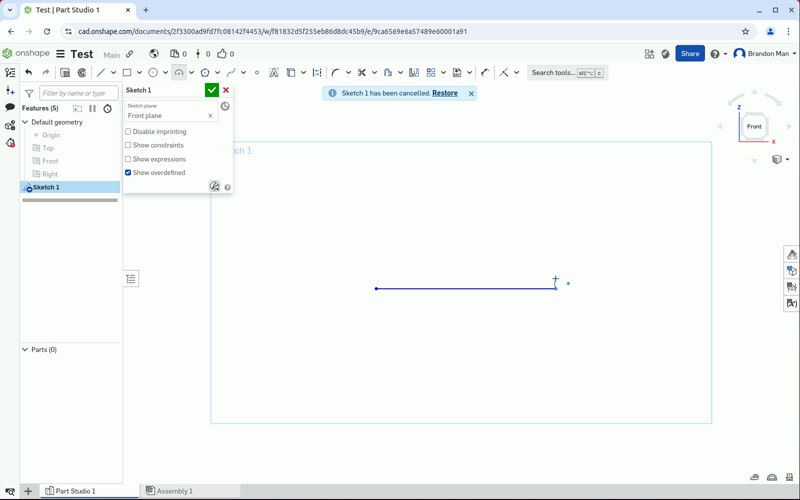
mouse_move(571, 283)
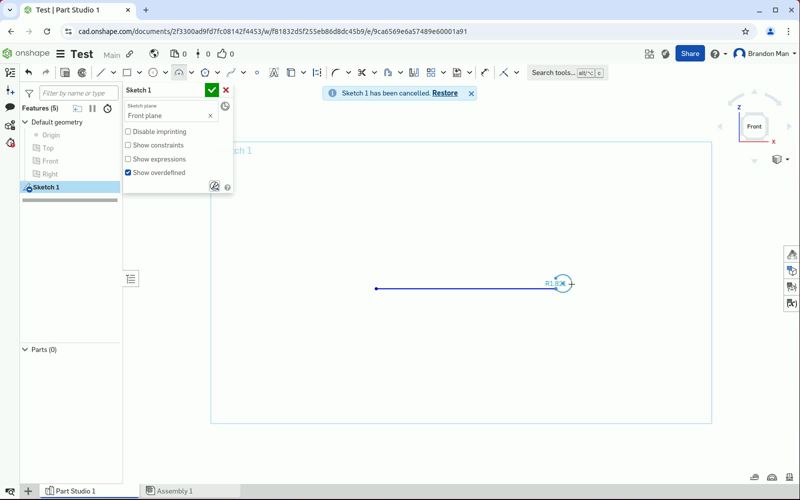
click(571, 283)
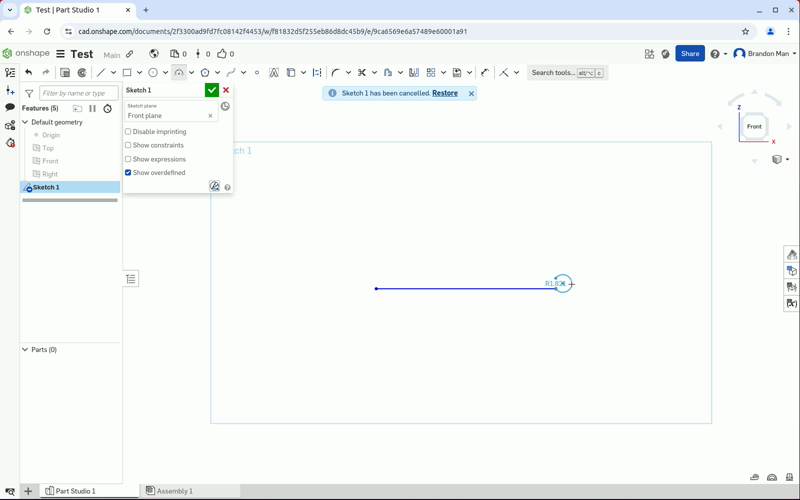
key_up(shift)
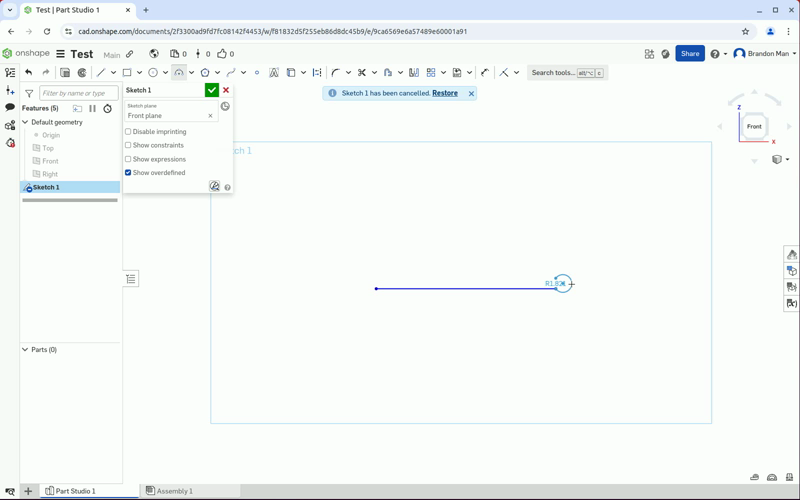
key(esc)
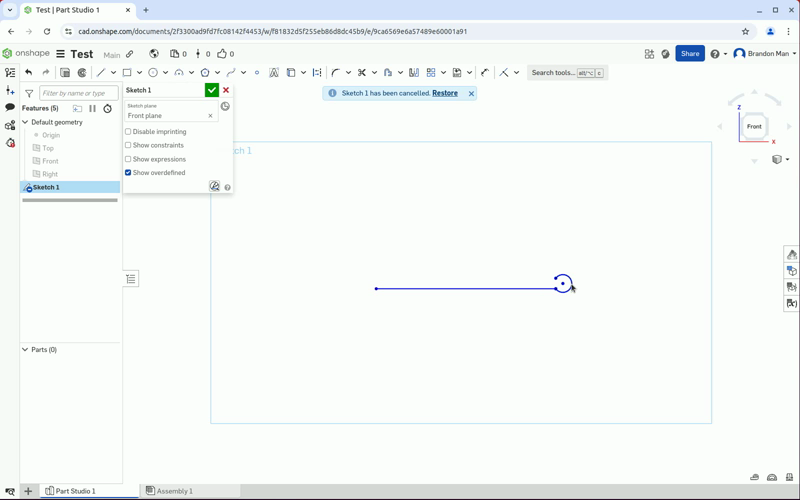
key(l)
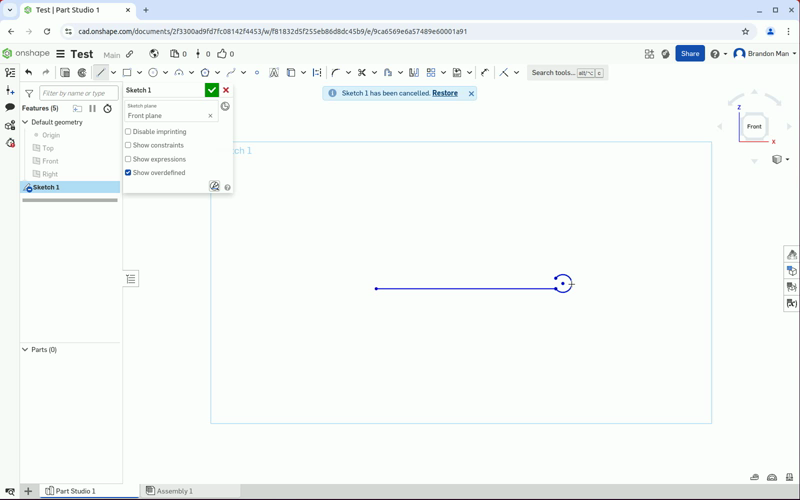
mouse_move(555, 278)
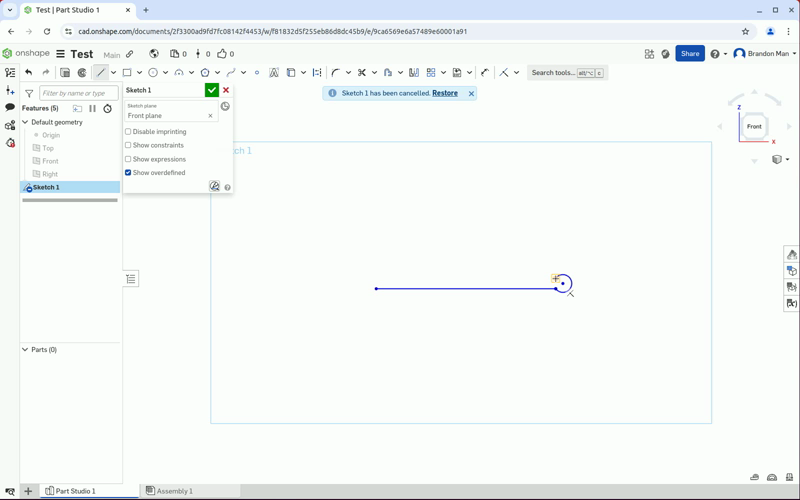
click(555, 278)
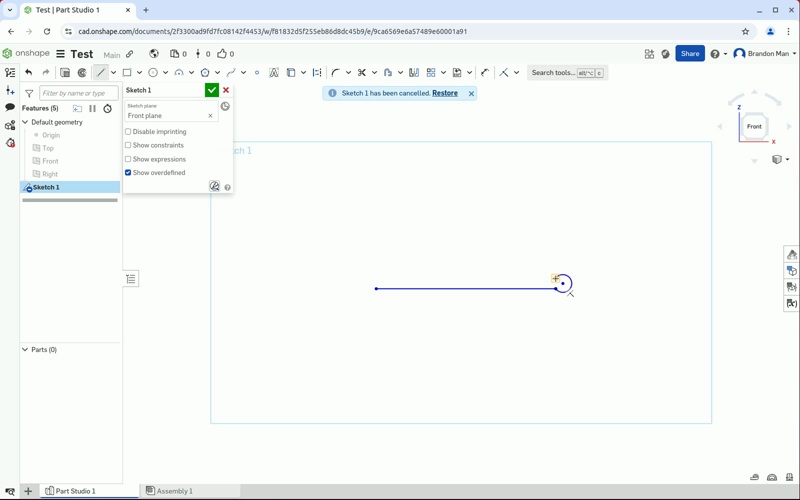
key_down(shift)
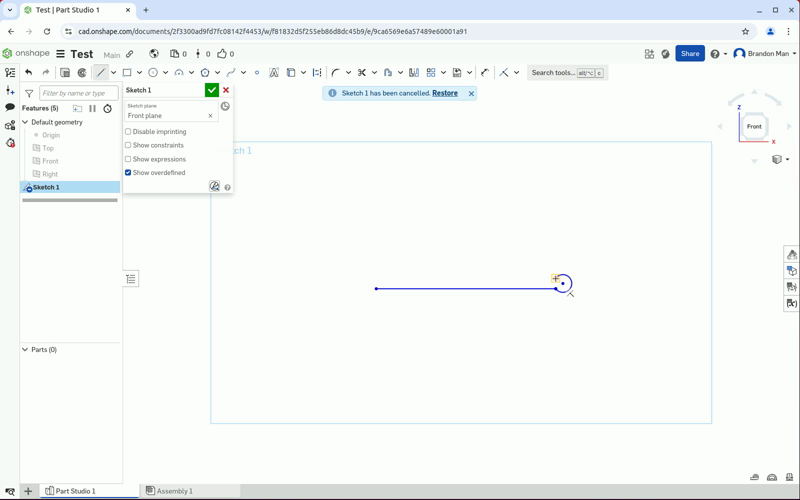
mouse_move(376, 278)
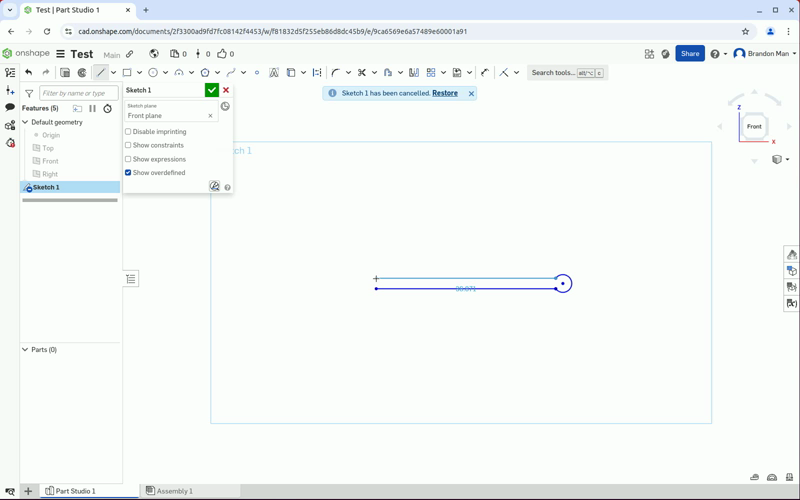
click(376, 278)
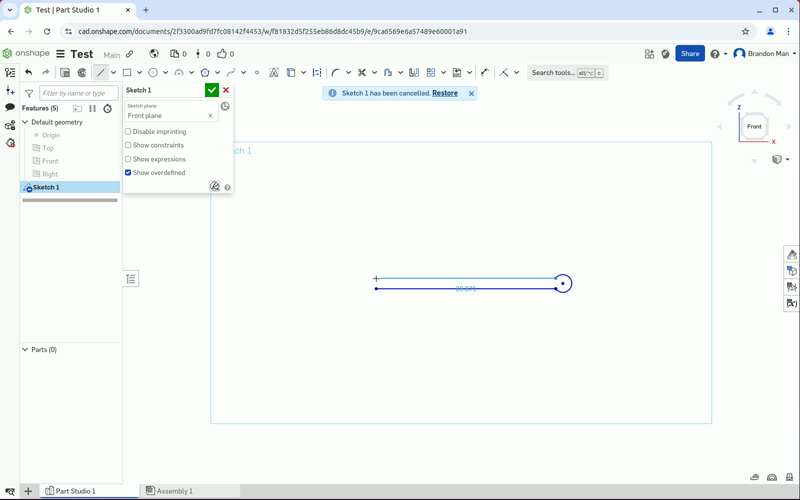
key_up(shift)
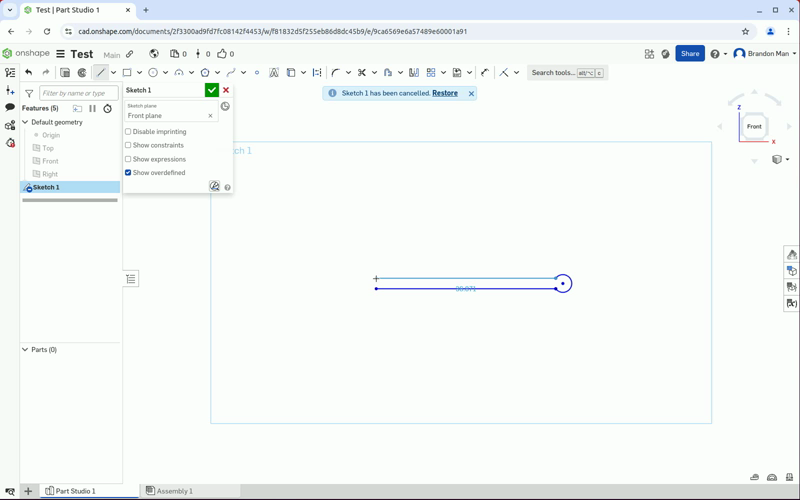
key(esc)
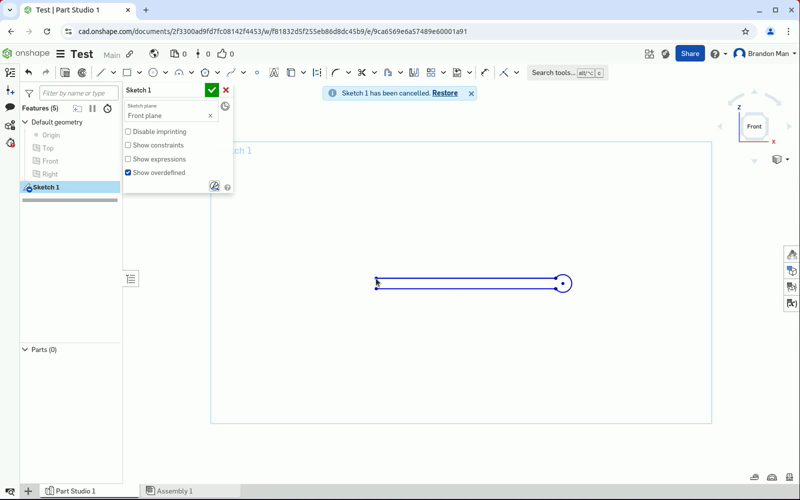
key(a)
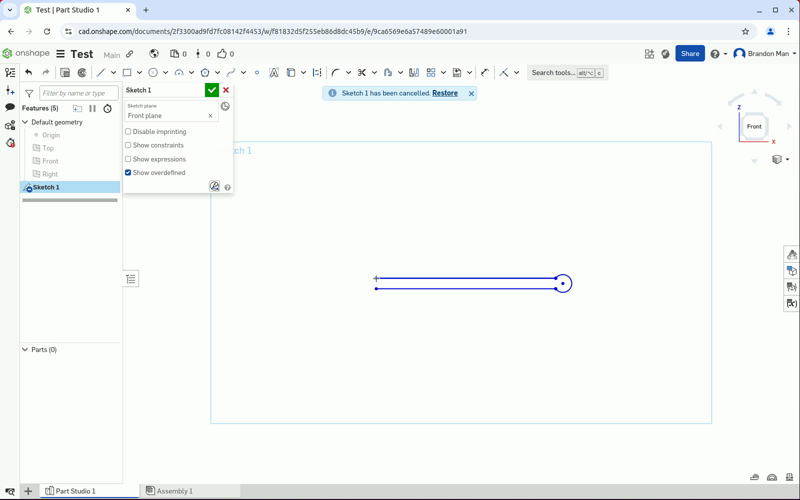
mouse_move(376, 278)
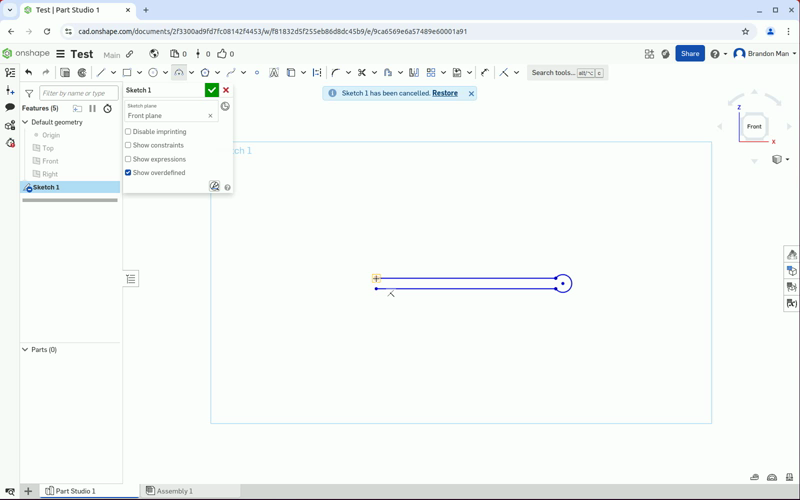
click(376, 278)
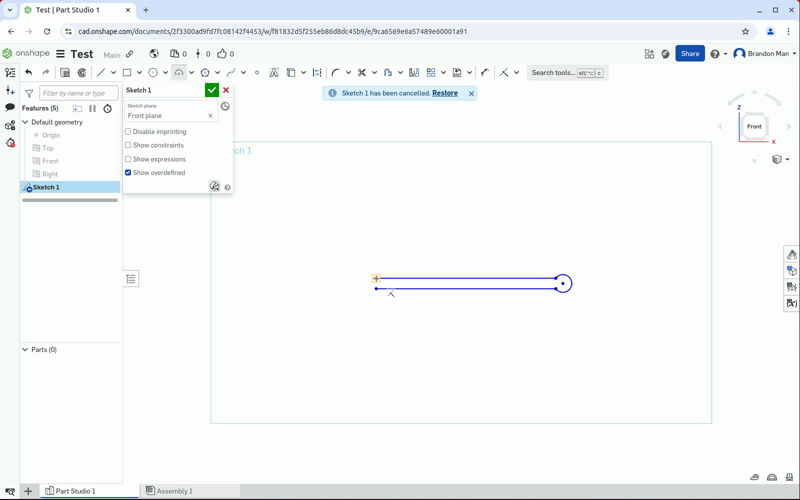
mouse_move(376, 288)
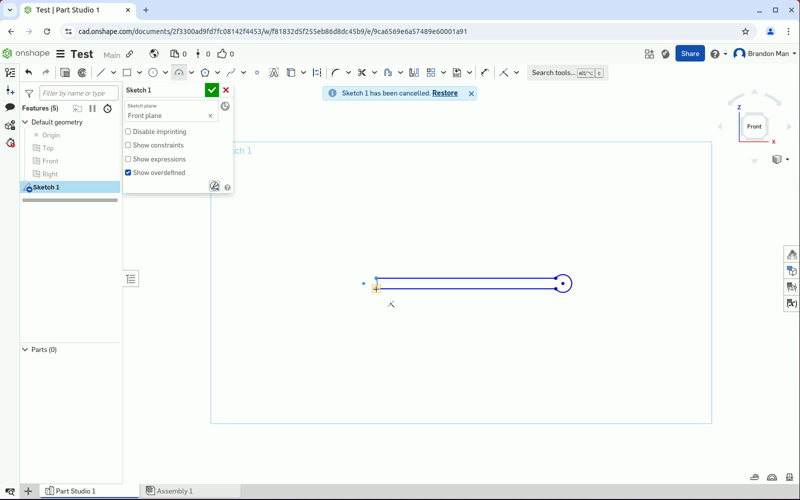
click(376, 288)
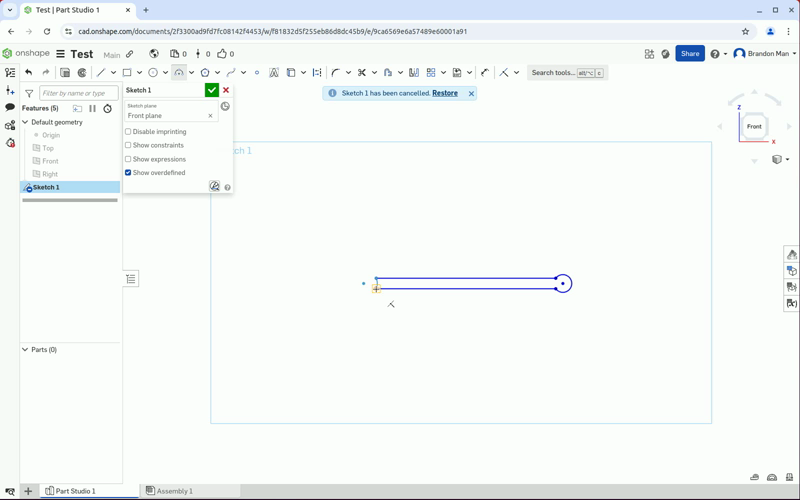
key_down(shift)
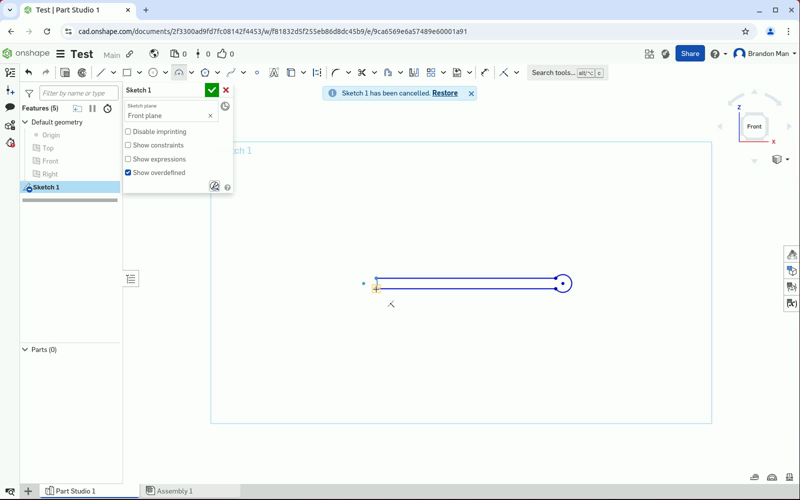
mouse_move(360, 283)
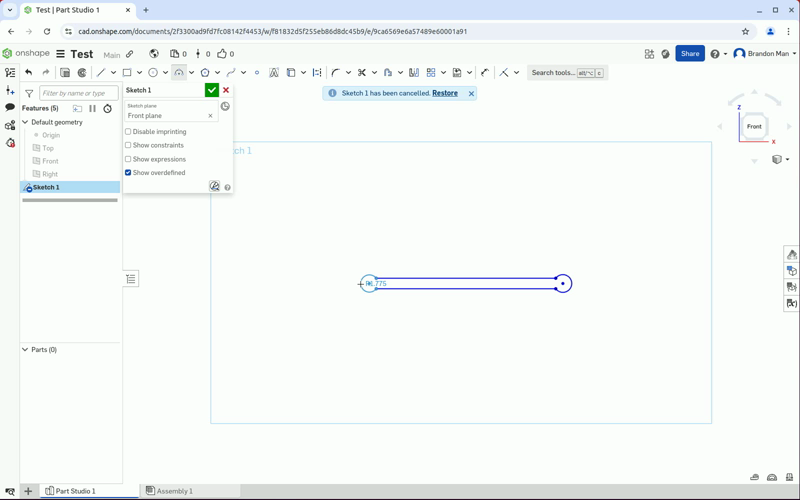
click(360, 283)
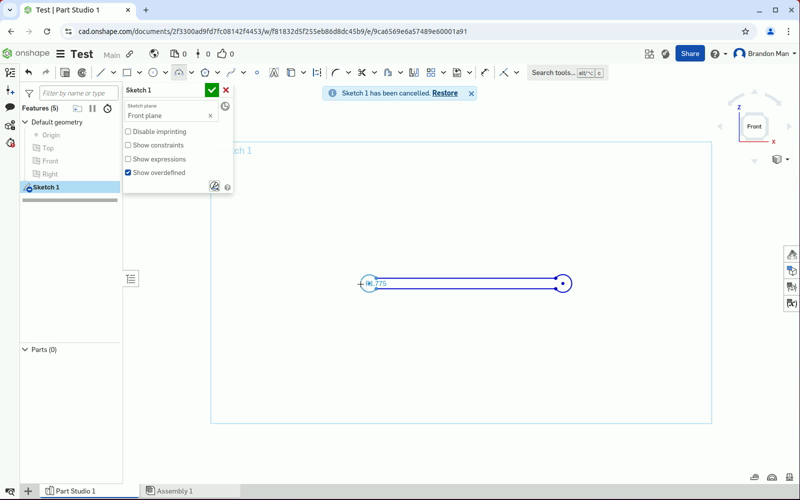
key_up(shift)
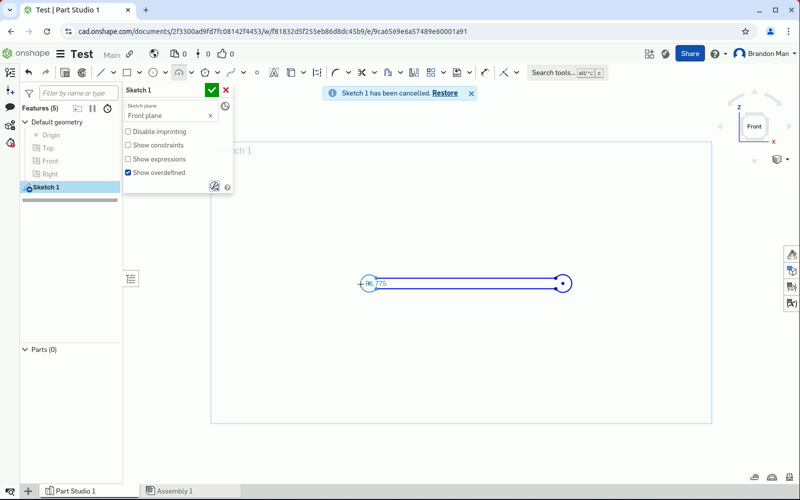
key(esc)
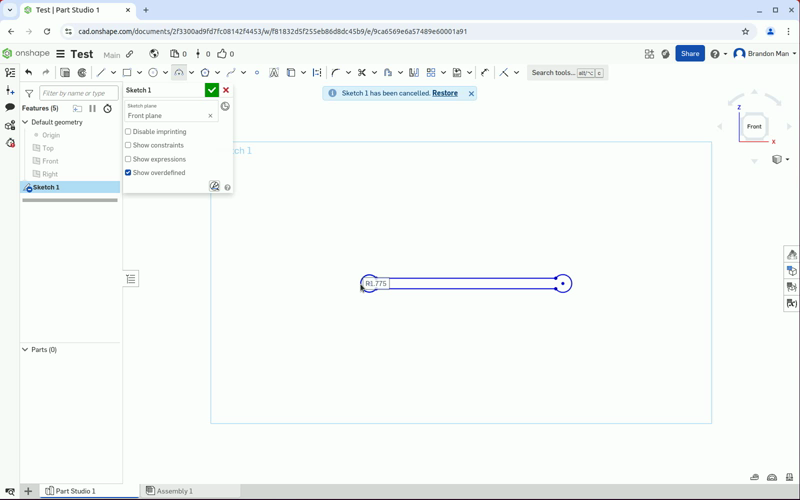
key(c)
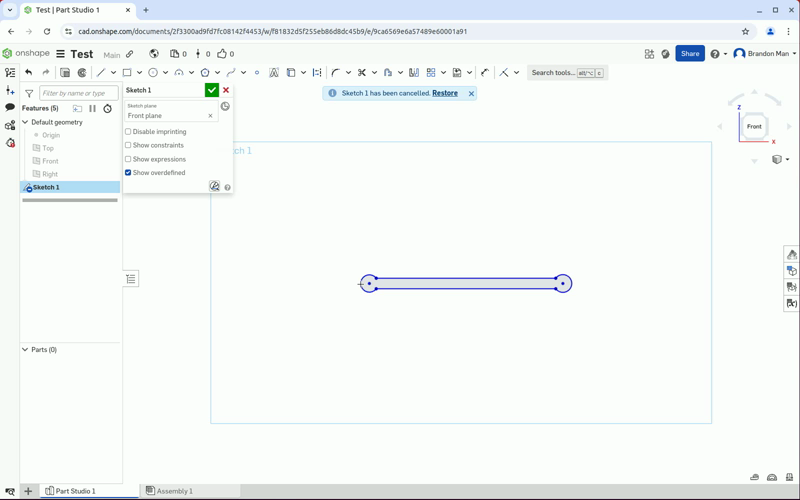
key_down(shift)
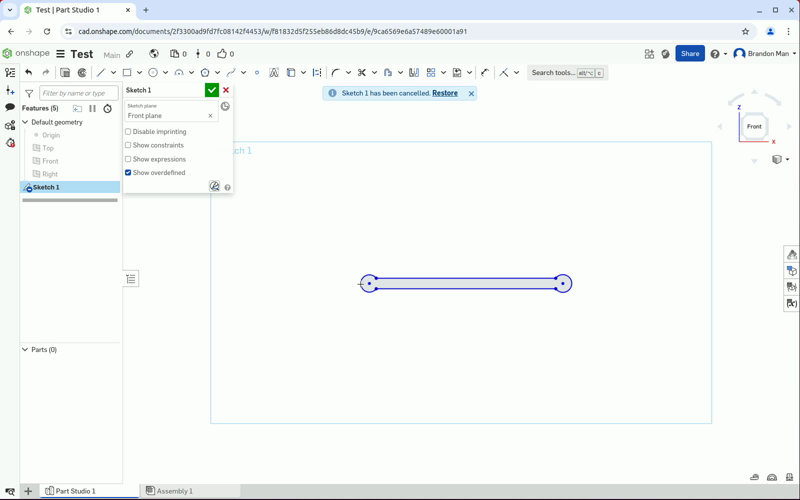
mouse_move(368, 282)
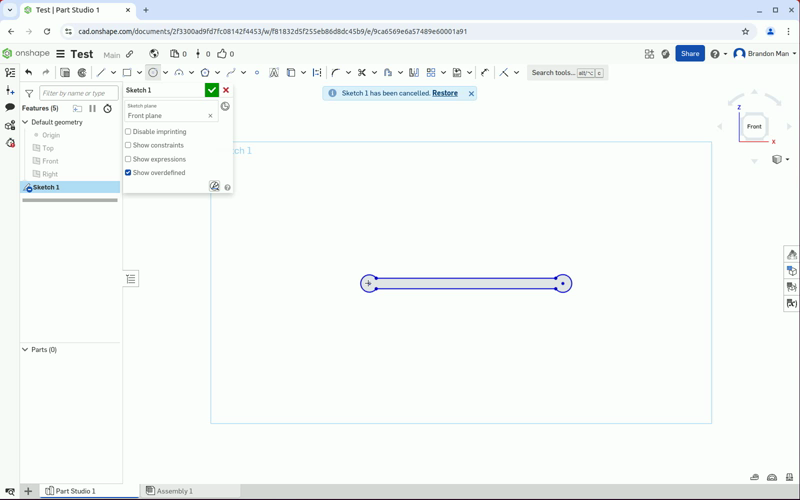
scroll(6)
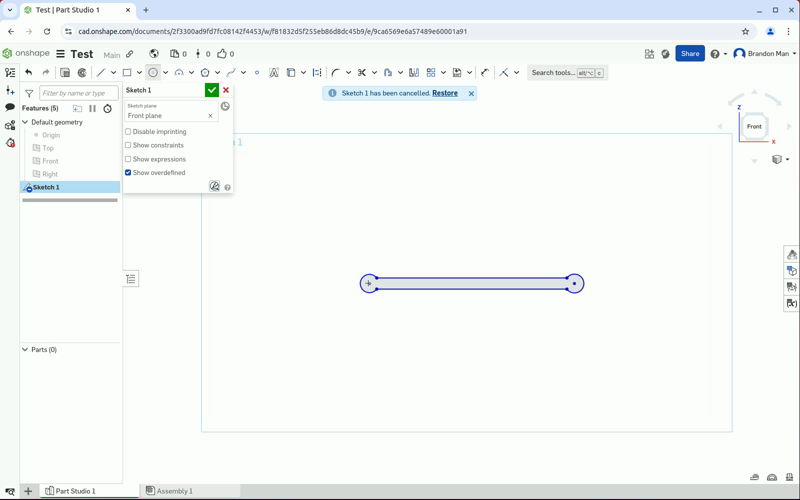
scroll(6)
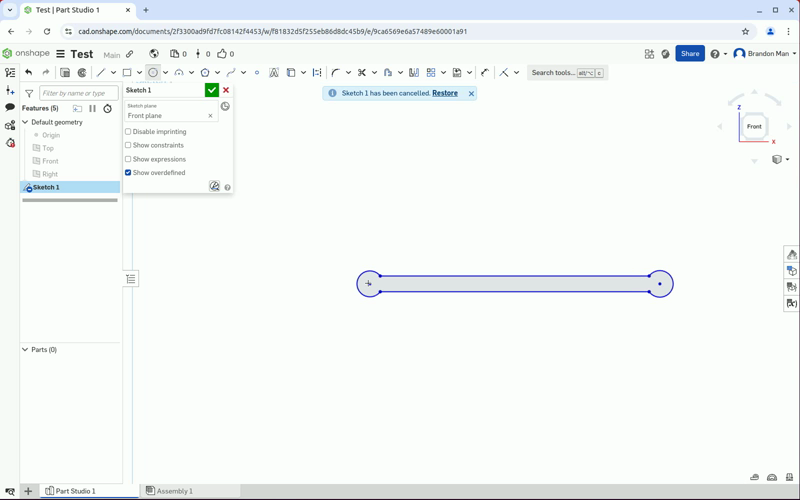
scroll(6)
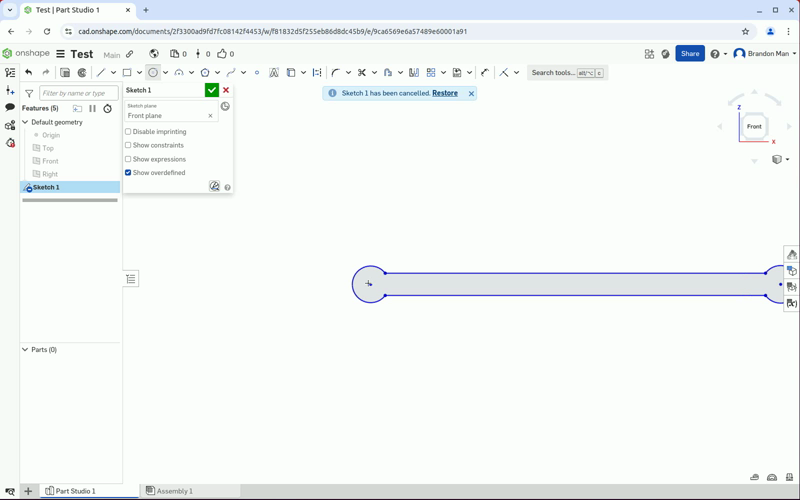
scroll(6)
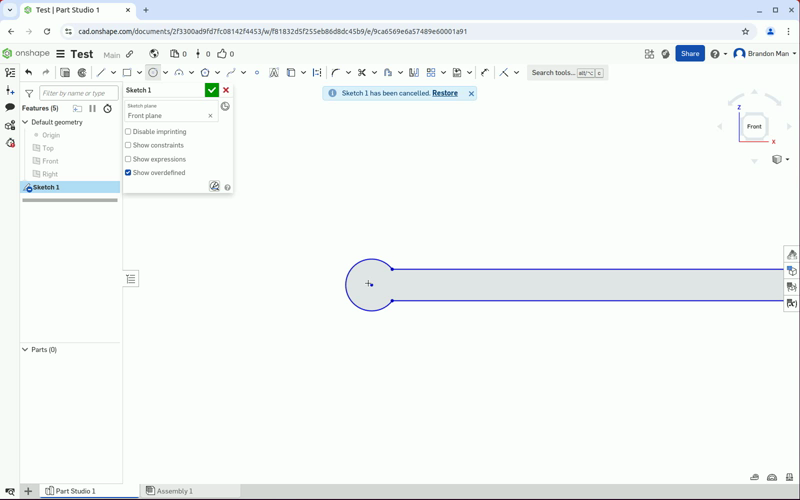
scroll(6)
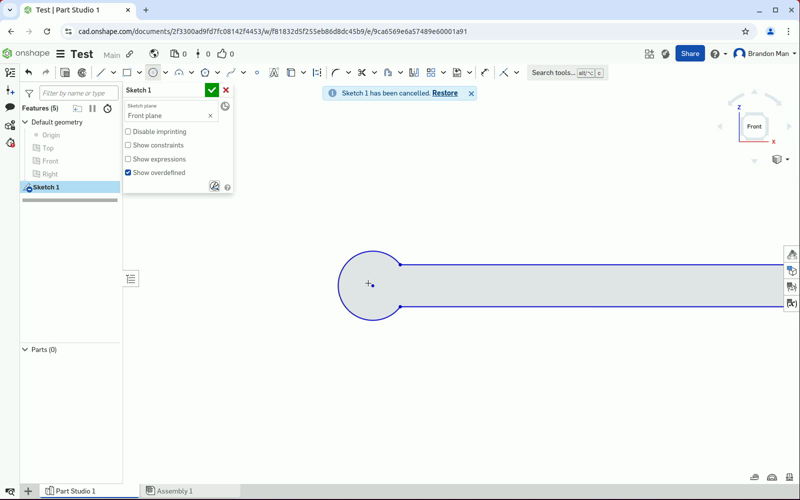
scroll(6)
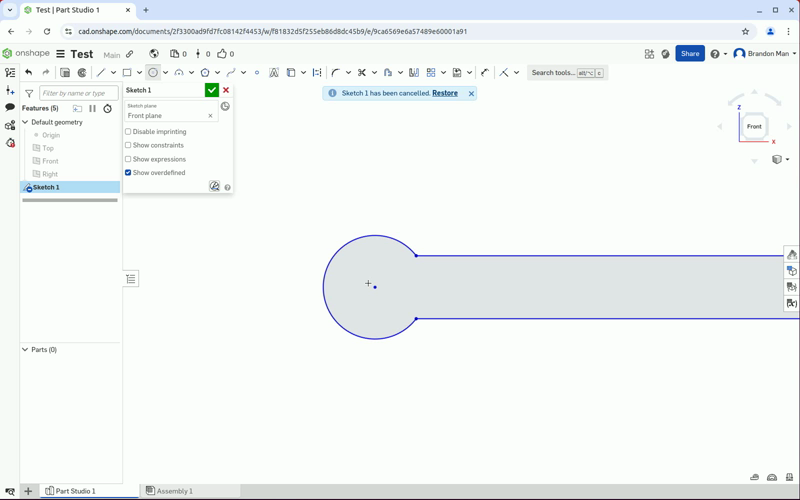
scroll(6)
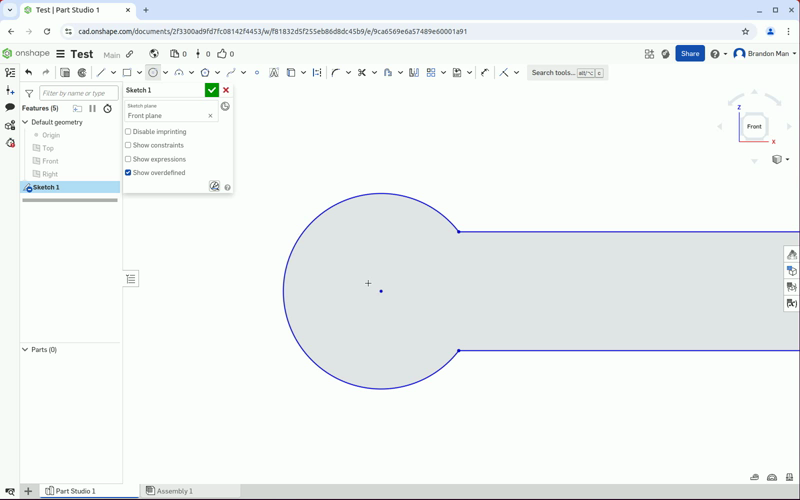
click(368, 282)
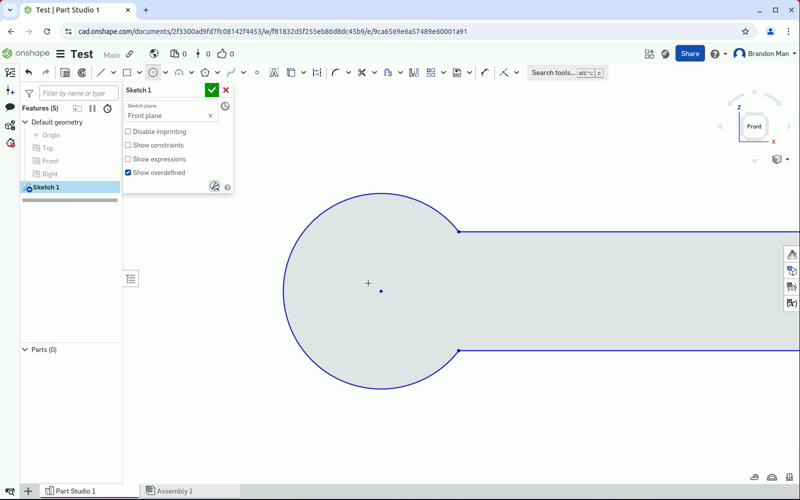
scroll(-6)
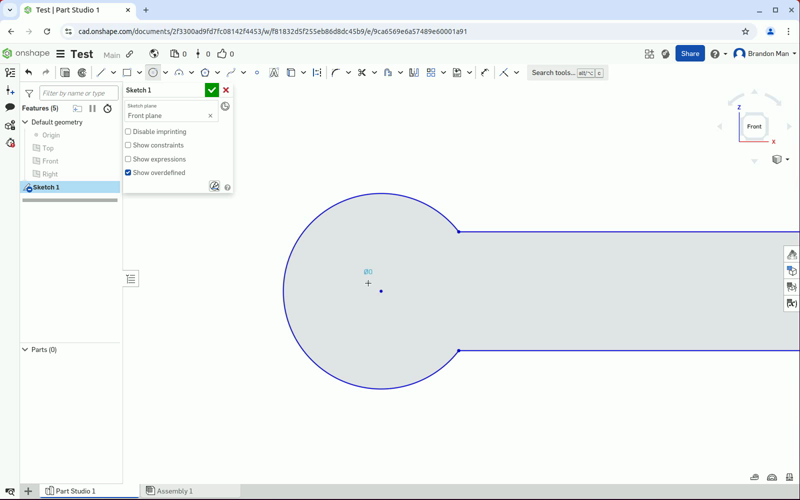
scroll(-6)
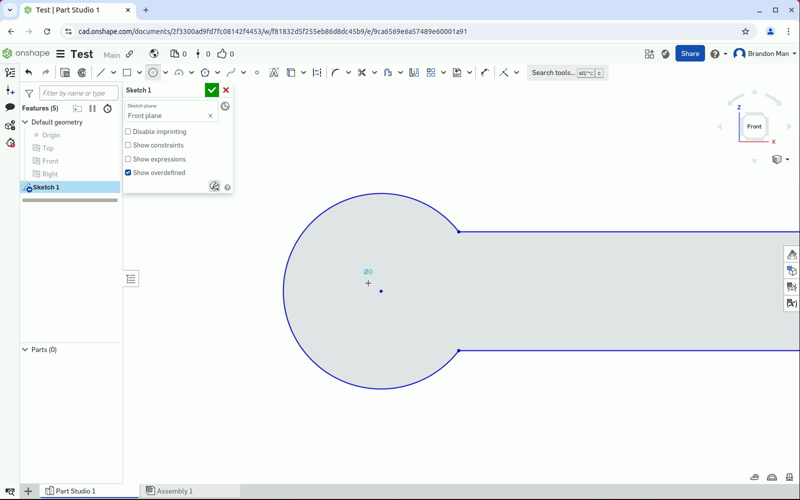
scroll(-6)
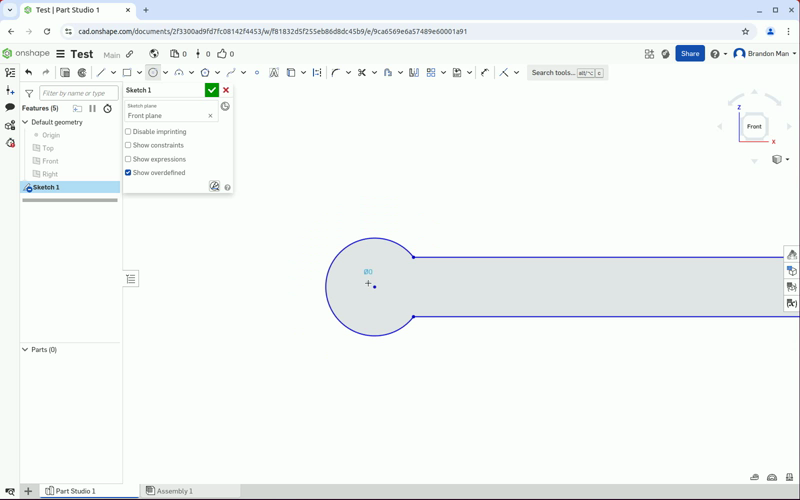
scroll(-6)
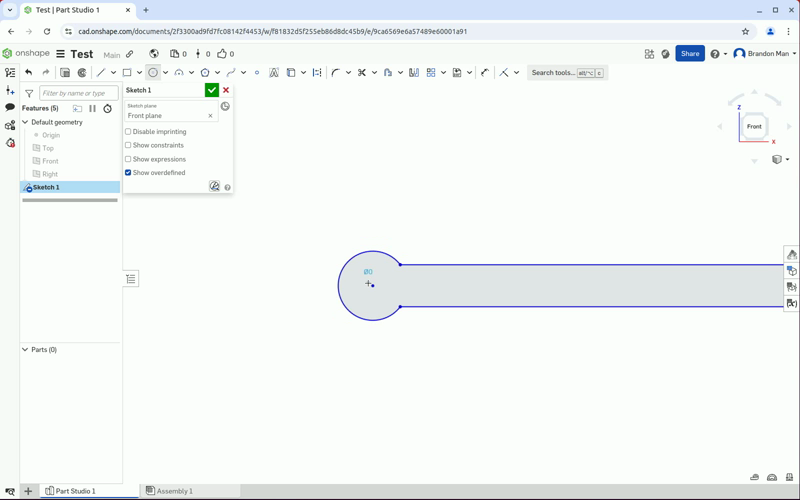
scroll(-6)
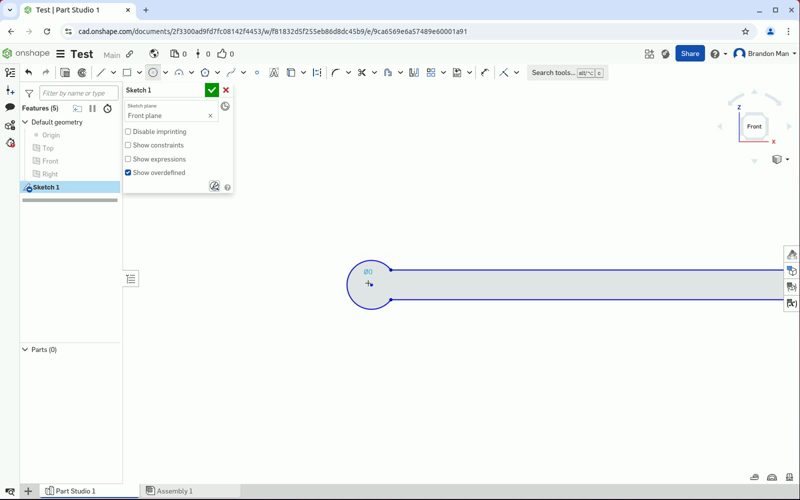
scroll(-6)
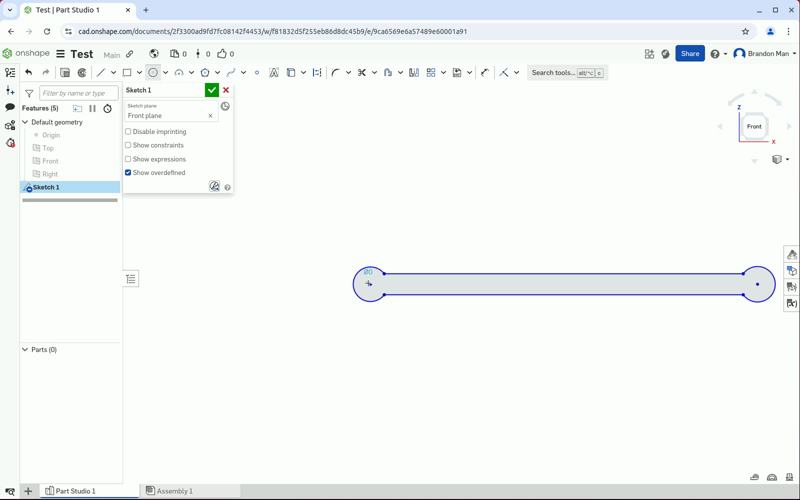
scroll(-6)
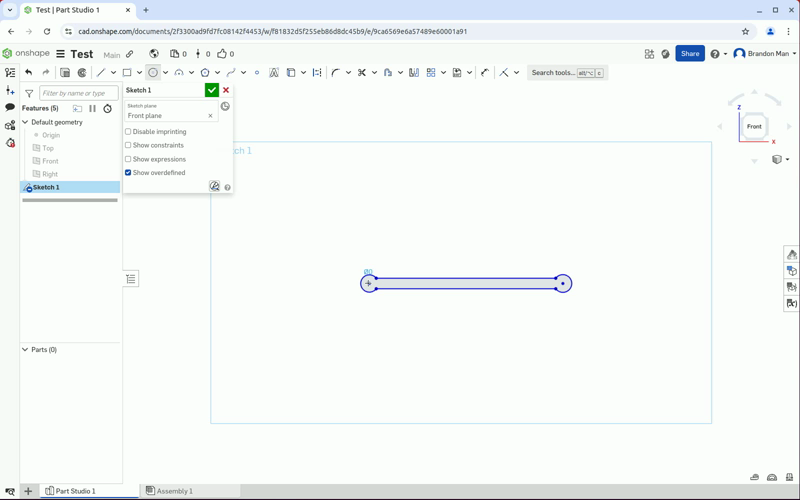
key_up(shift)
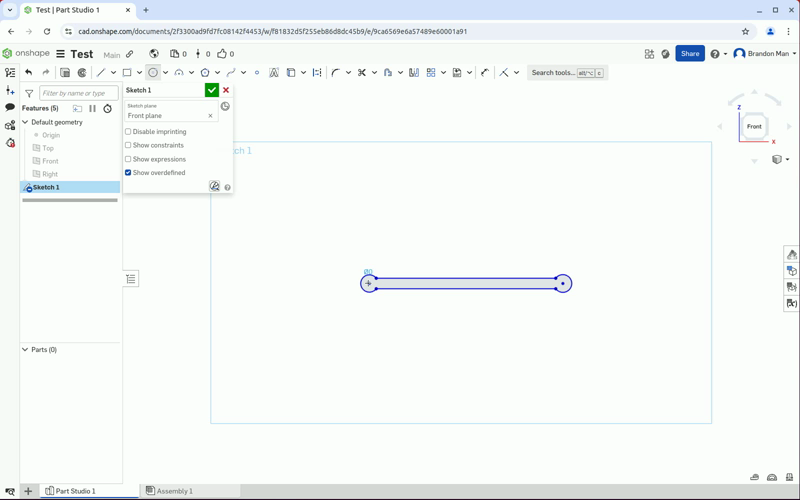
mouse_move(372, 282)
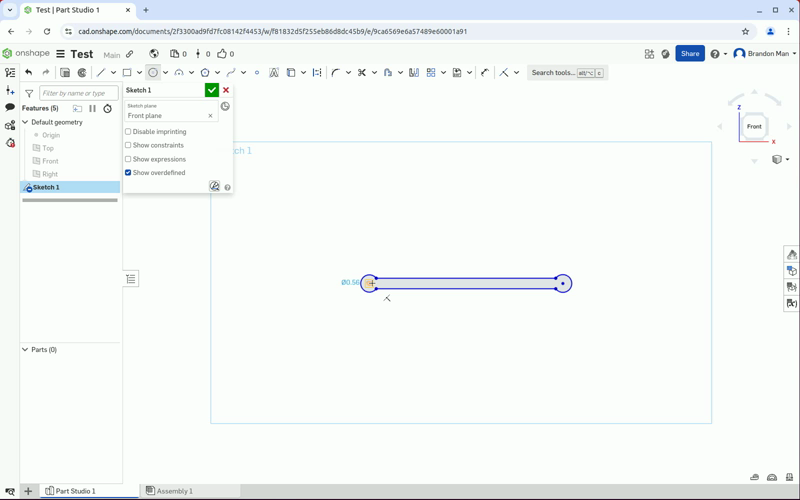
scroll(6)
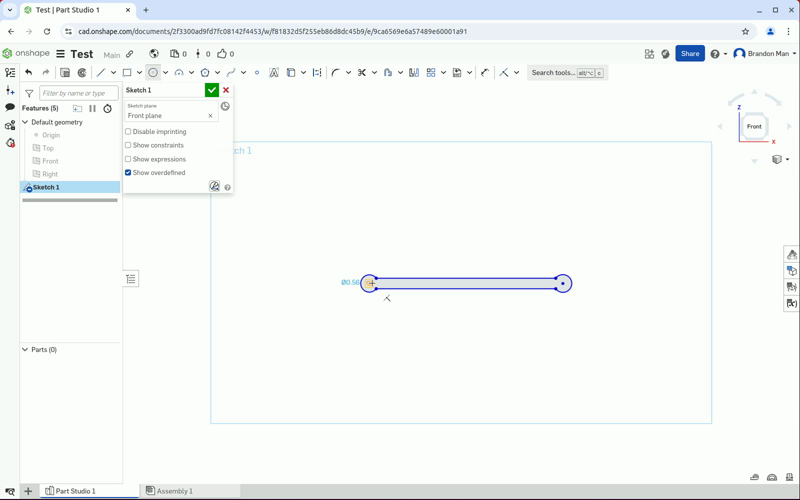
scroll(6)
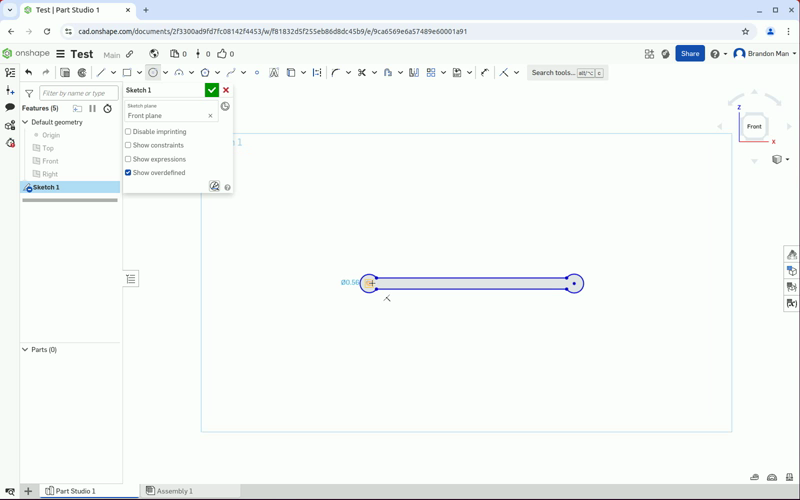
scroll(6)
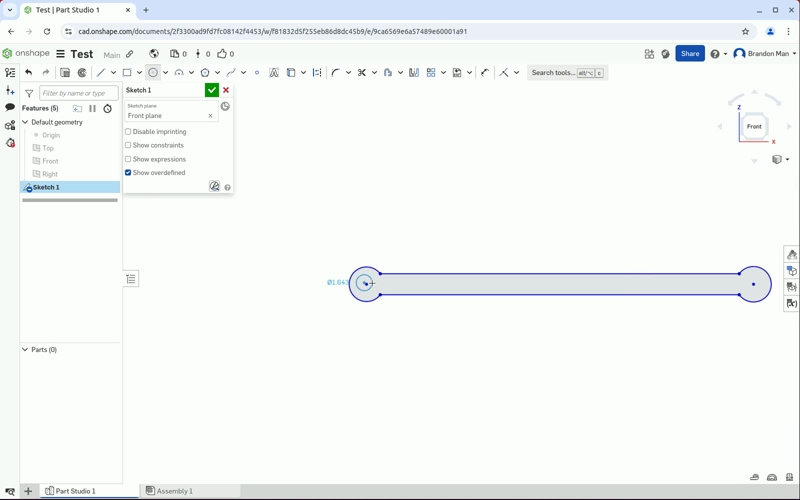
scroll(6)
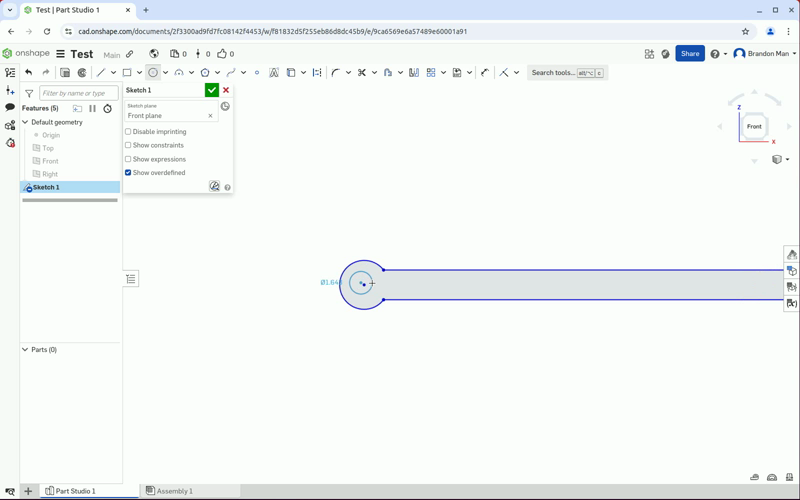
scroll(6)
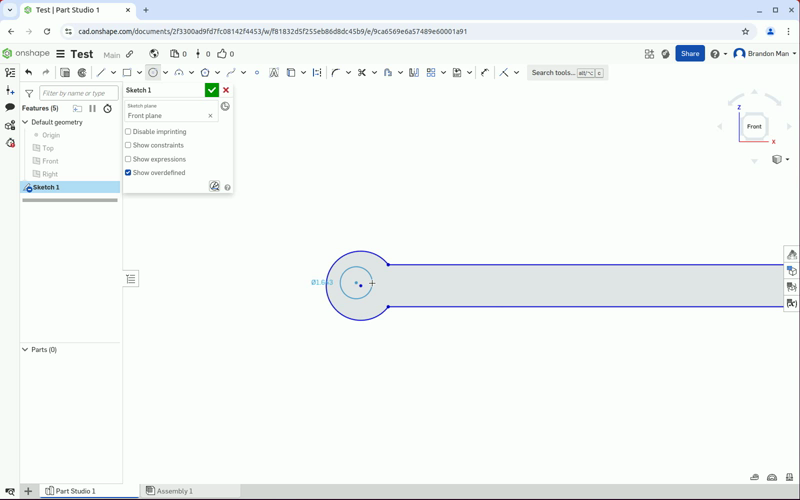
scroll(6)
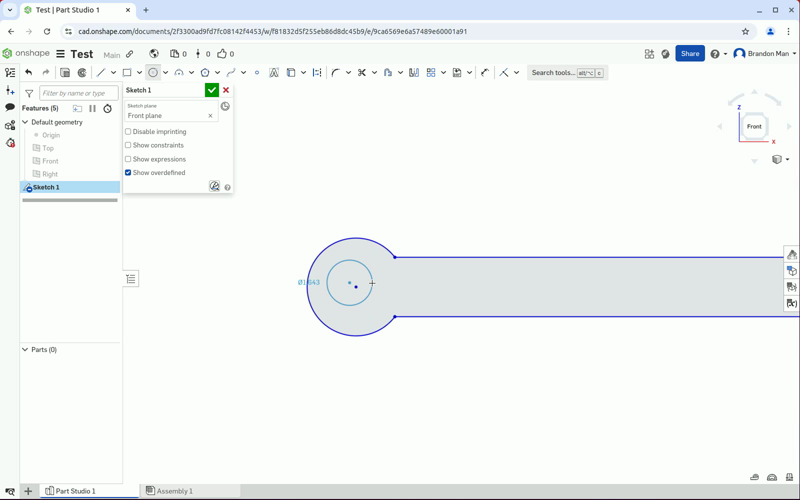
scroll(6)
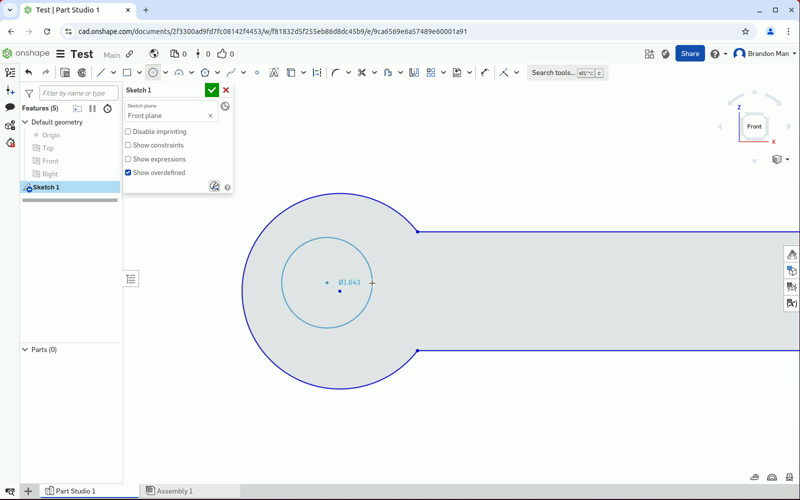
click(372, 282)
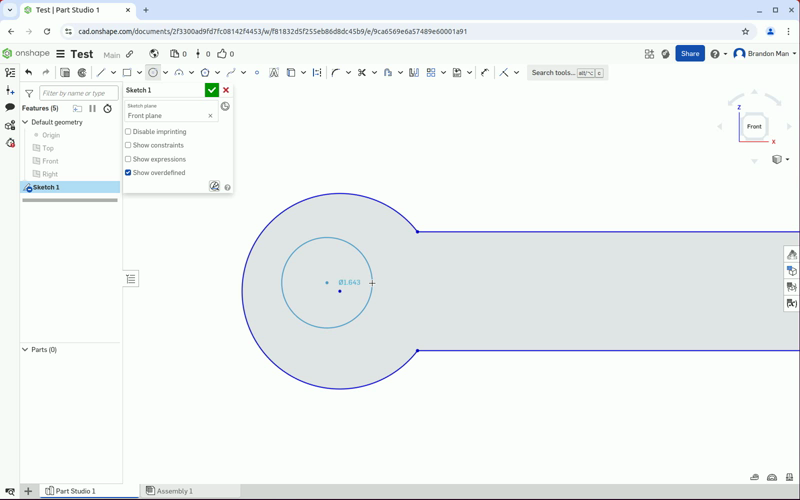
scroll(-6)
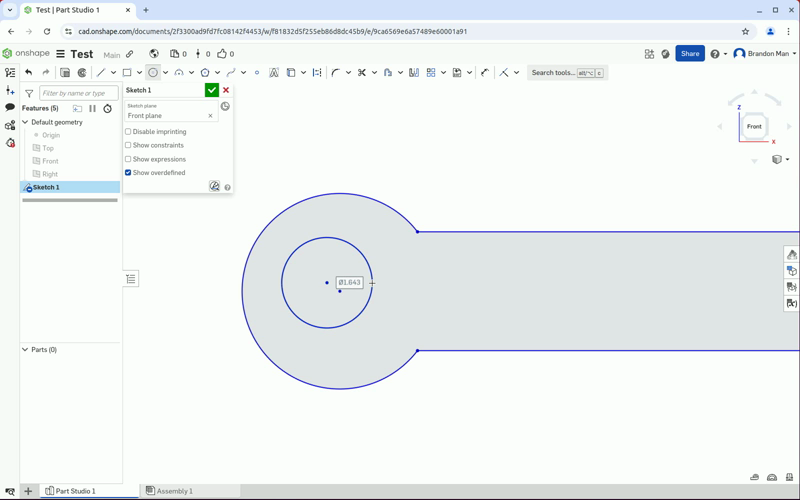
scroll(-6)
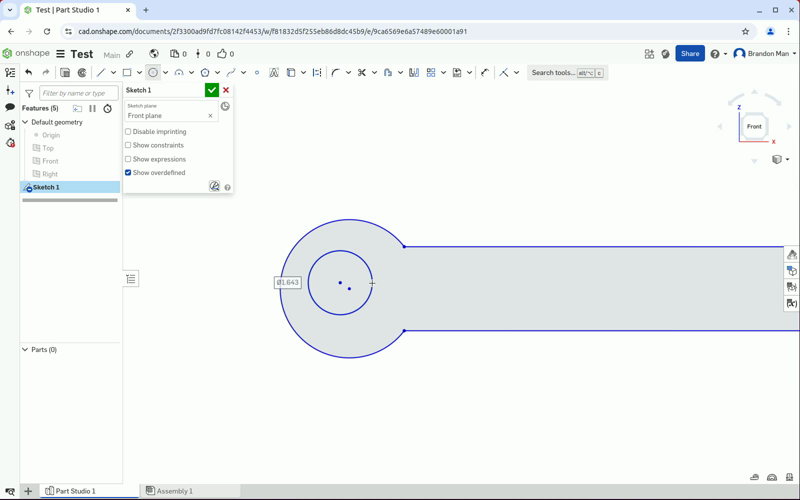
scroll(-6)
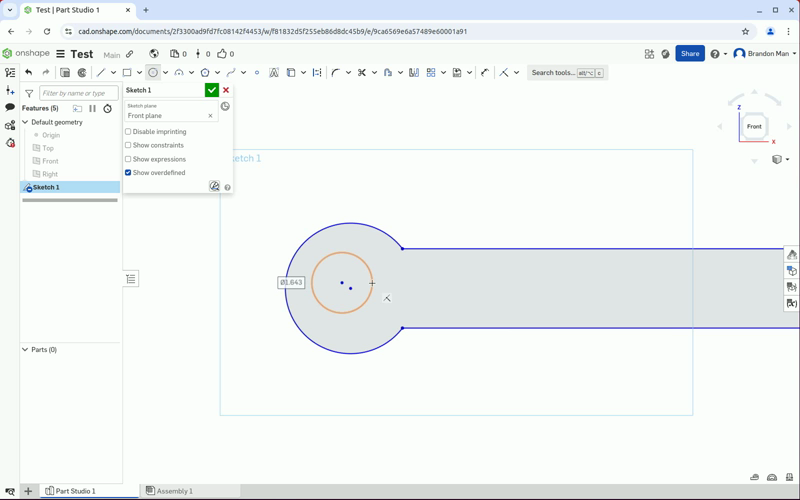
scroll(-6)
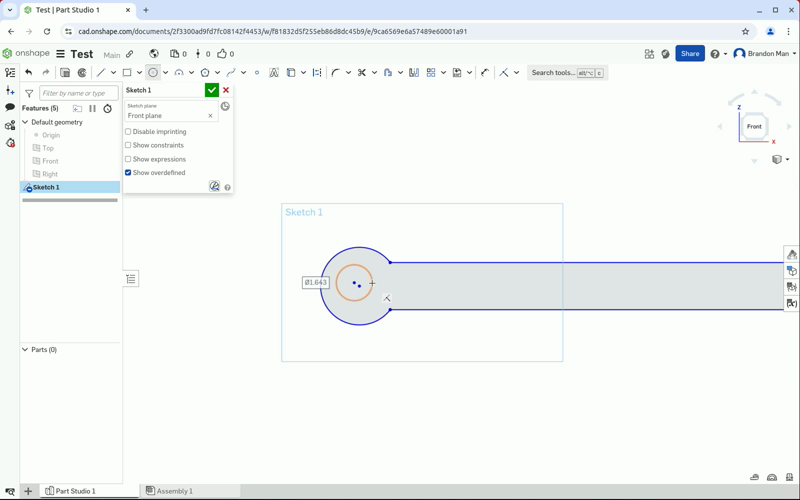
scroll(-6)
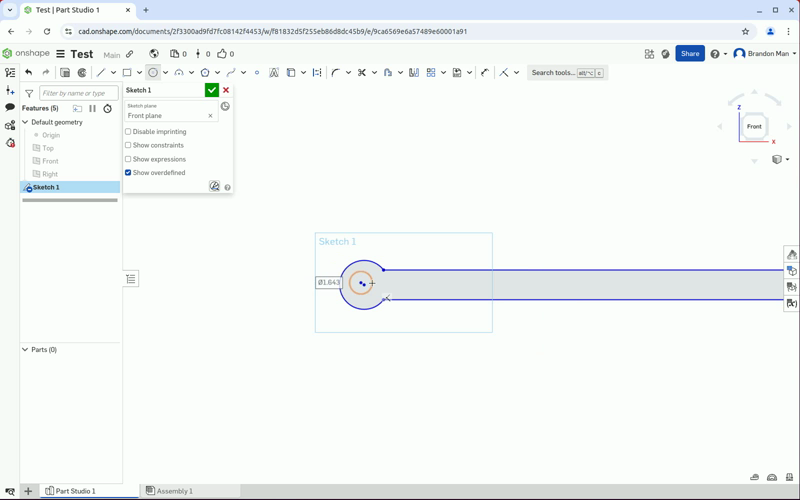
scroll(-6)
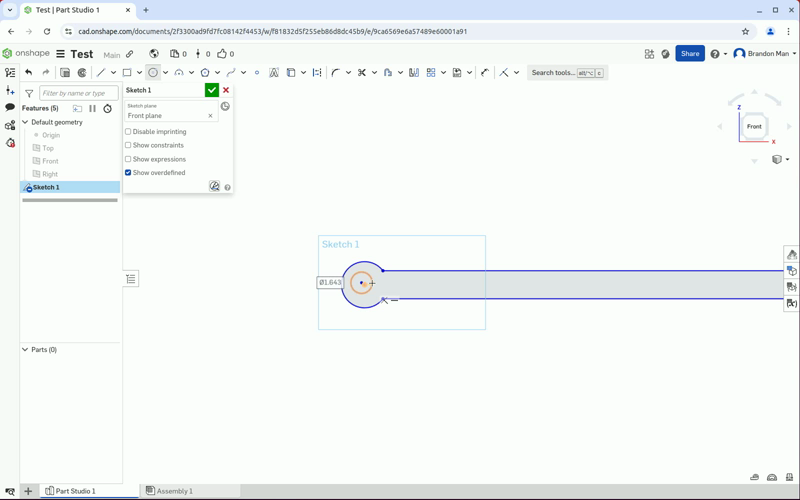
scroll(-6)
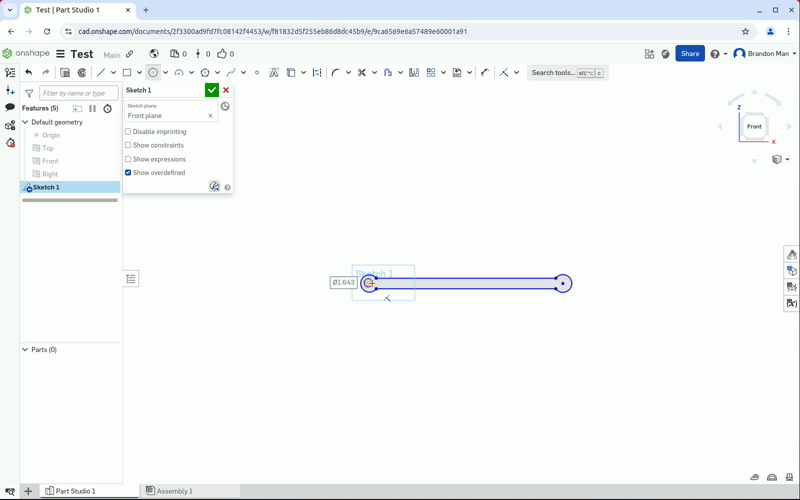
key(esc)
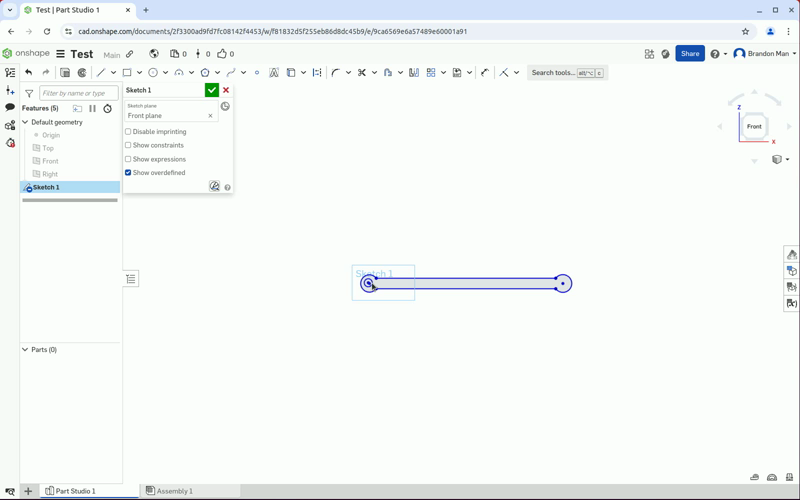
key(c)
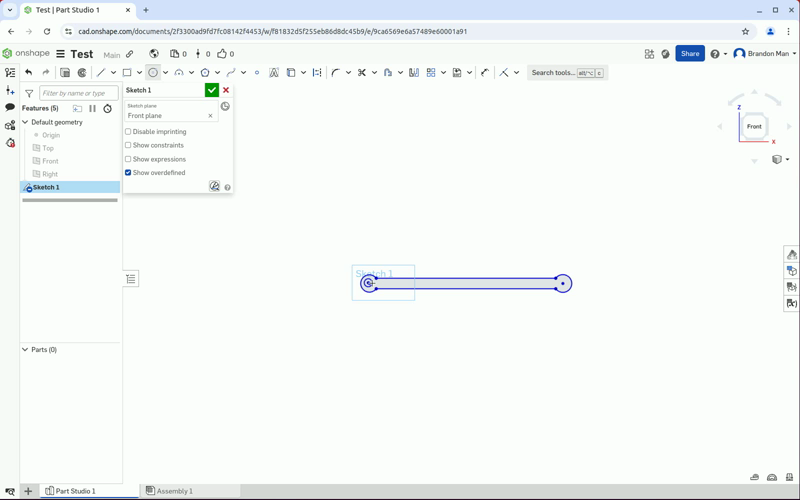
key_down(shift)
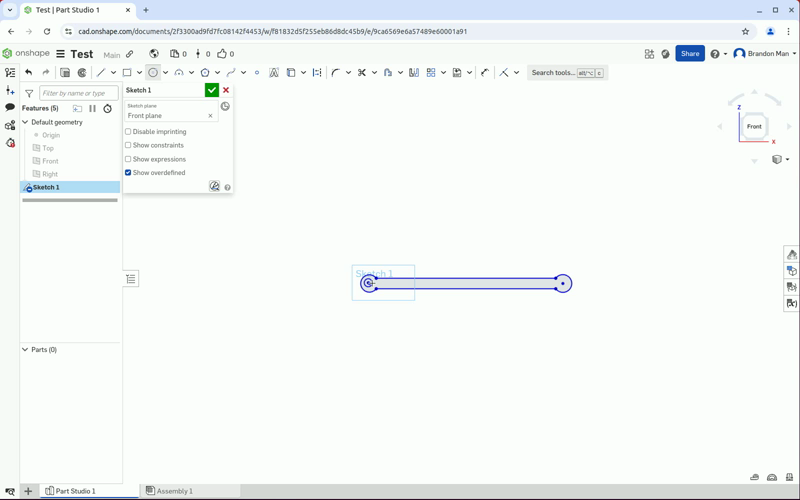
mouse_move(564, 282)
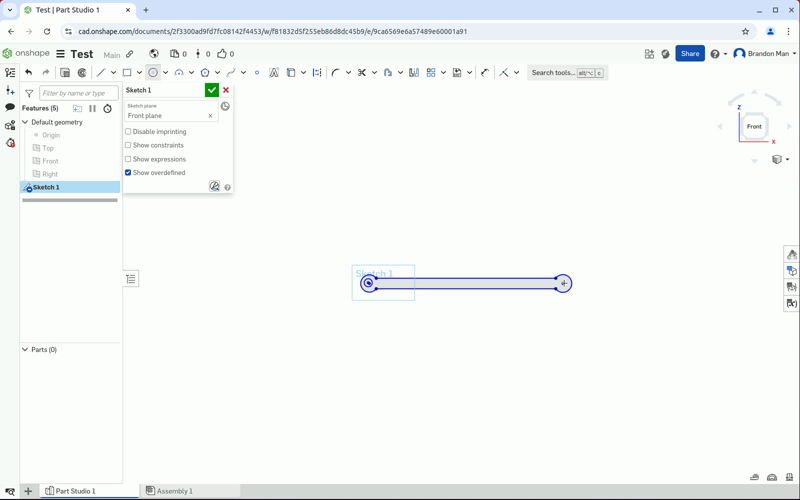
scroll(6)
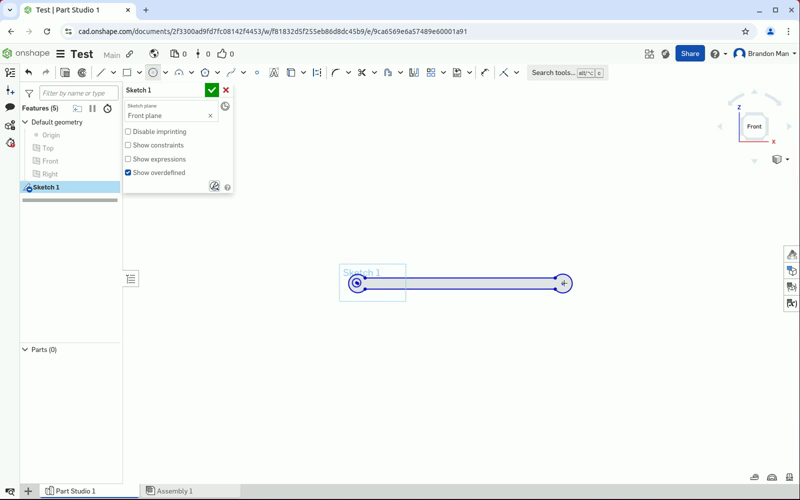
scroll(6)
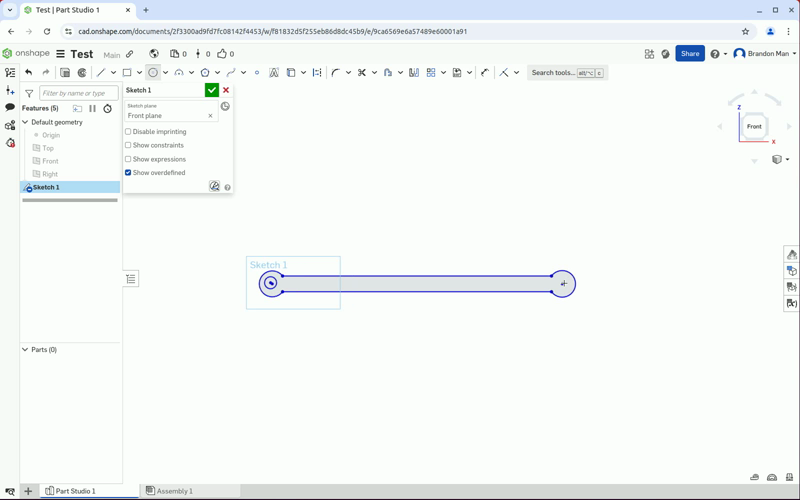
scroll(6)
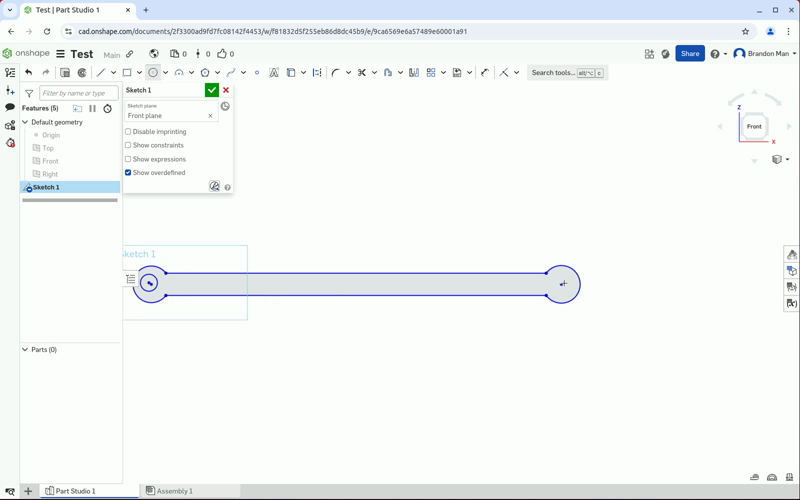
scroll(6)
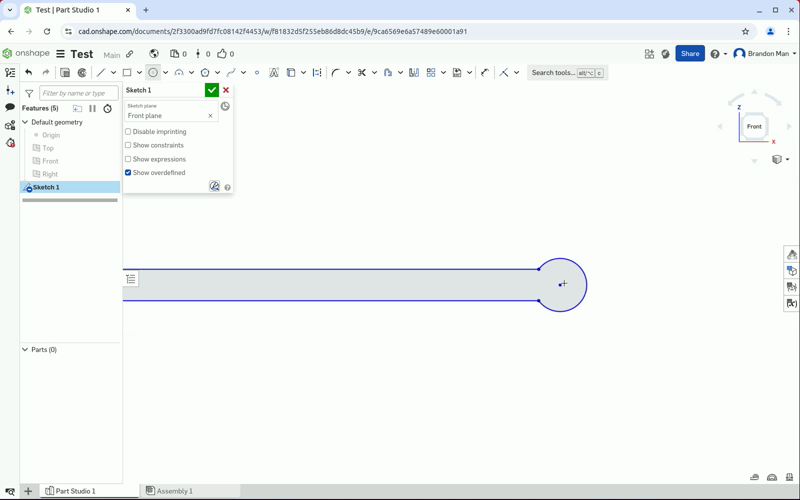
scroll(6)
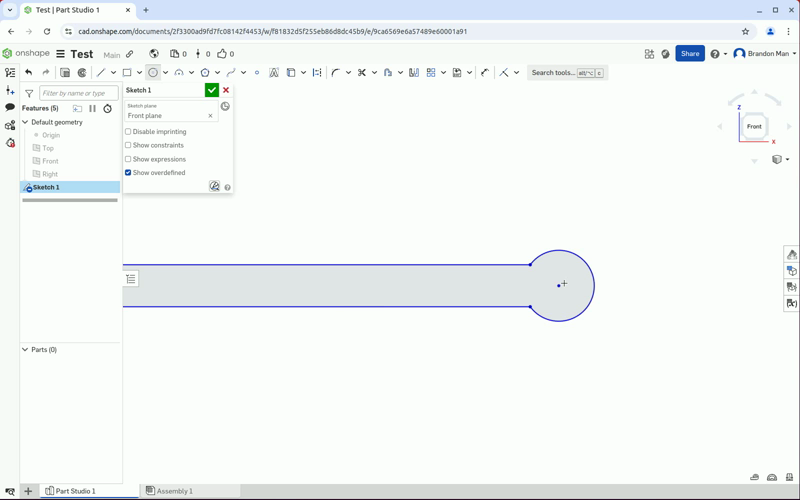
scroll(6)
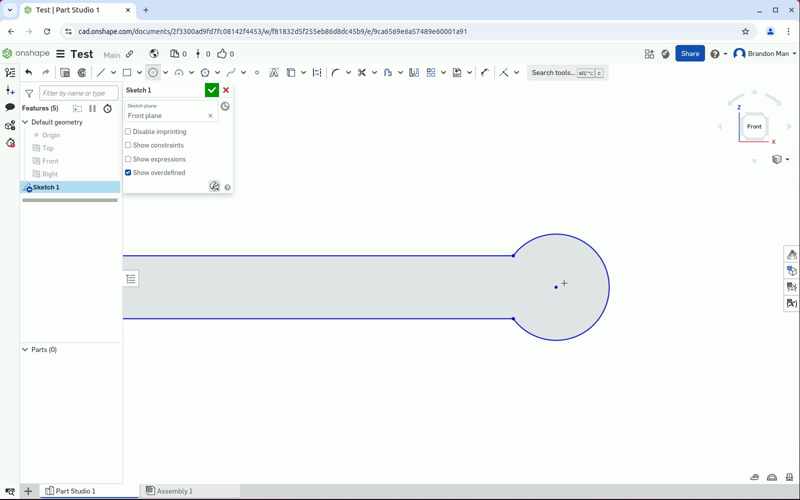
scroll(6)
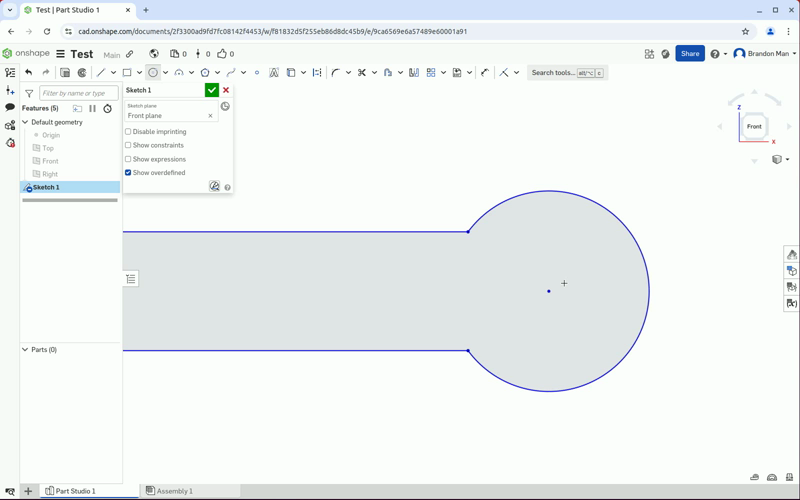
click(564, 282)
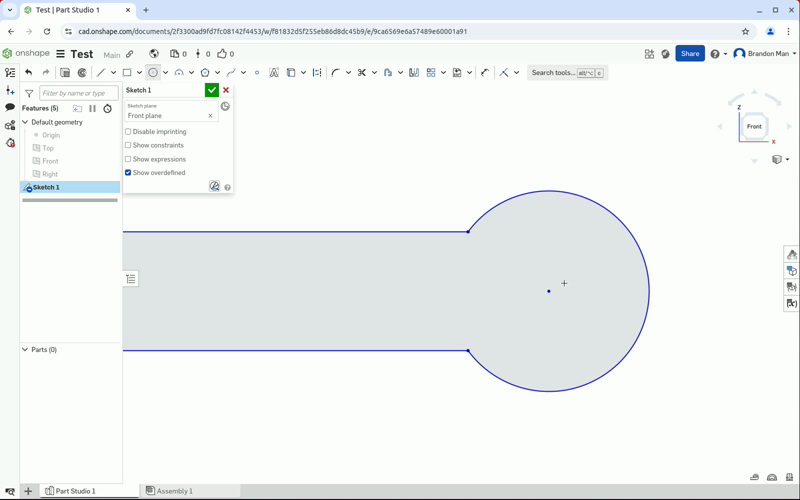
scroll(-6)
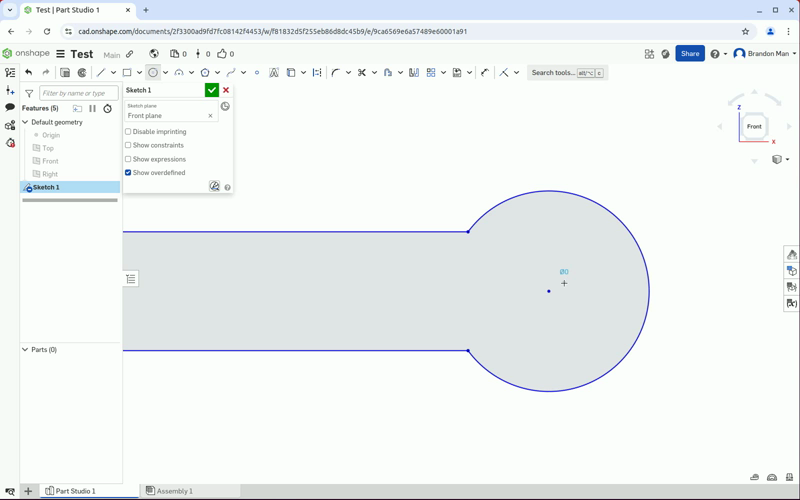
scroll(-6)
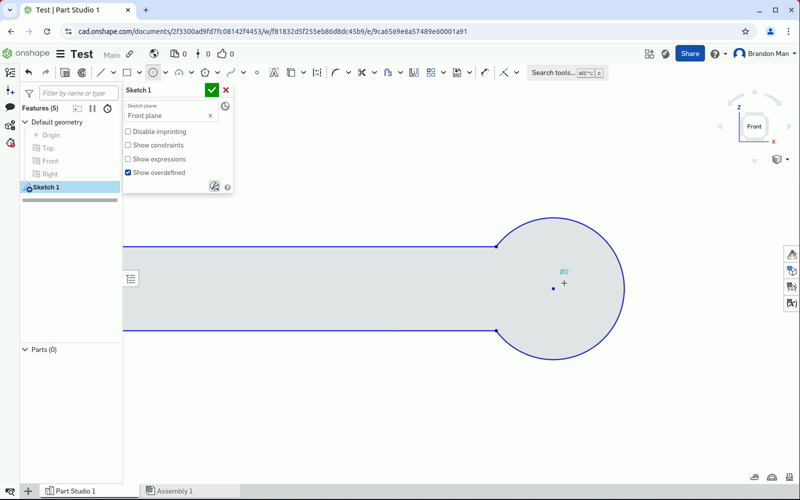
scroll(-6)
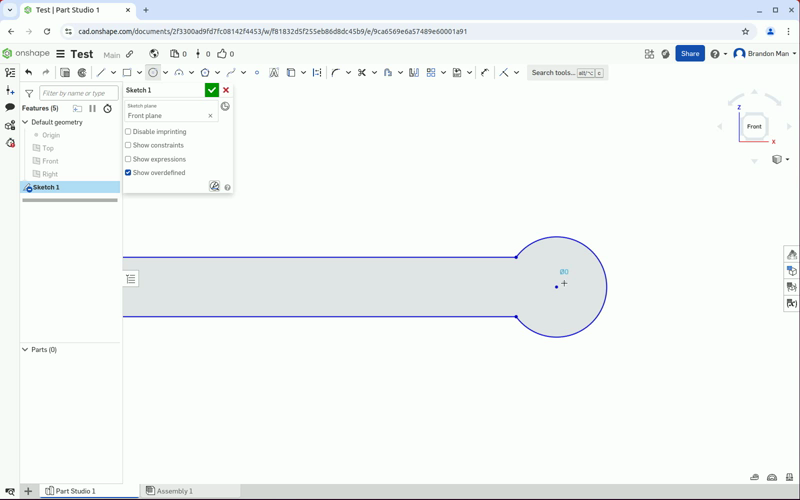
scroll(-6)
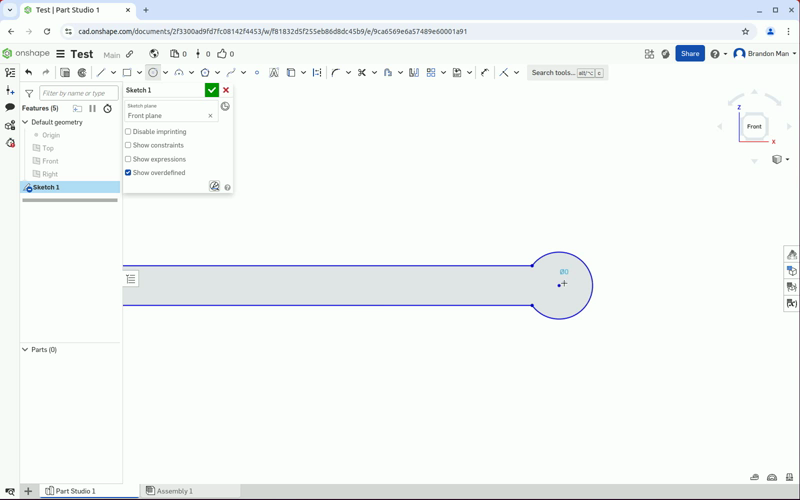
scroll(-6)
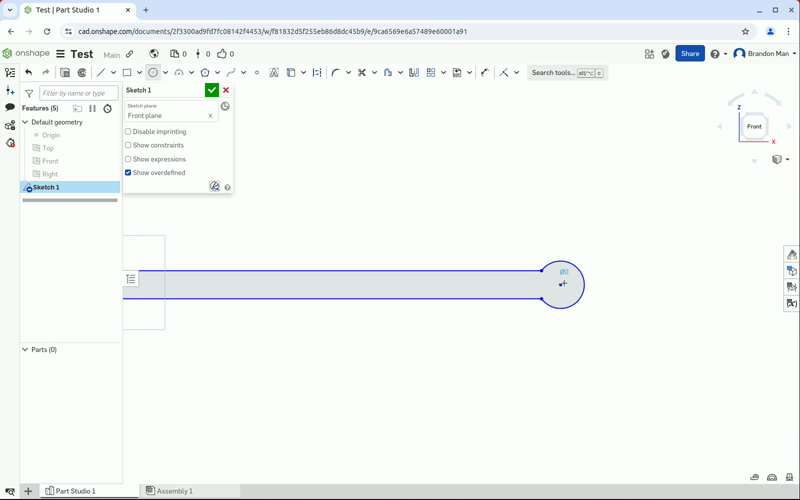
scroll(-6)
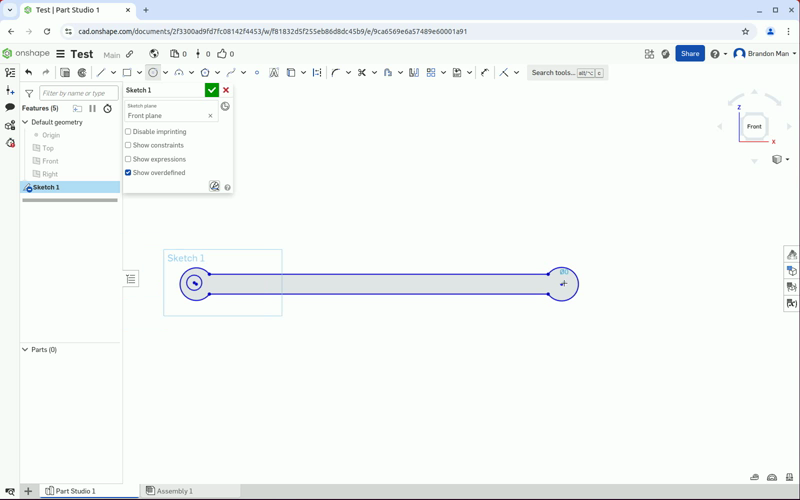
scroll(-6)
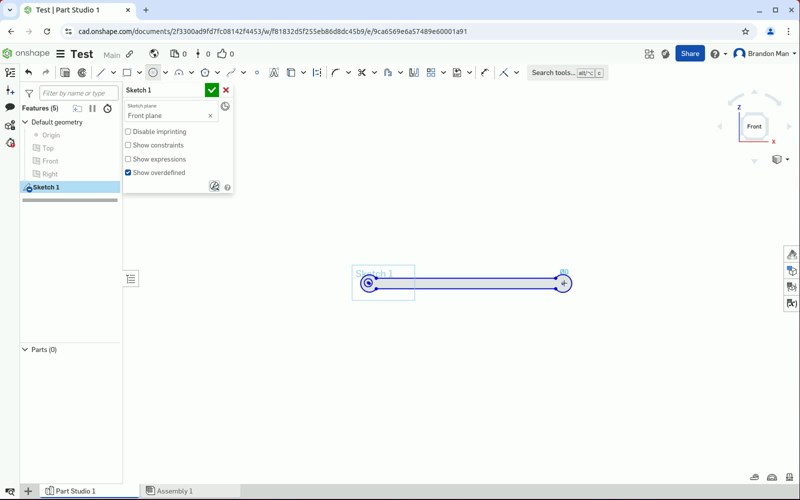
key_up(shift)
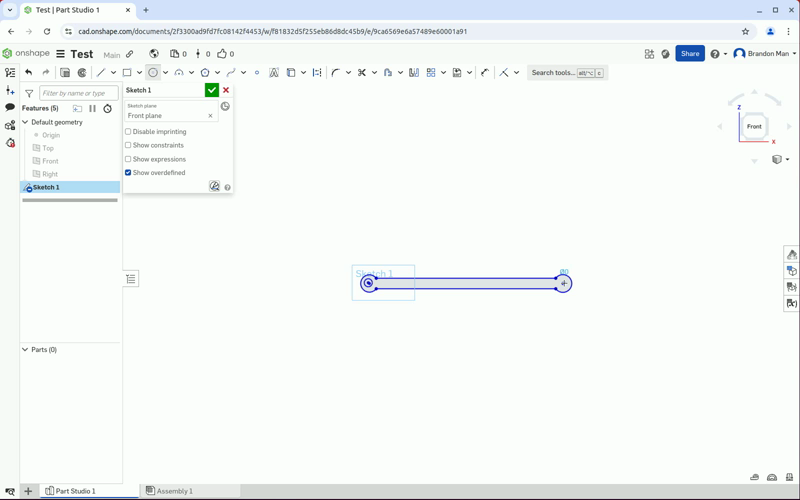
mouse_move(568, 282)
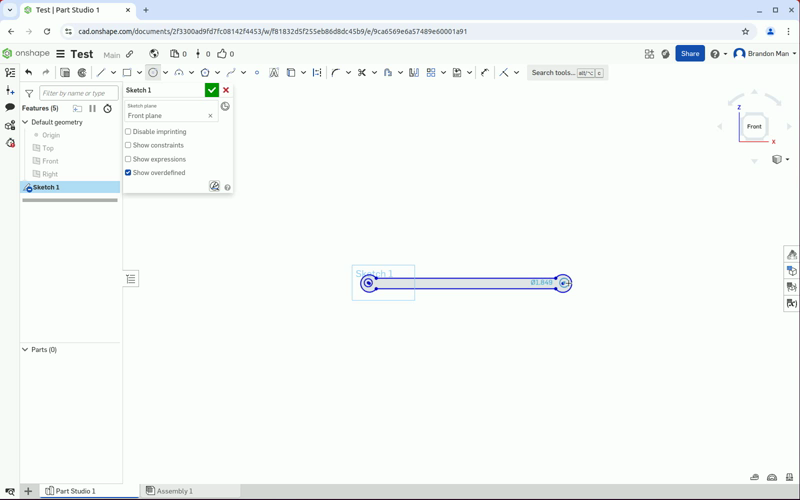
scroll(6)
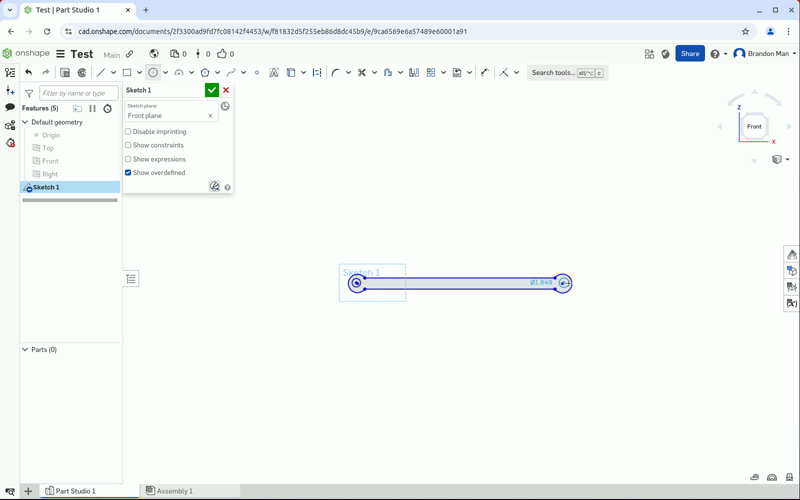
scroll(6)
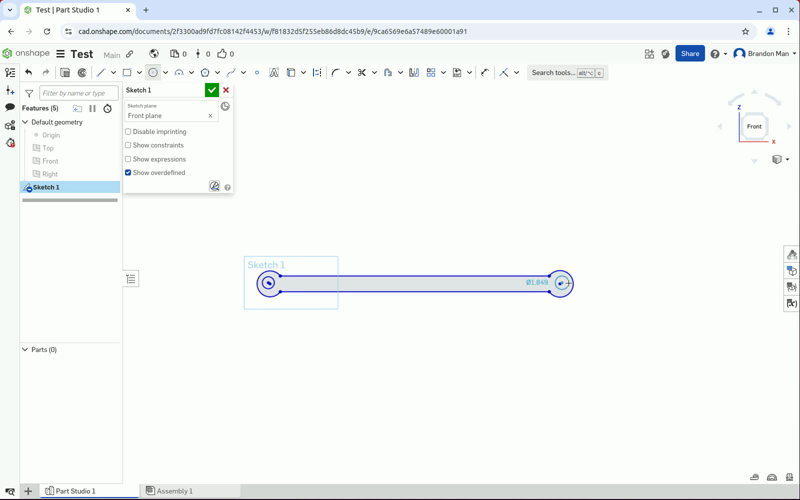
scroll(6)
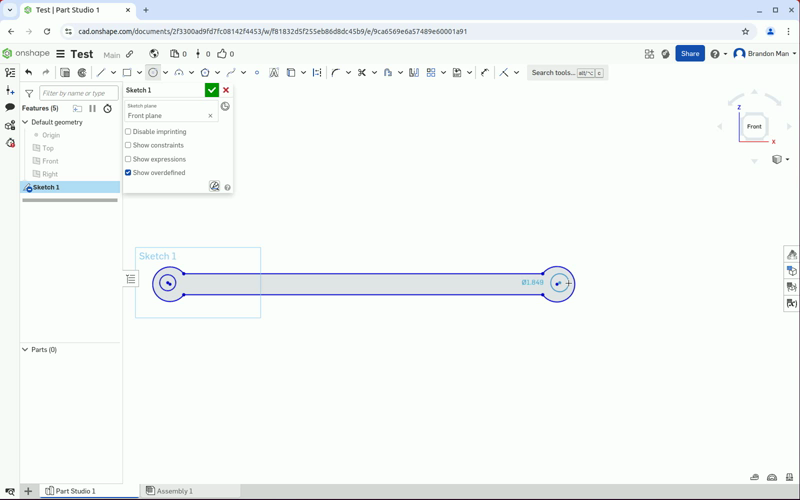
scroll(6)
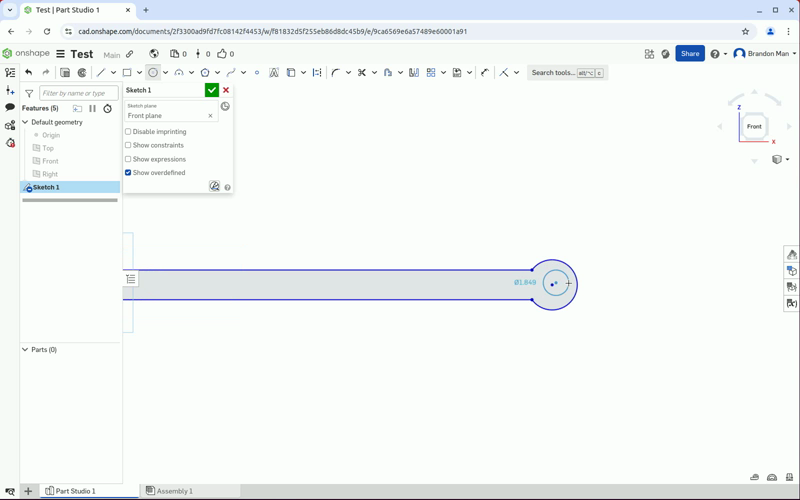
scroll(6)
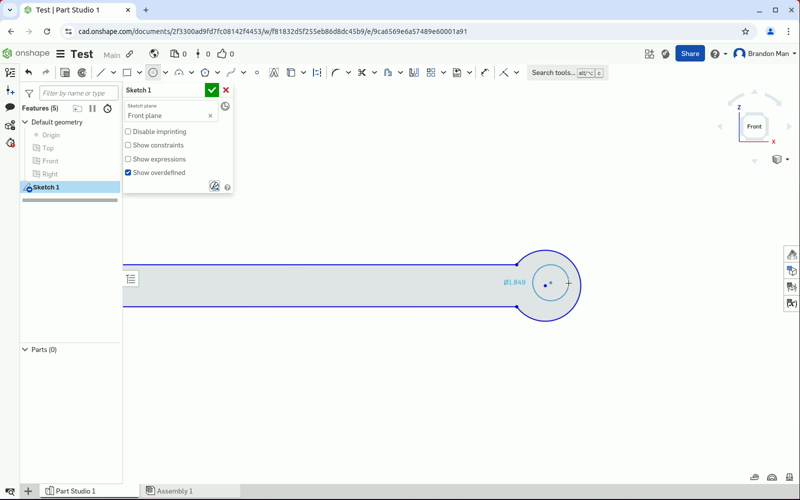
scroll(6)
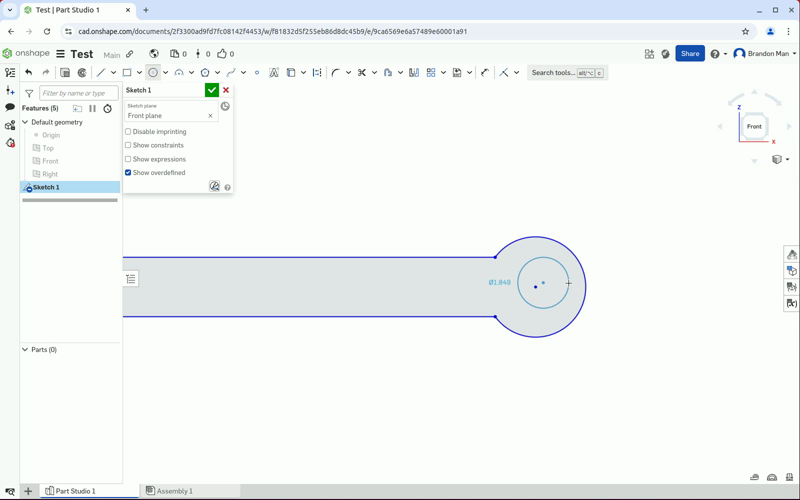
scroll(6)
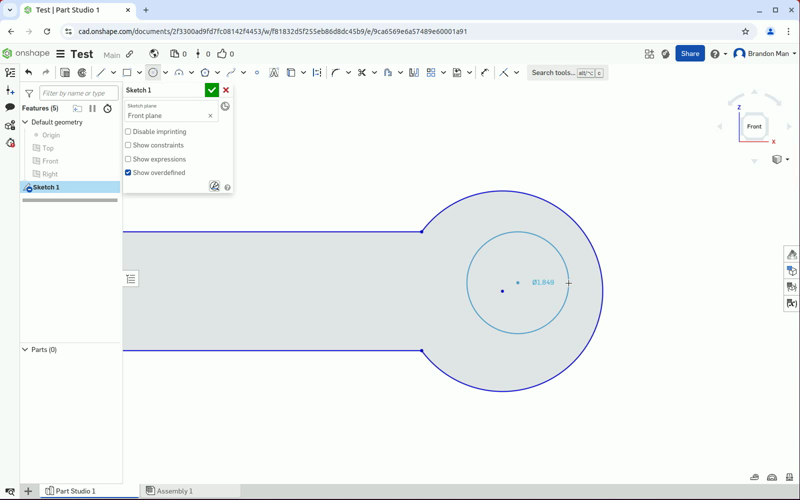
click(568, 282)
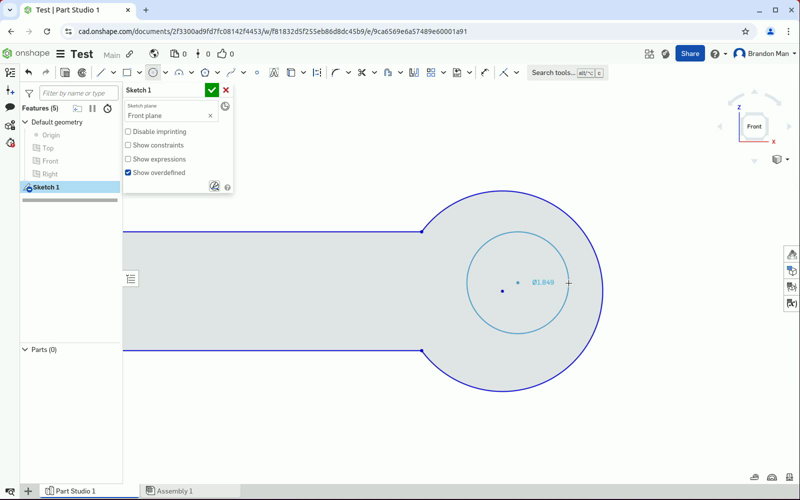
scroll(-6)
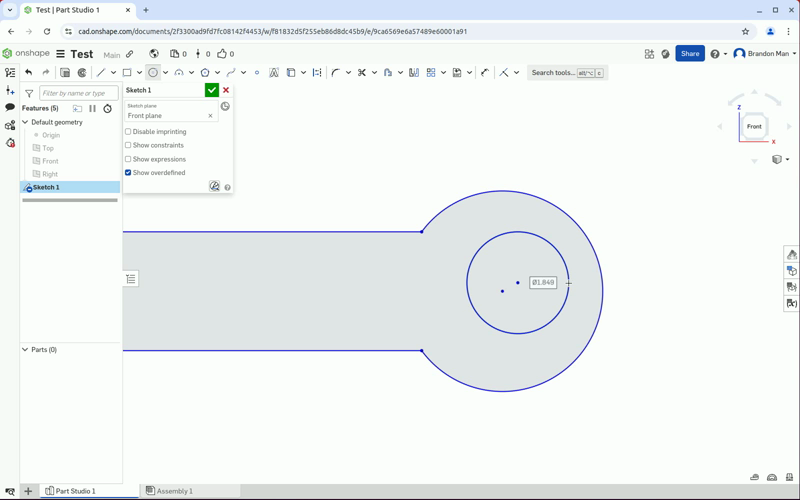
scroll(-6)
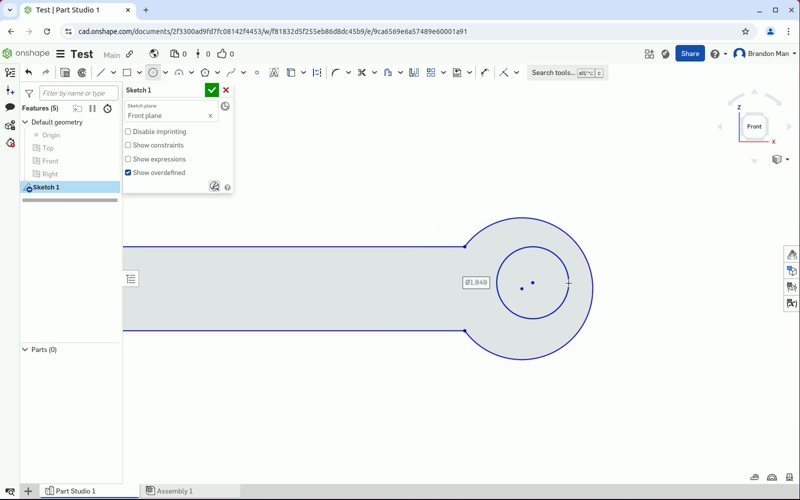
scroll(-6)
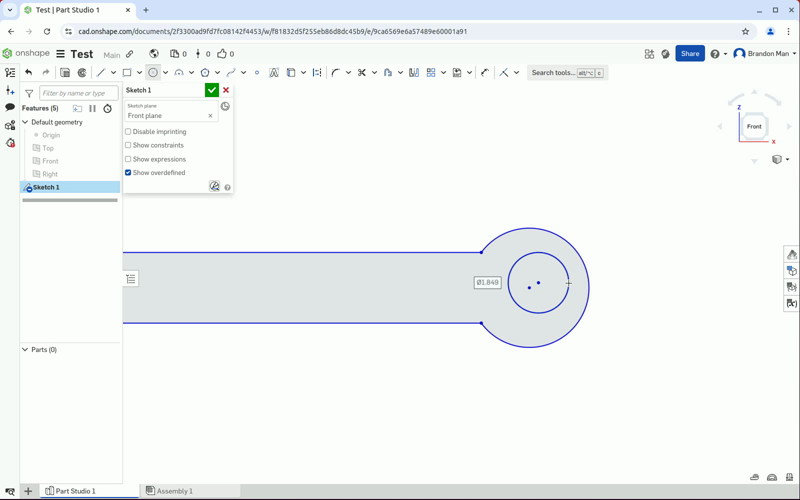
scroll(-6)
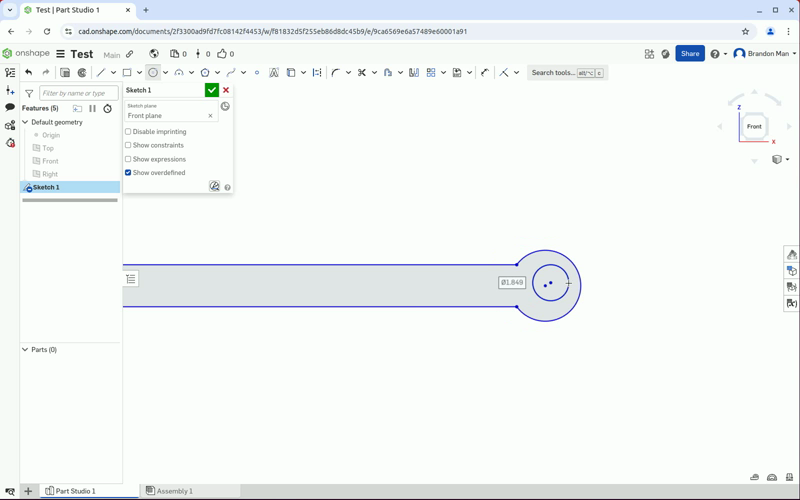
scroll(-6)
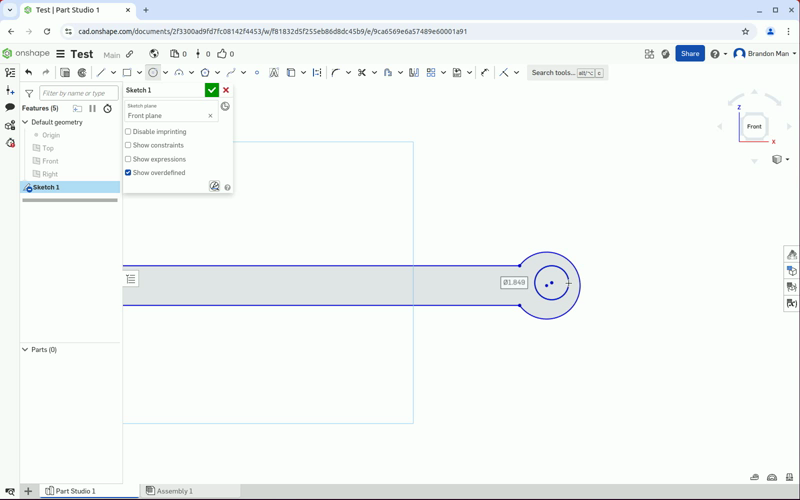
scroll(-6)
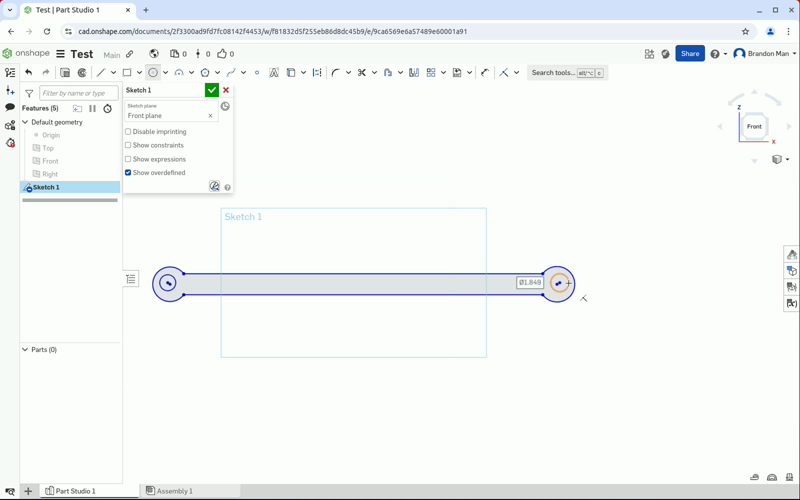
scroll(-6)
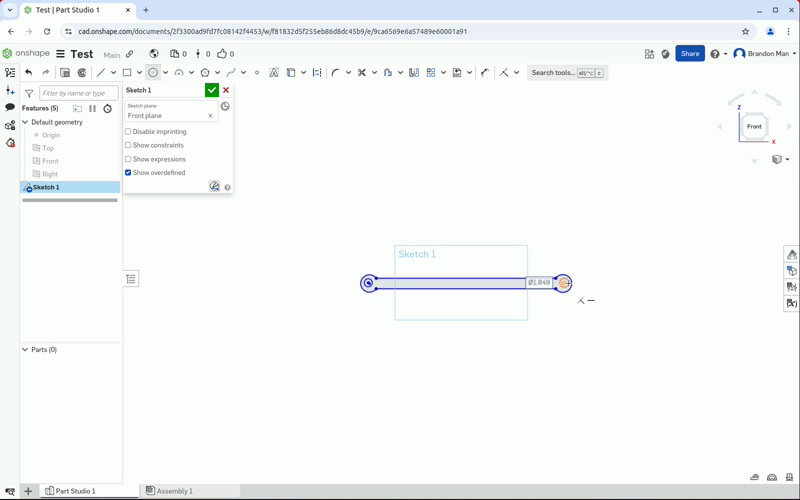
key(esc)
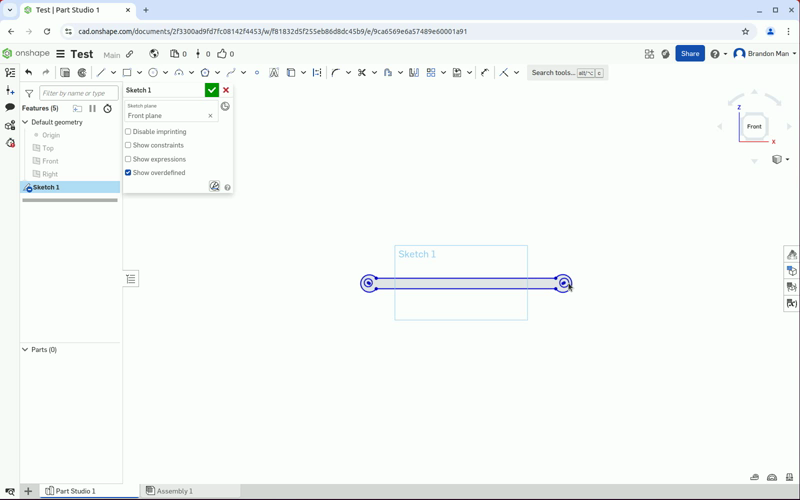
mouse_move(473, 283)
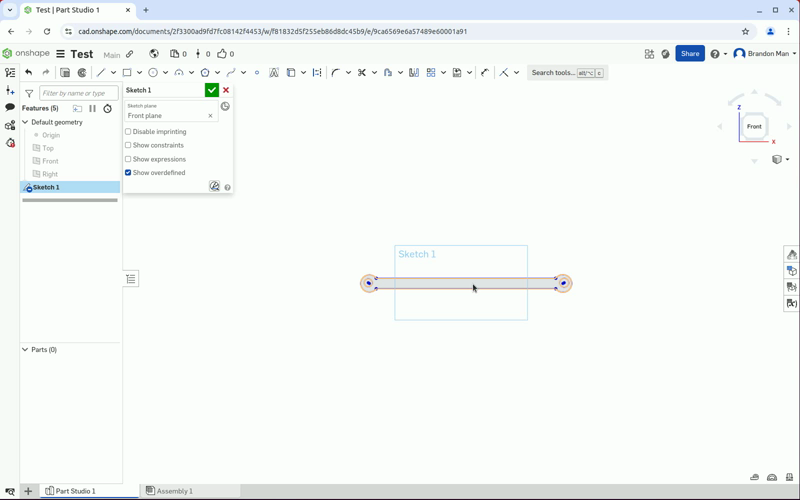
click(473, 283)
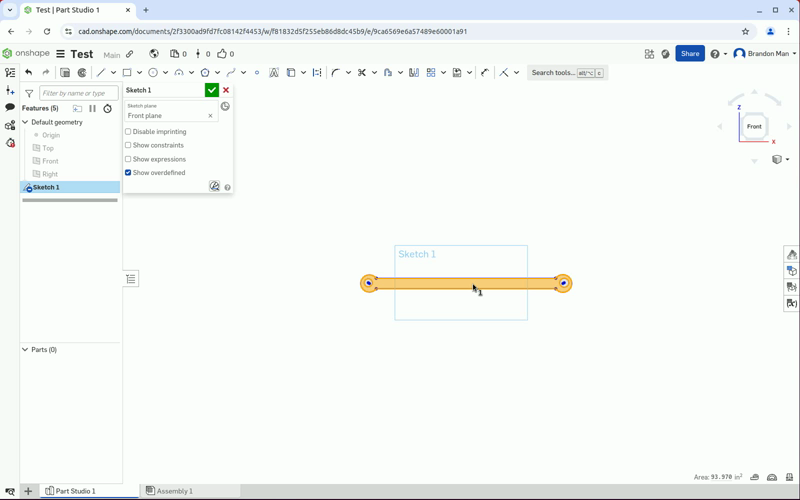
mouse_move(73, 352)
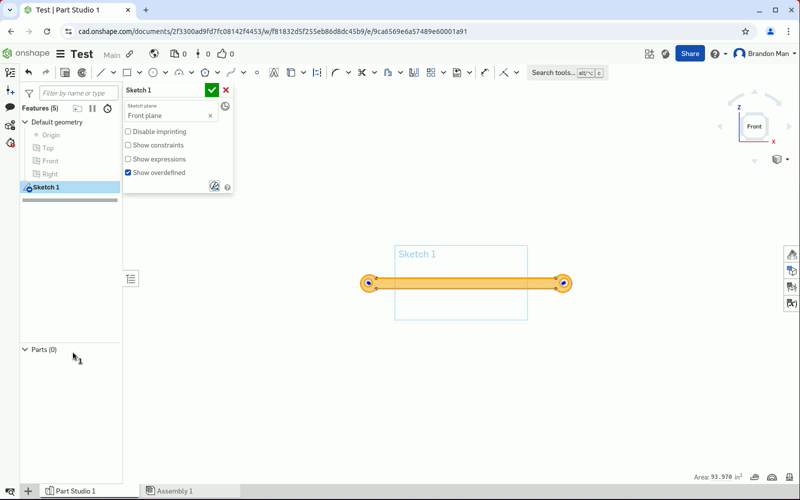
key(shift+y)
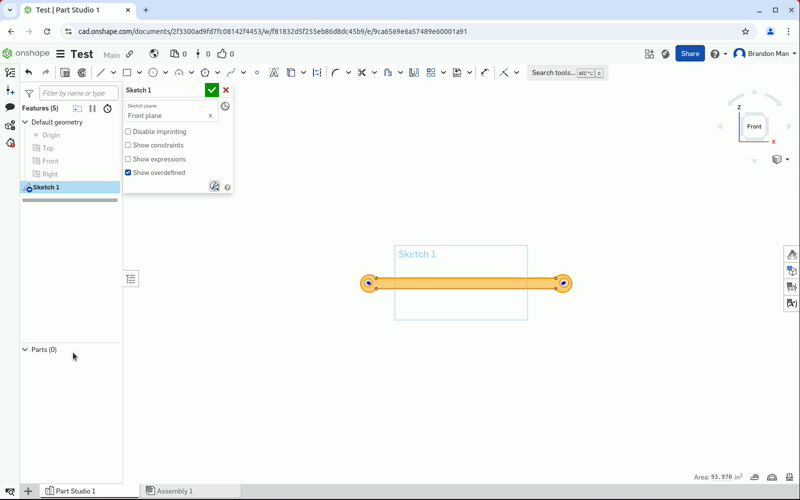
key(shift+e)
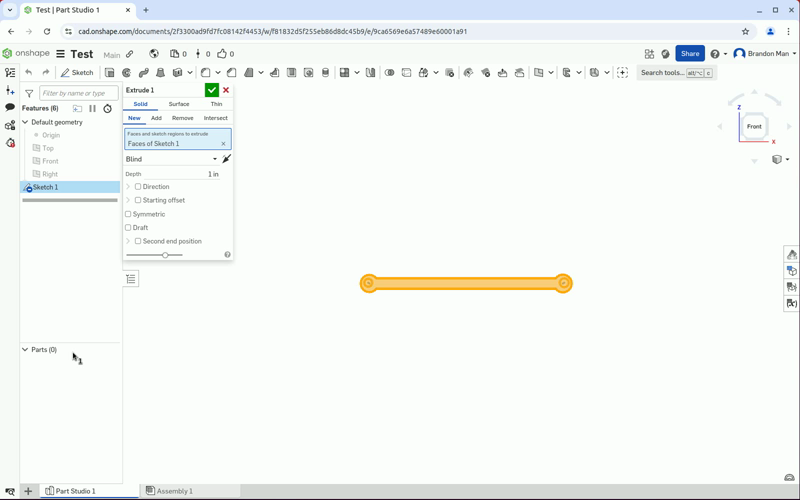
mouse_move(143, 106)
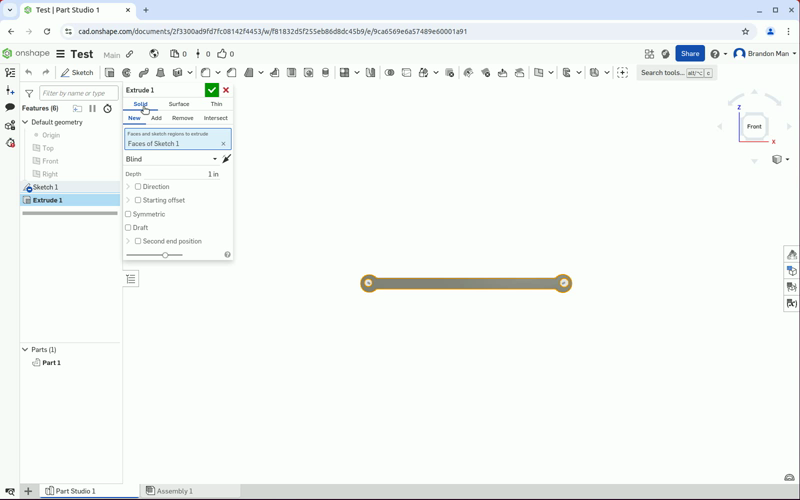
click(143, 106)
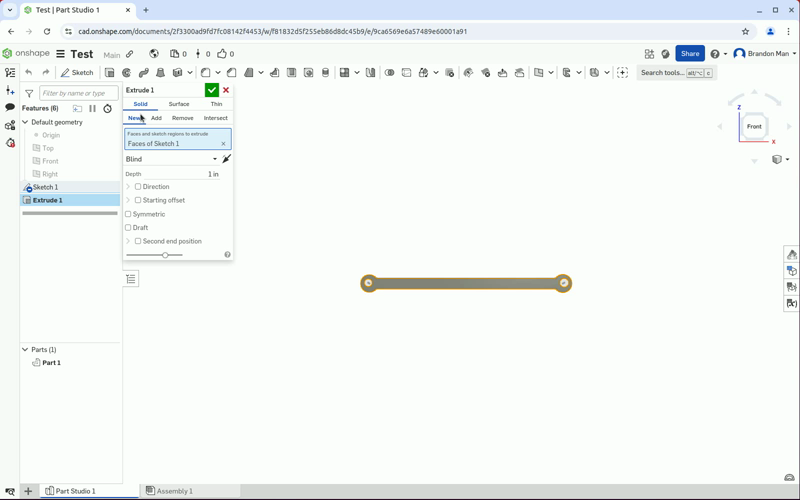
mouse_move(137, 120)
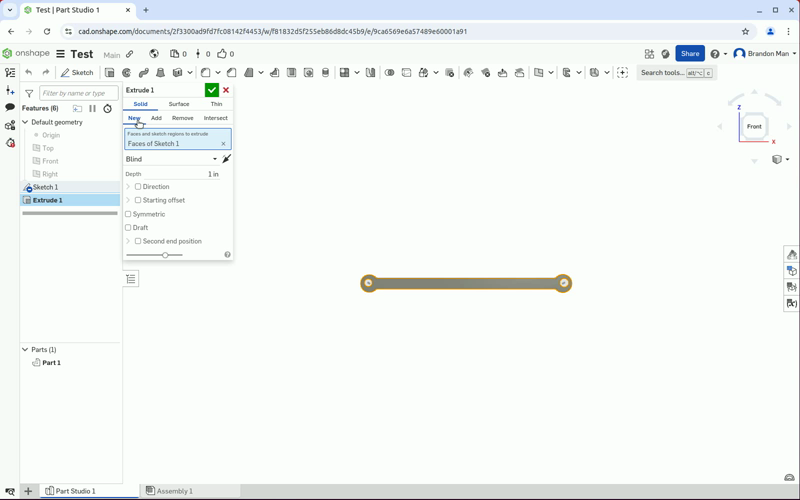
click(137, 120)
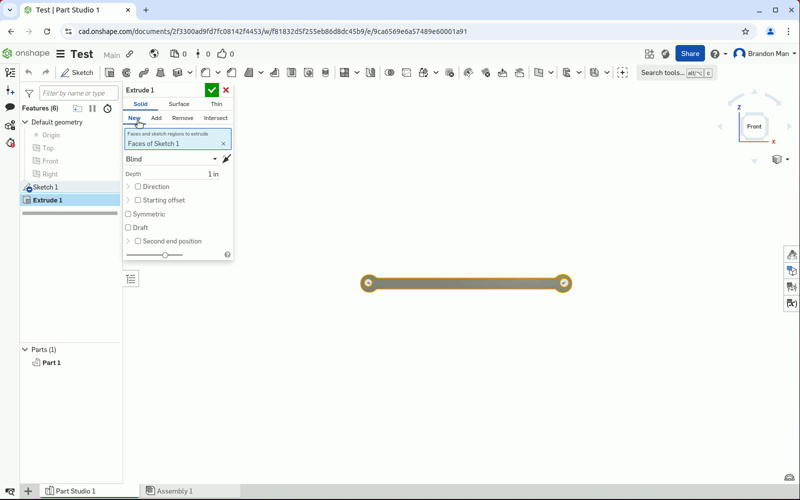
key(tab, 4)
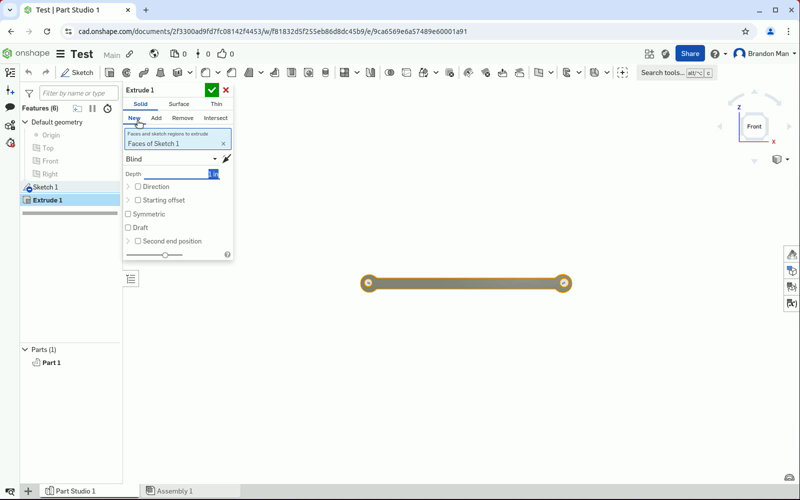
text(6.258)
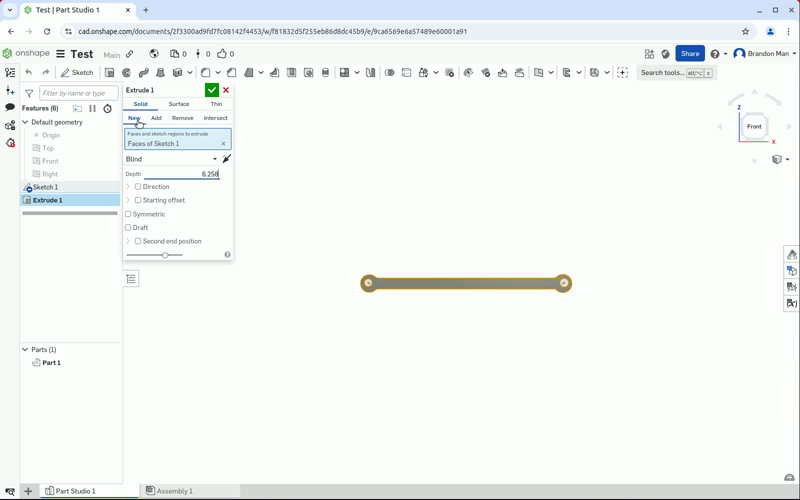
key(tab, 3)
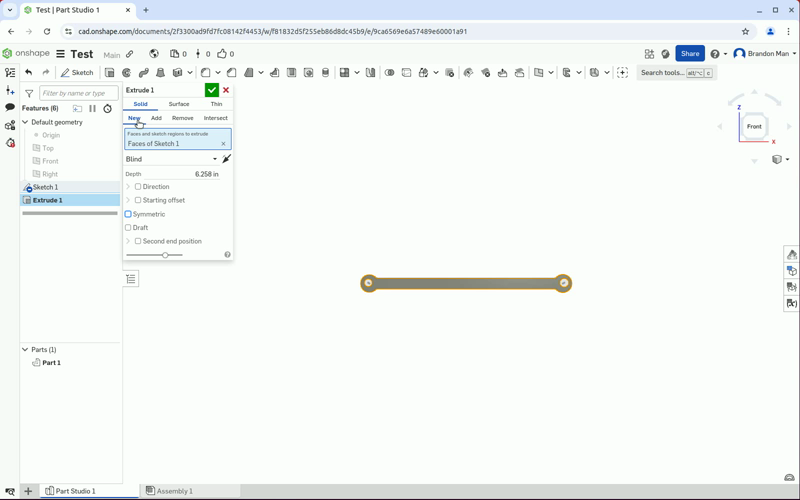
key(space)
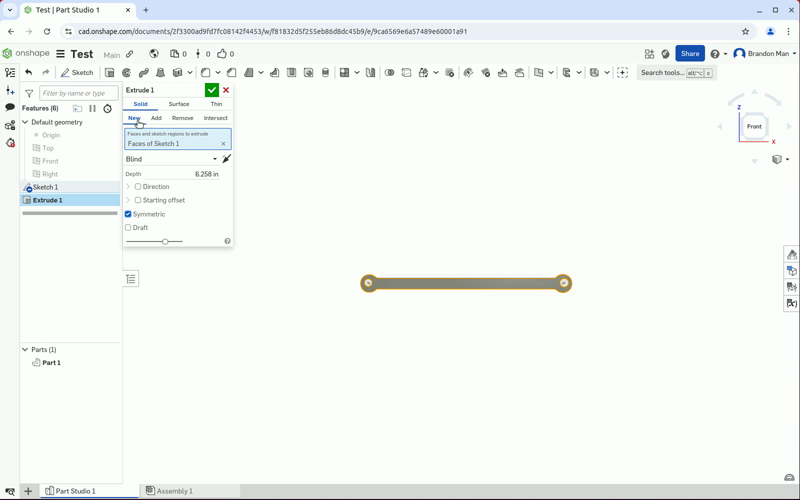
key(enter)
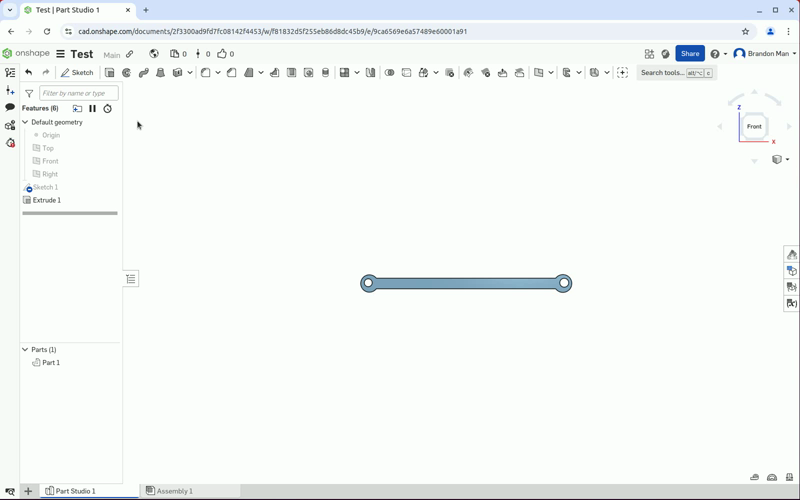
key(shift+h)
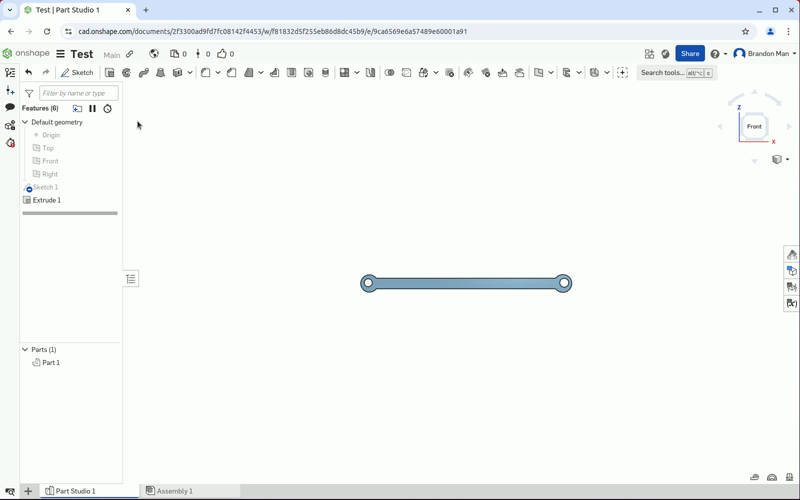
key(shift+h)
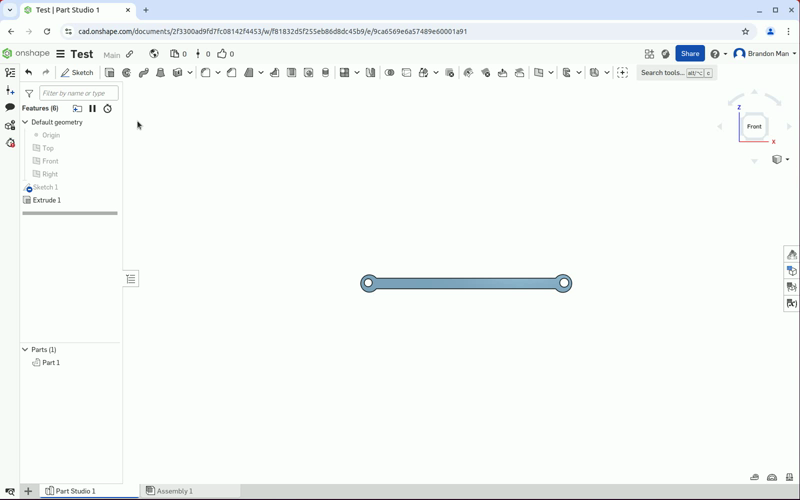
mouse_move(73, 189)
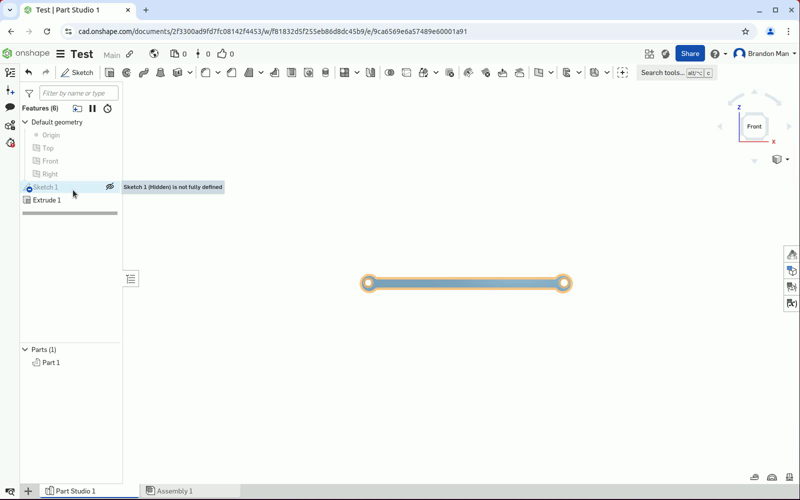
click(73, 189)
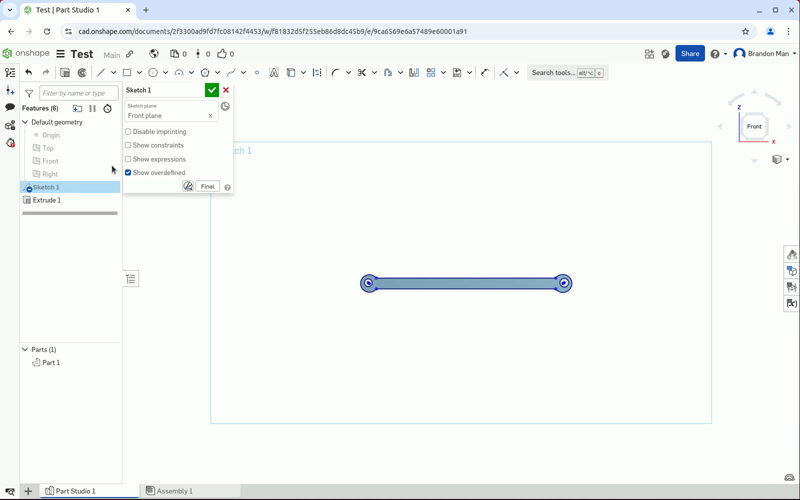
mouse_move(229, 92)
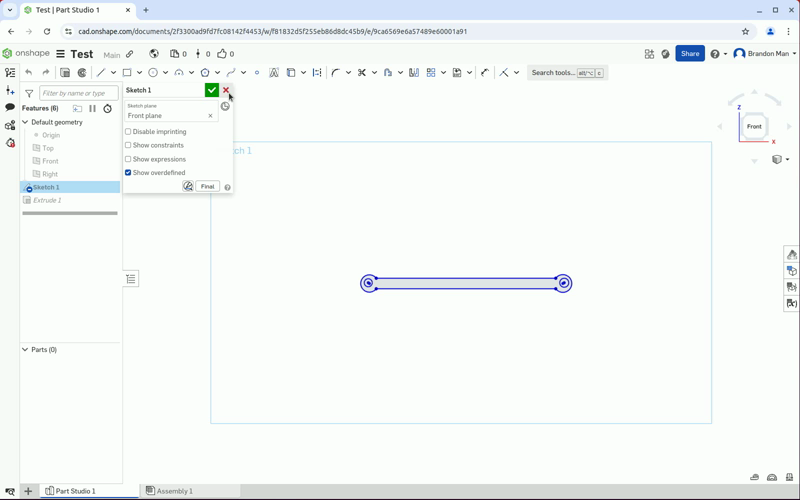
click(229, 92)
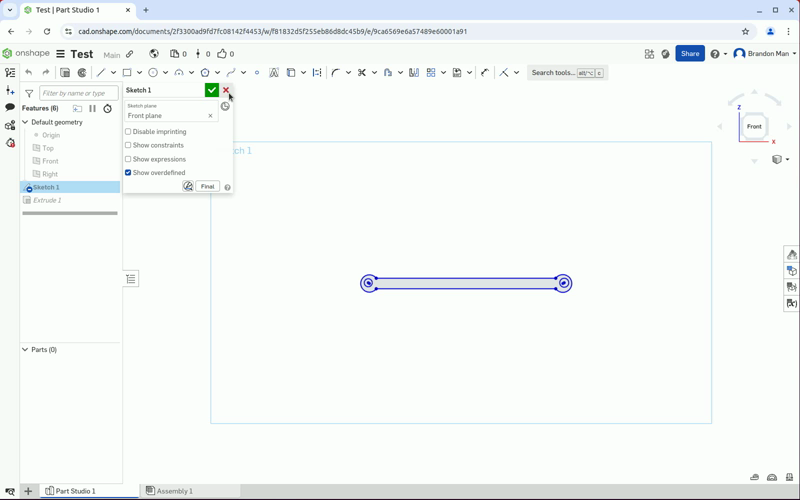
key(shift+s)
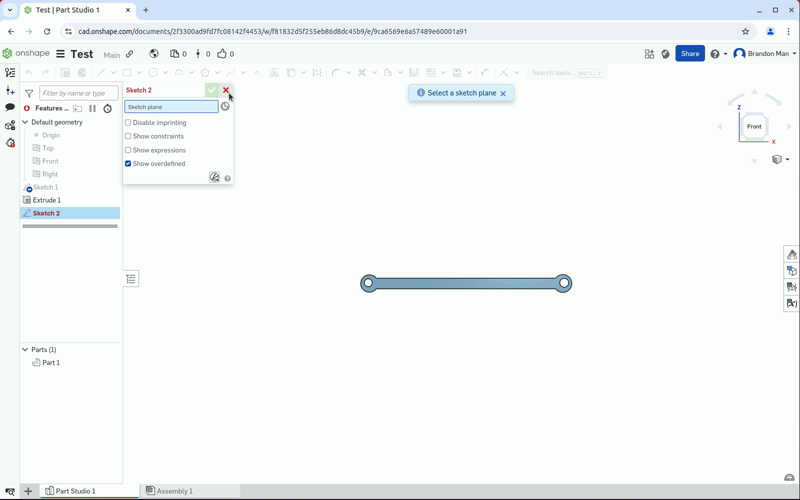
mouse_move(73, 163)
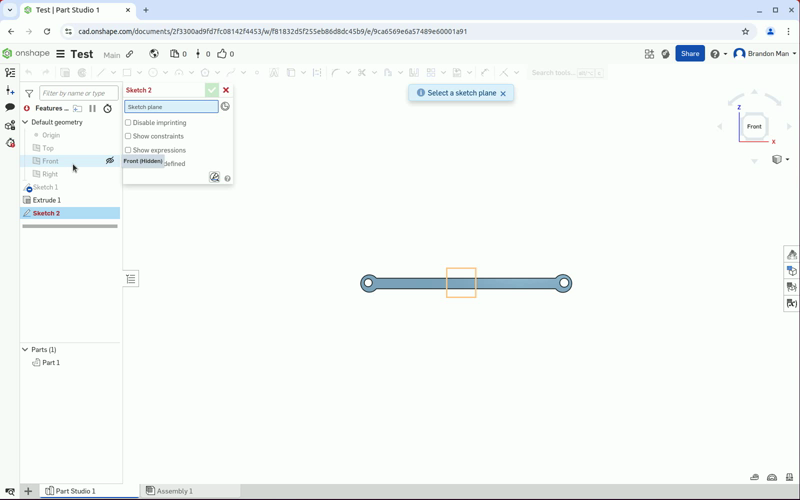
click(73, 163)
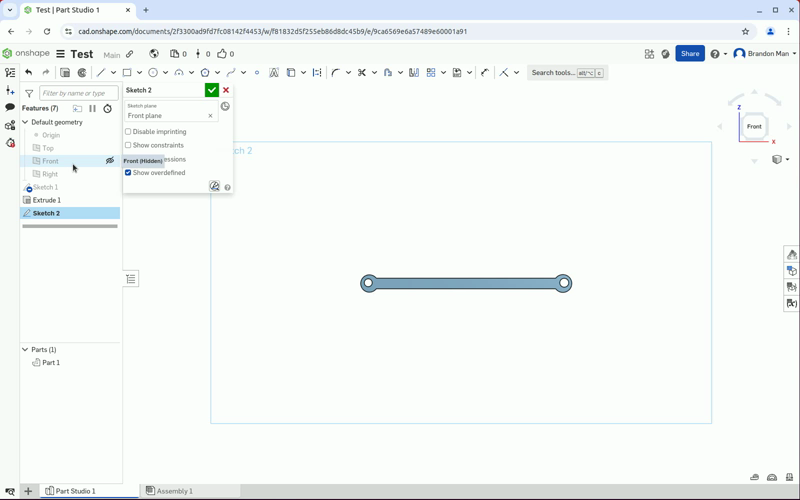
mouse_move(73, 352)
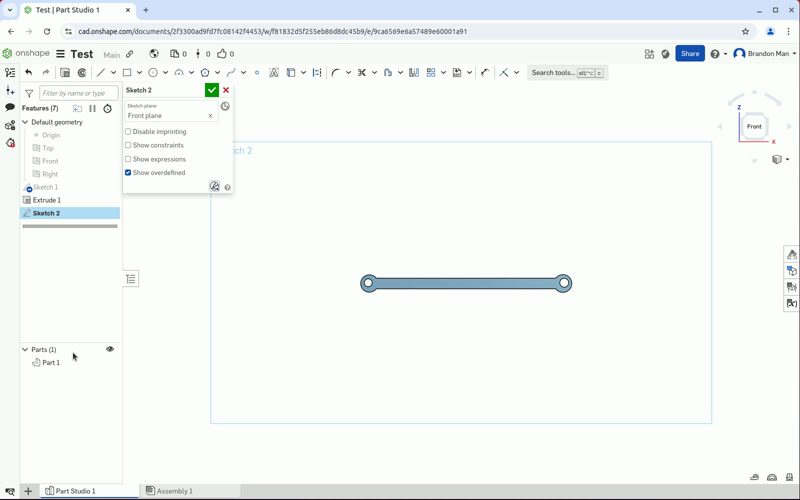
key(y)
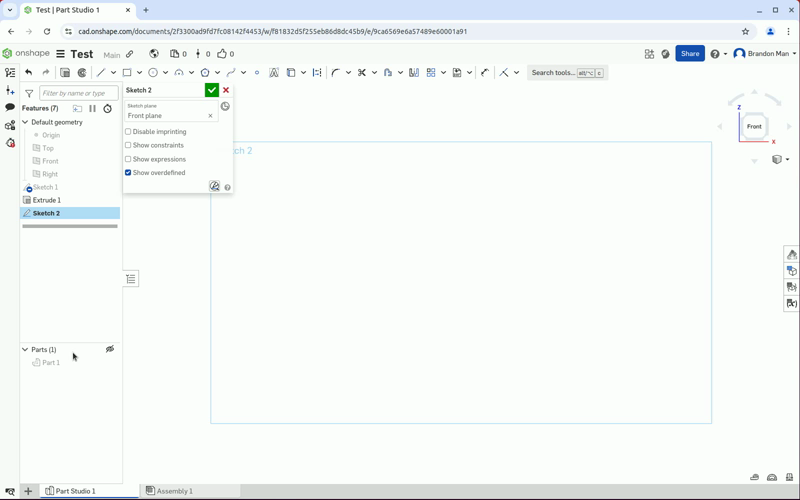
key(c)
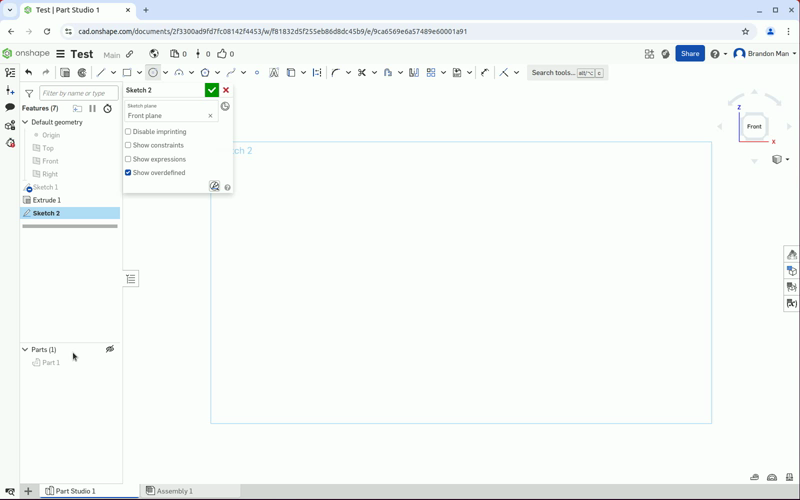
key_down(shift)
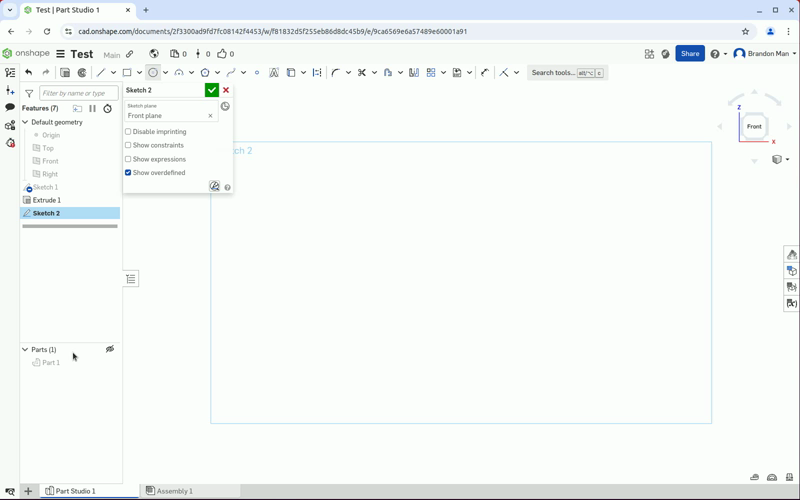
mouse_move(564, 282)
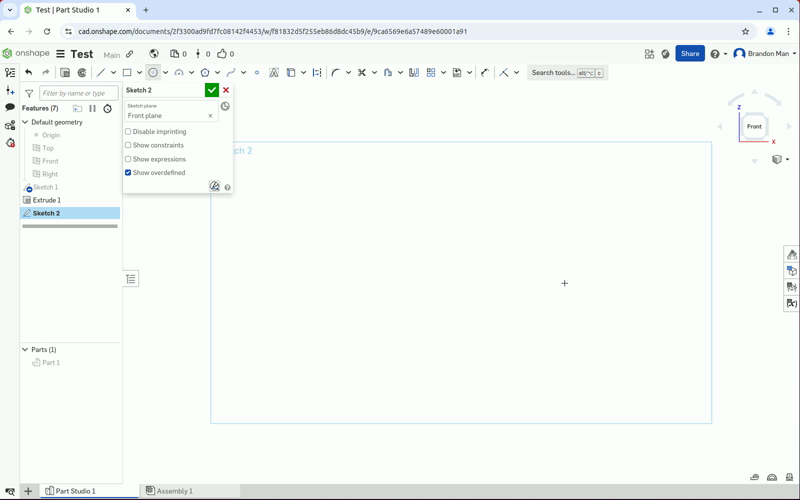
click(564, 282)
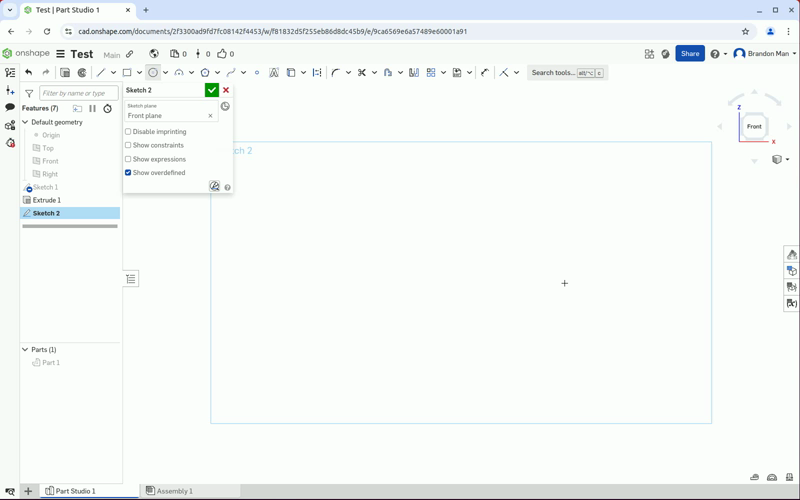
key_up(shift)
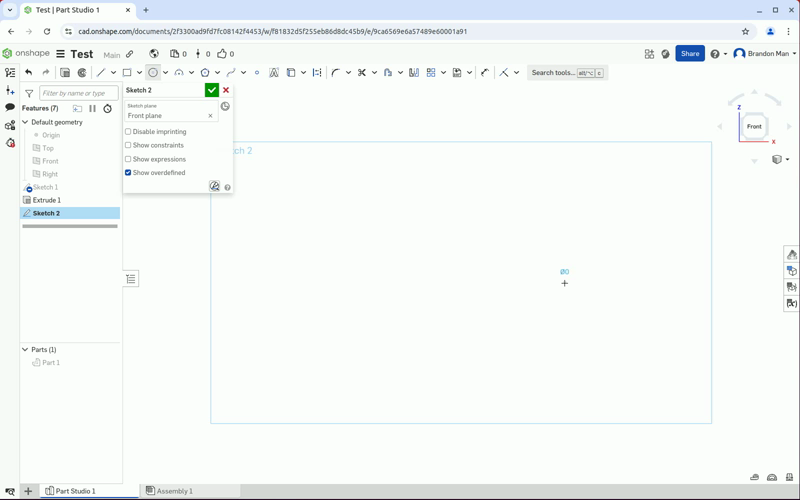
mouse_move(574, 282)
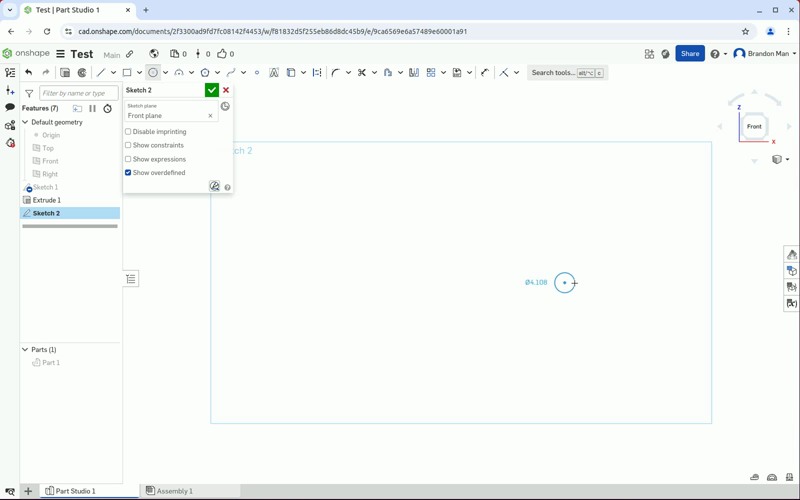
click(574, 282)
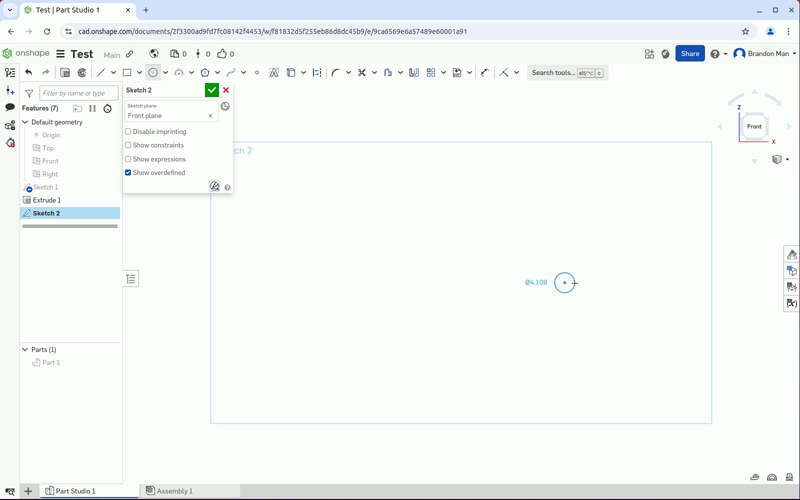
key(esc)
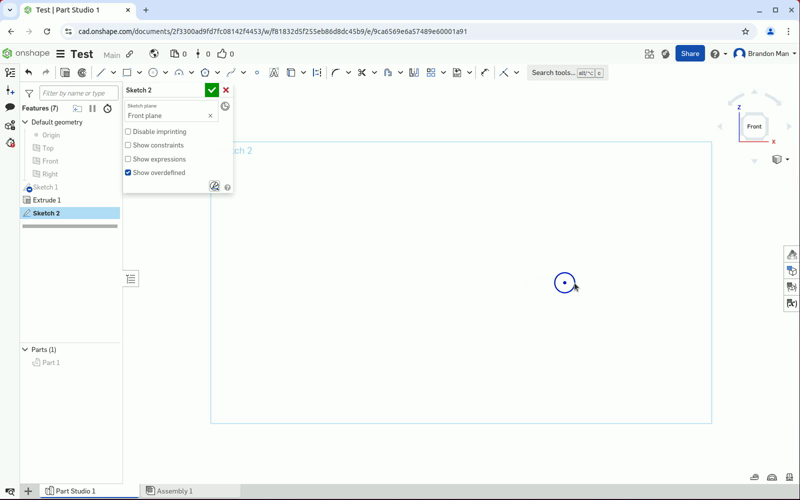
mouse_move(557, 276)
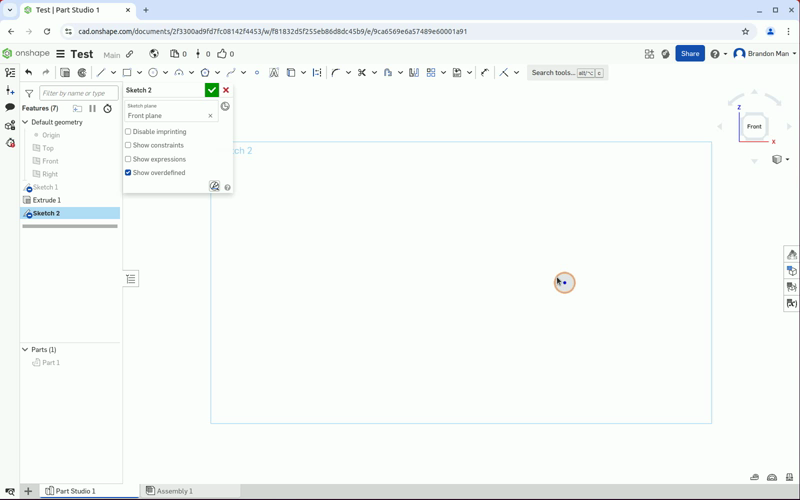
scroll(6)
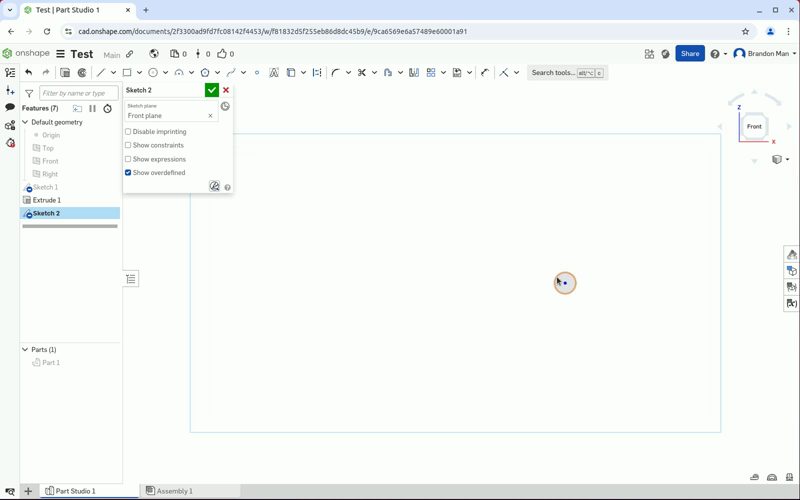
scroll(6)
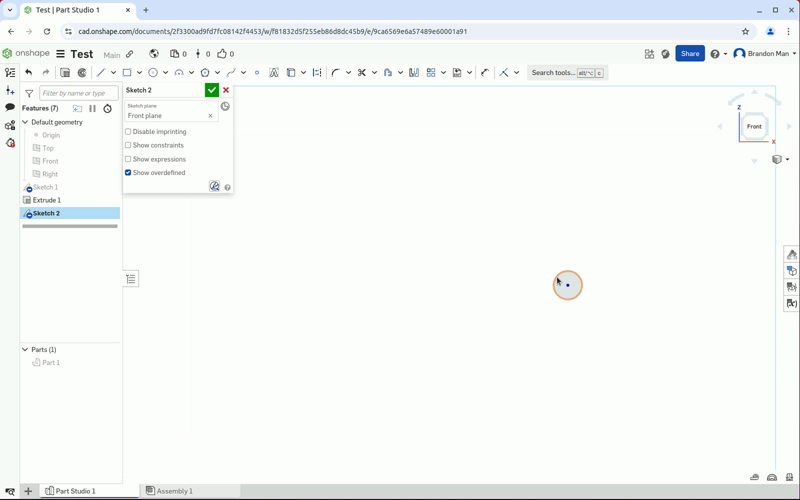
scroll(6)
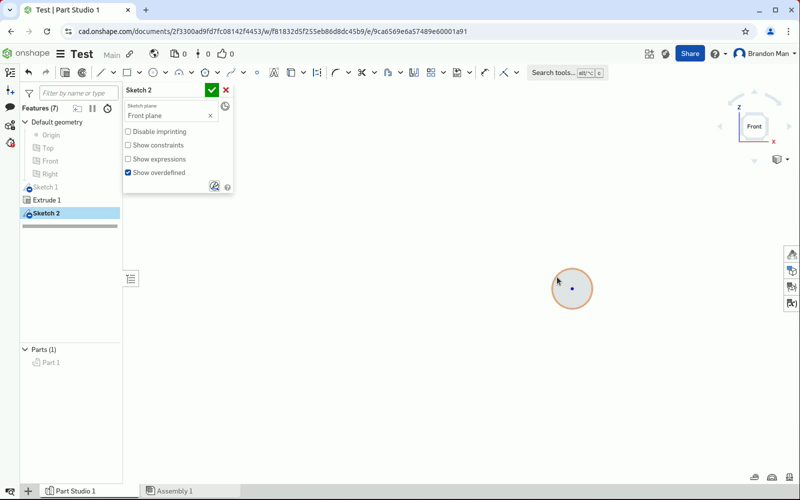
scroll(6)
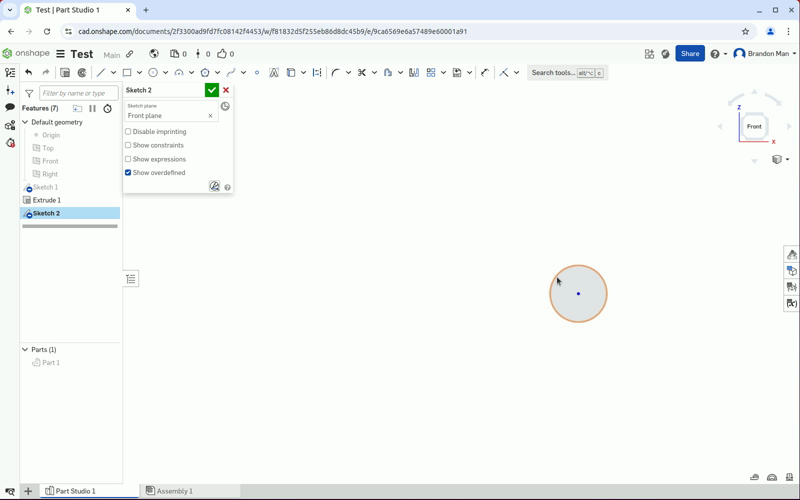
scroll(6)
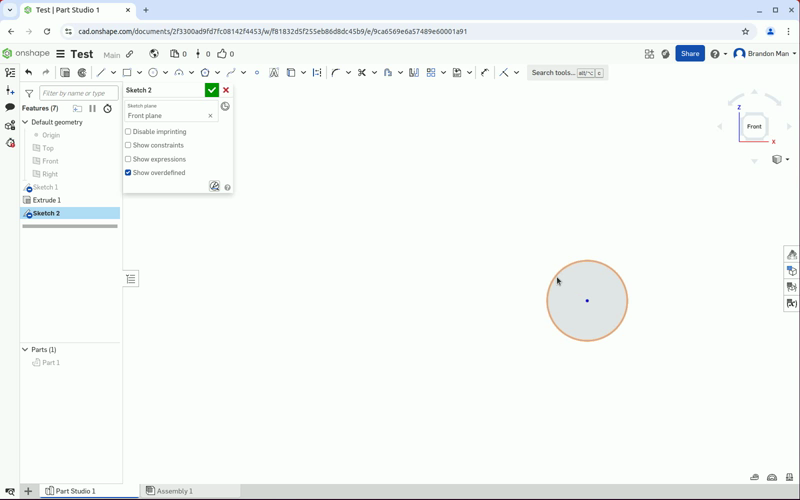
scroll(6)
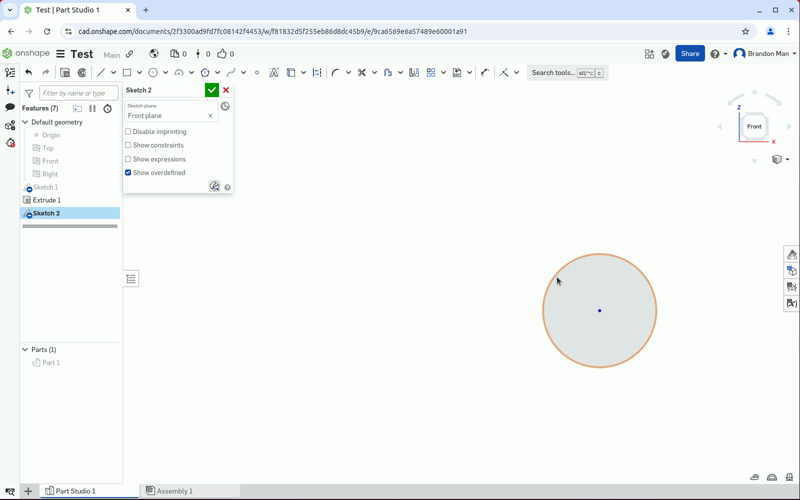
scroll(6)
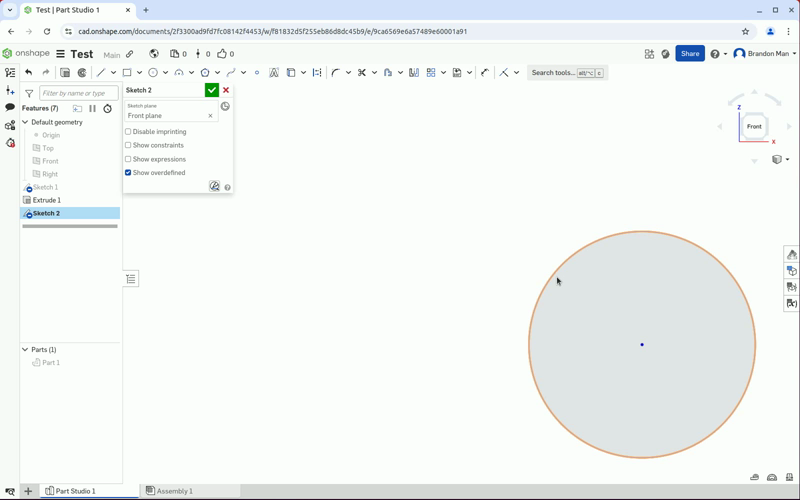
click(557, 276)
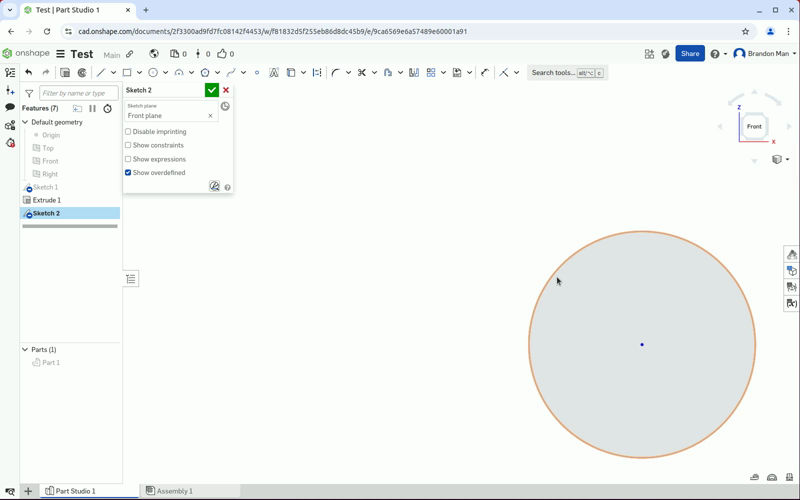
scroll(-6)
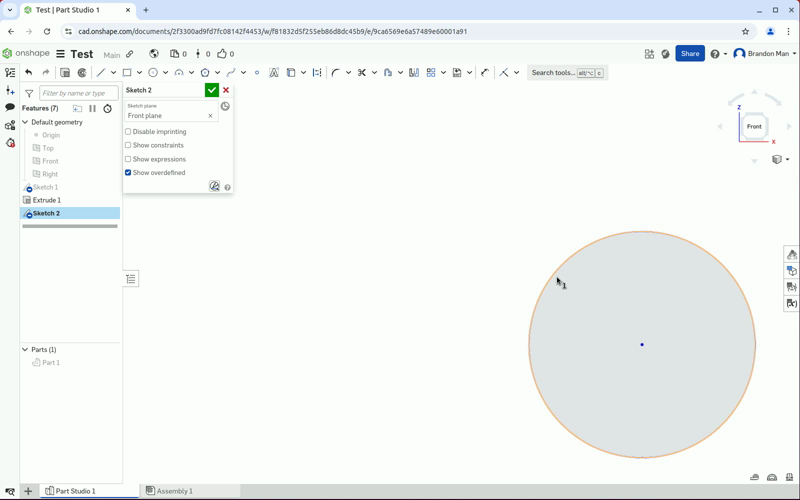
scroll(-6)
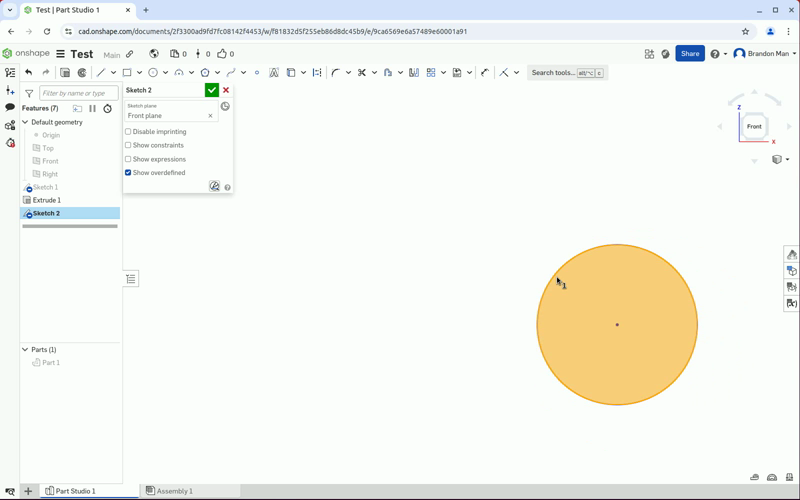
scroll(-6)
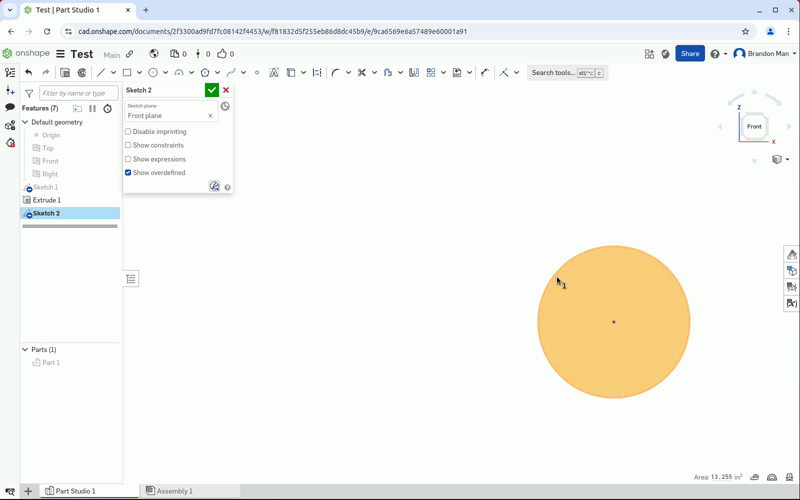
scroll(-6)
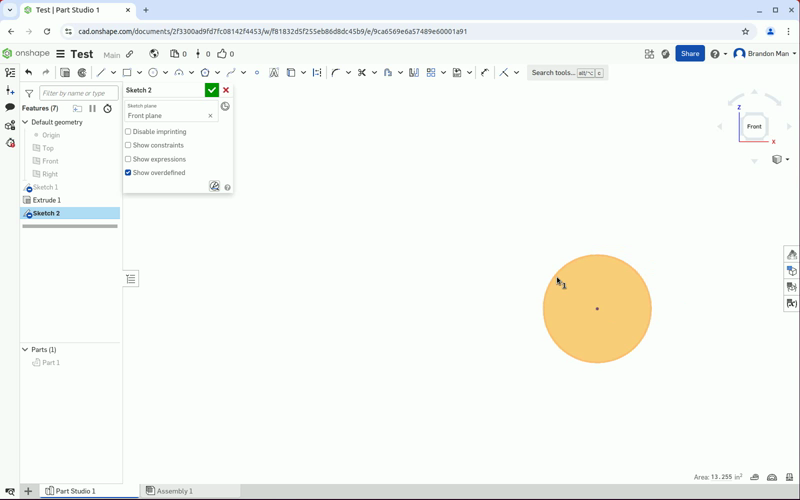
scroll(-6)
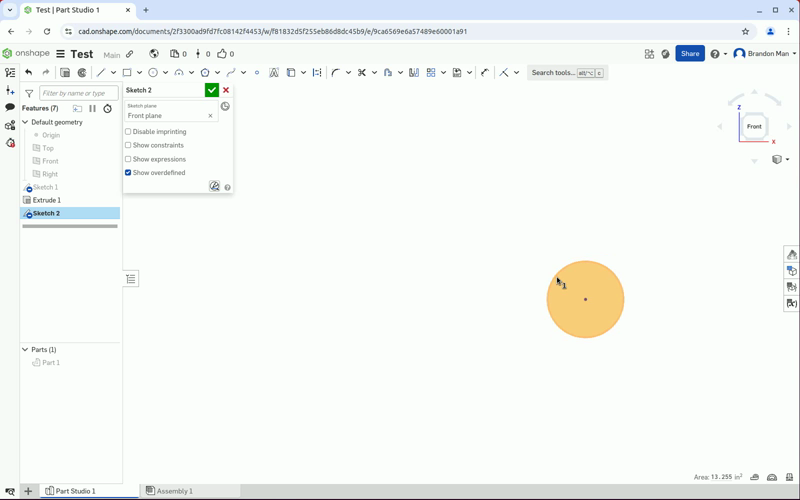
scroll(-6)
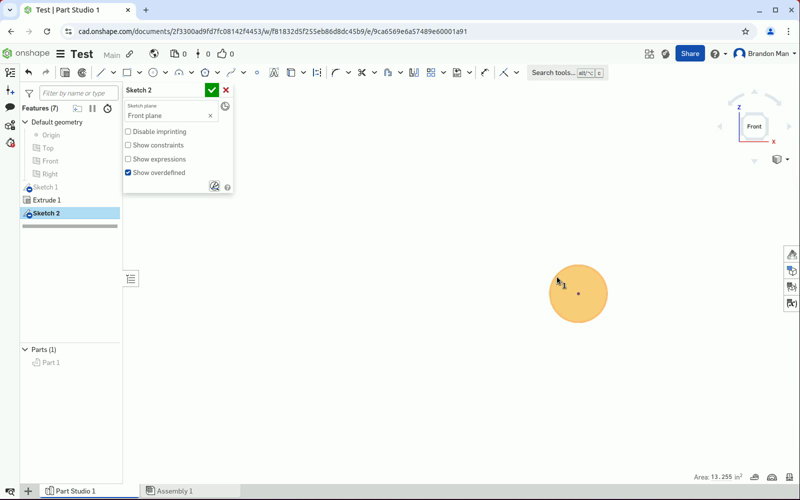
scroll(-6)
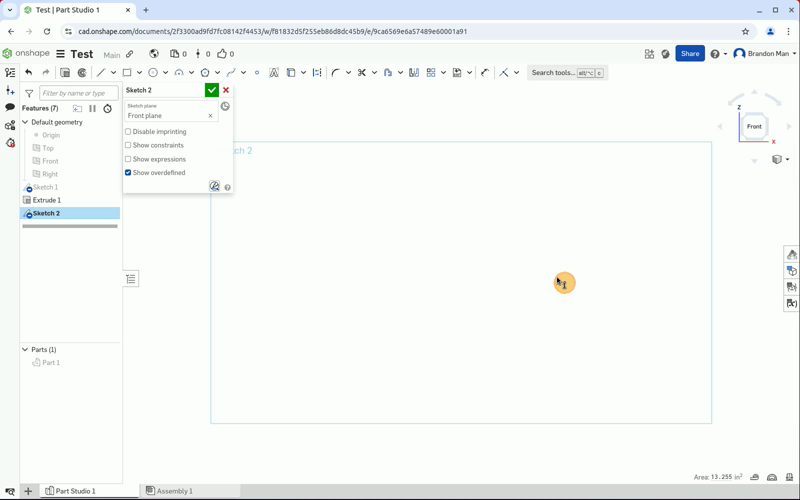
mouse_move(73, 352)
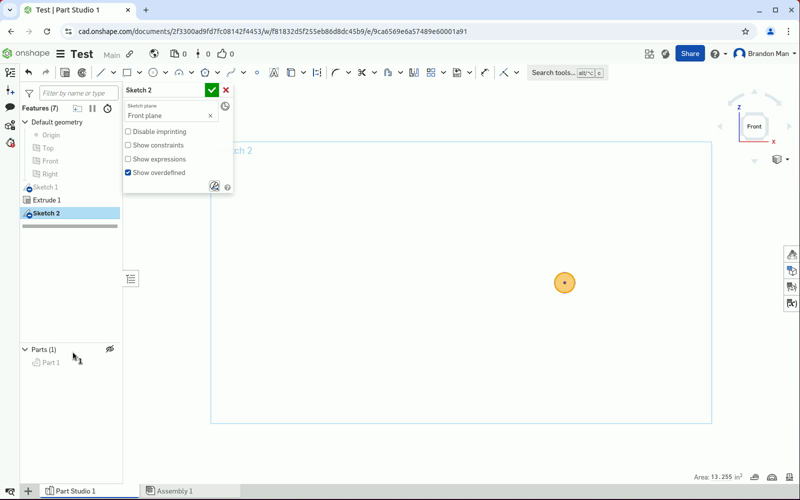
key(shift+y)
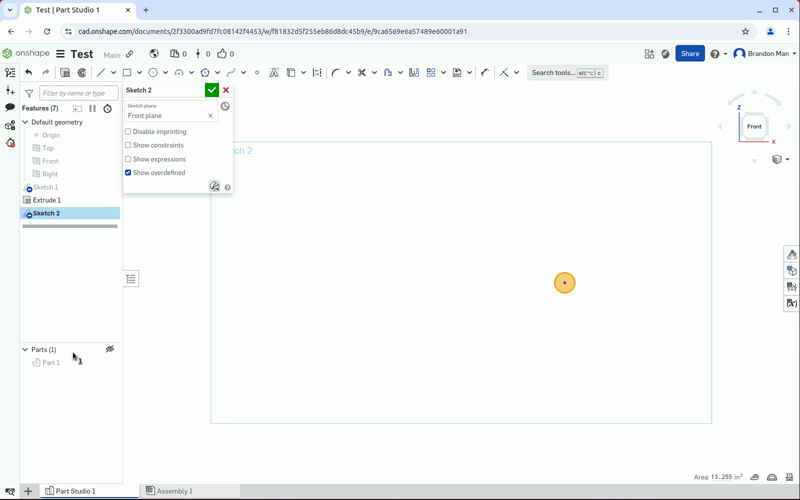
key(shift+e)
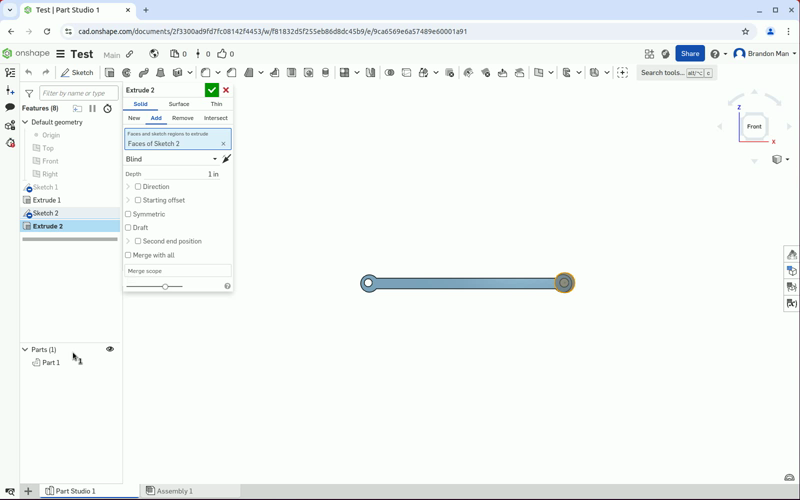
mouse_move(143, 106)
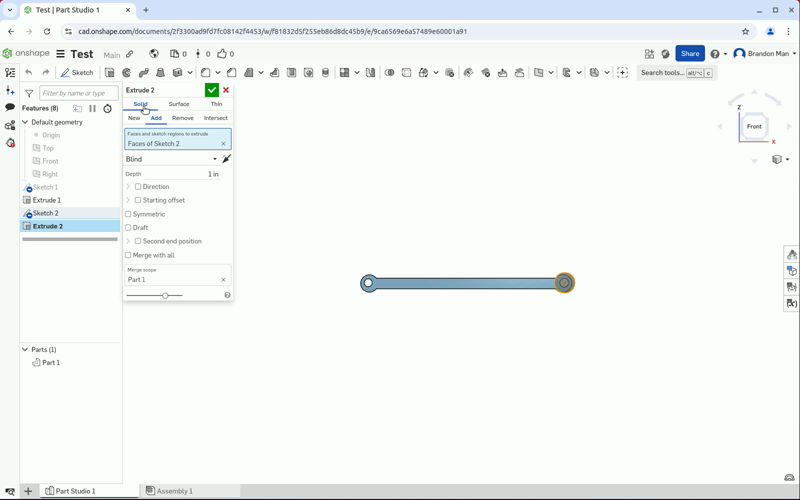
click(143, 106)
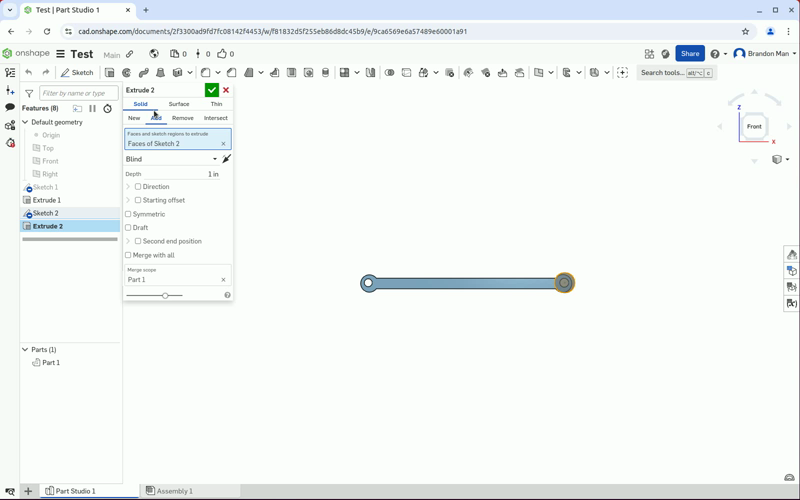
mouse_move(186, 120)
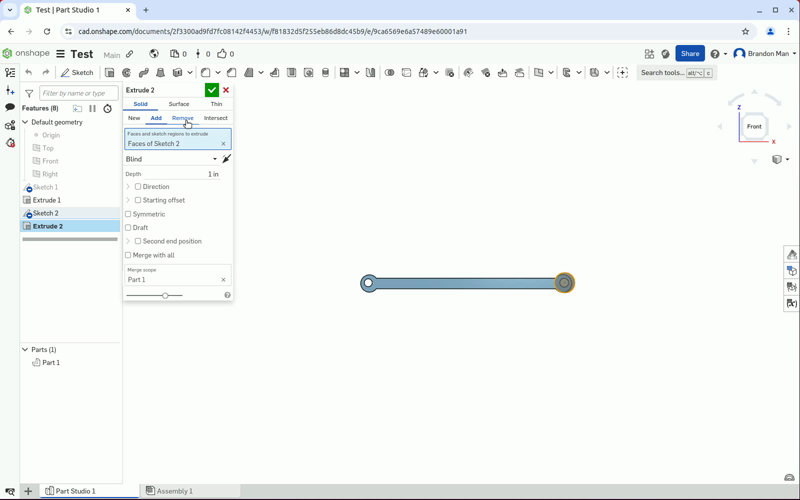
click(186, 120)
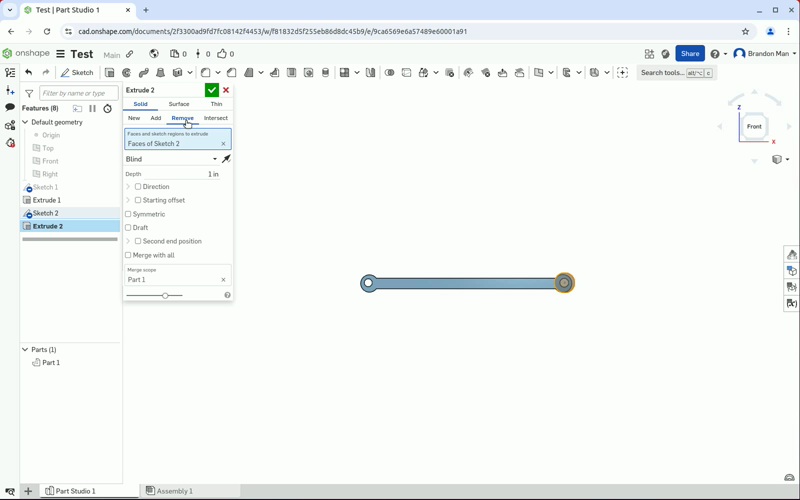
key(tab, 4)
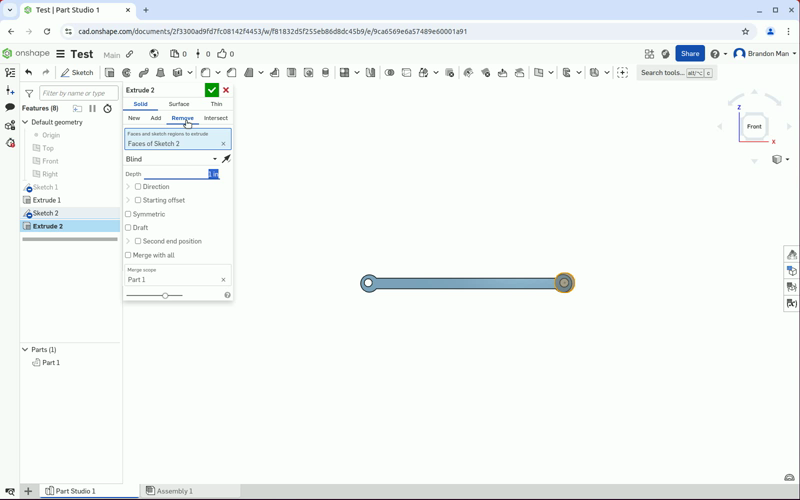
text(2.888)
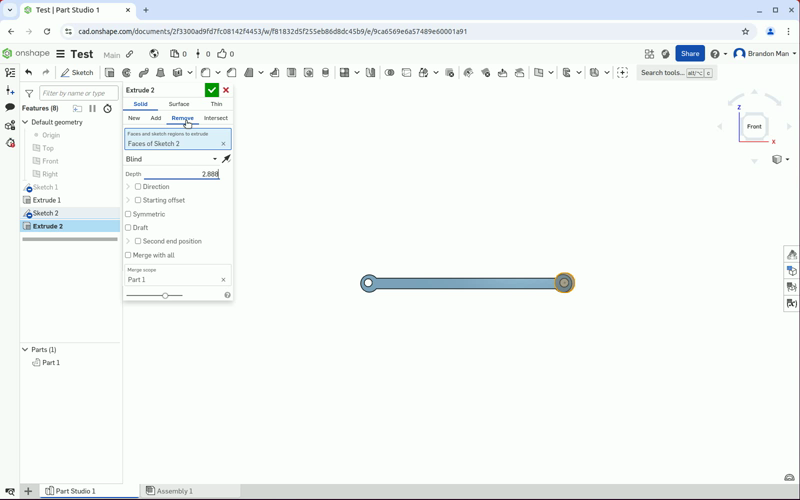
key(tab, 3)
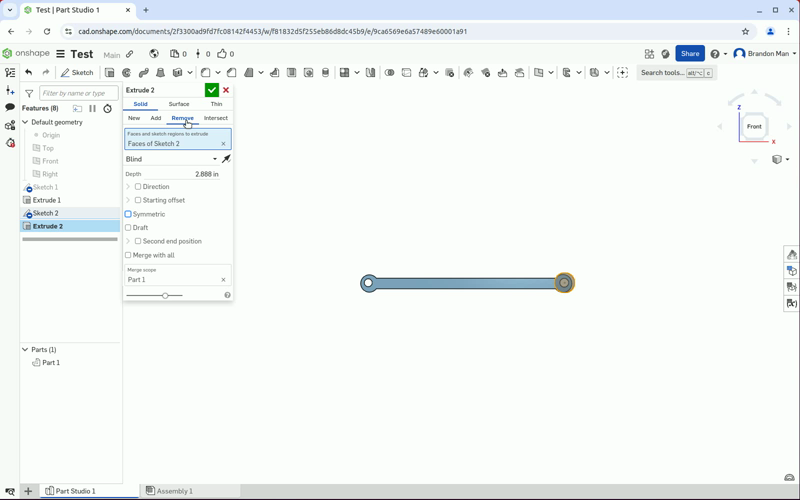
key(space)
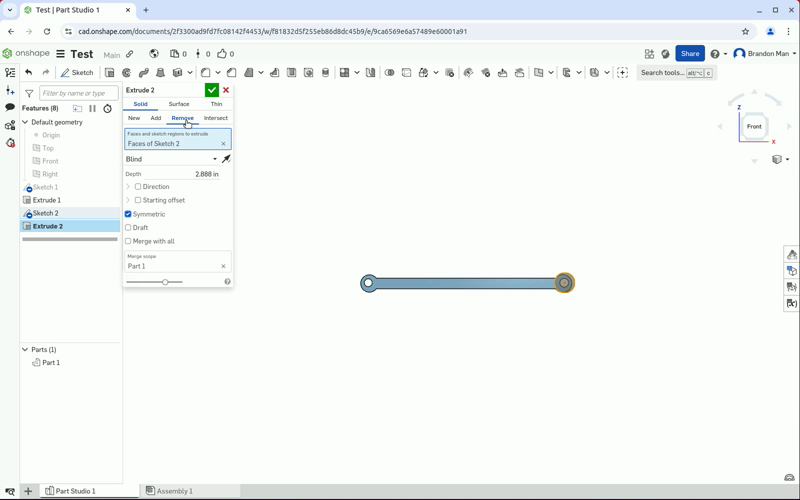
key(tab, 2)
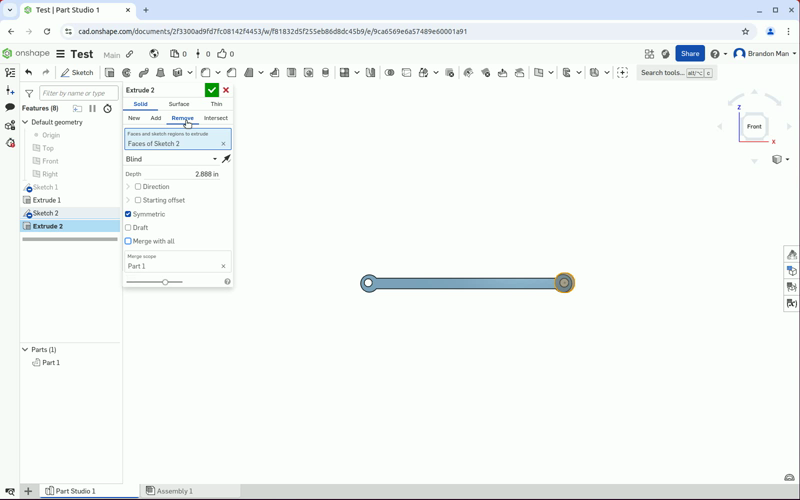
key(space)
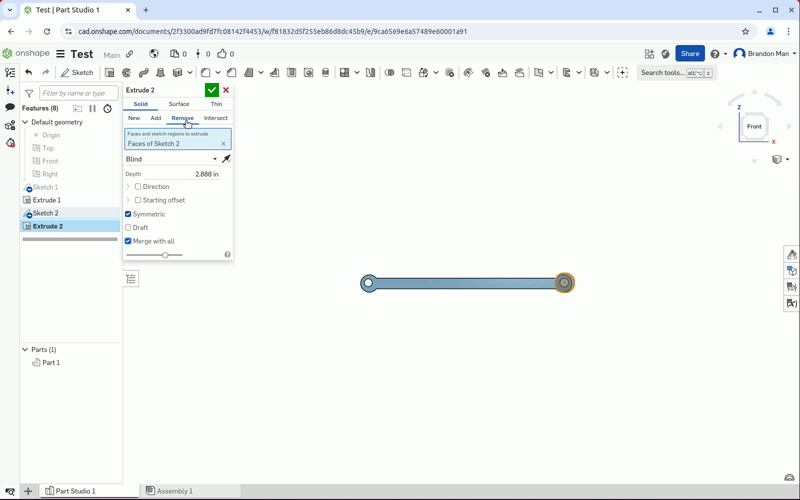
key(enter)
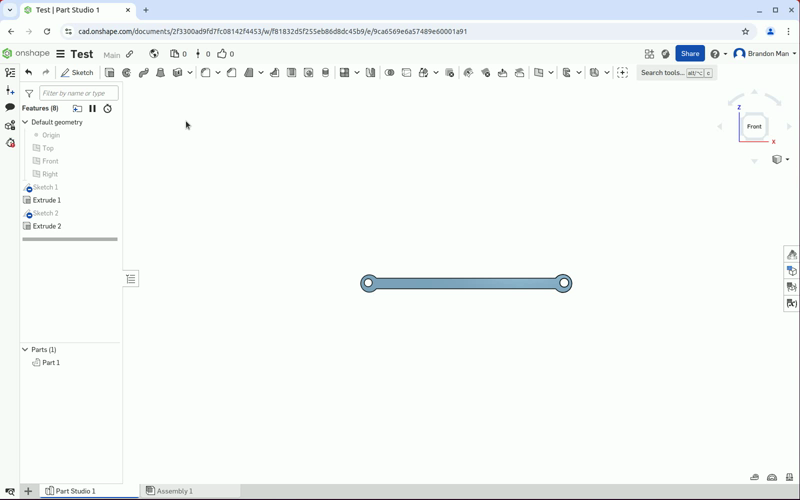
key(shift+h)
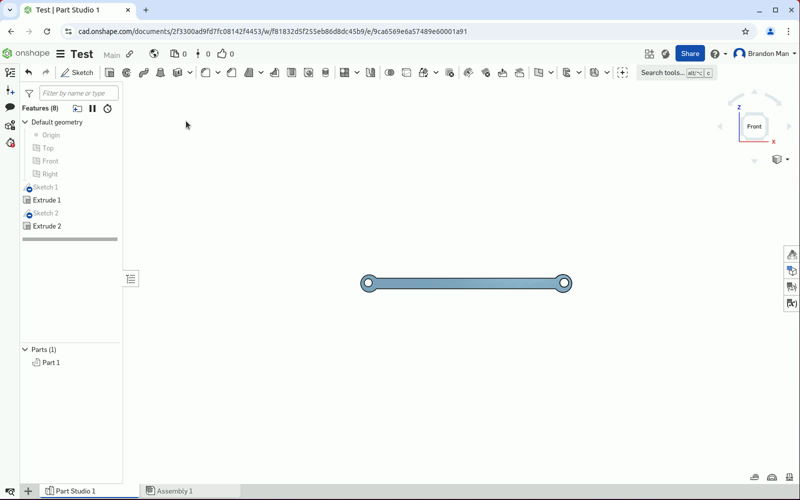
key(shift+h)
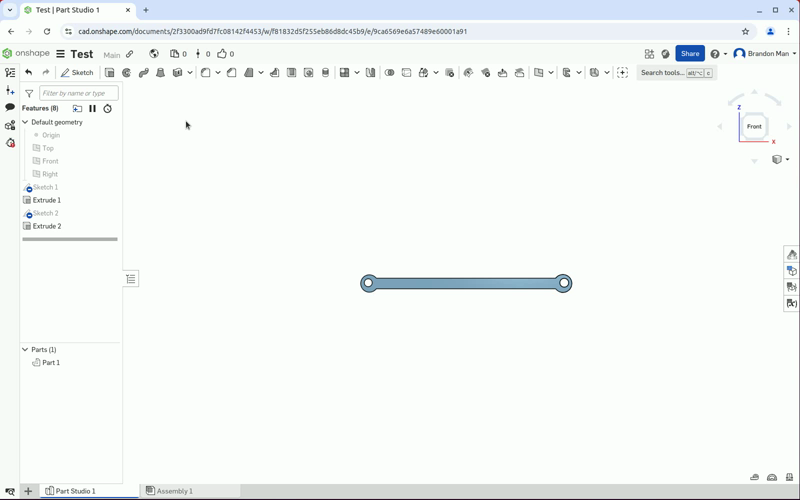
mouse_move(73, 189)
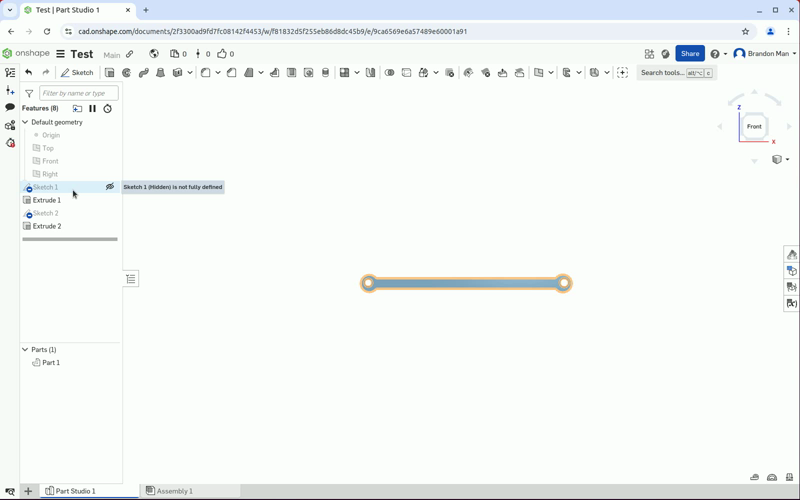
click(73, 189)
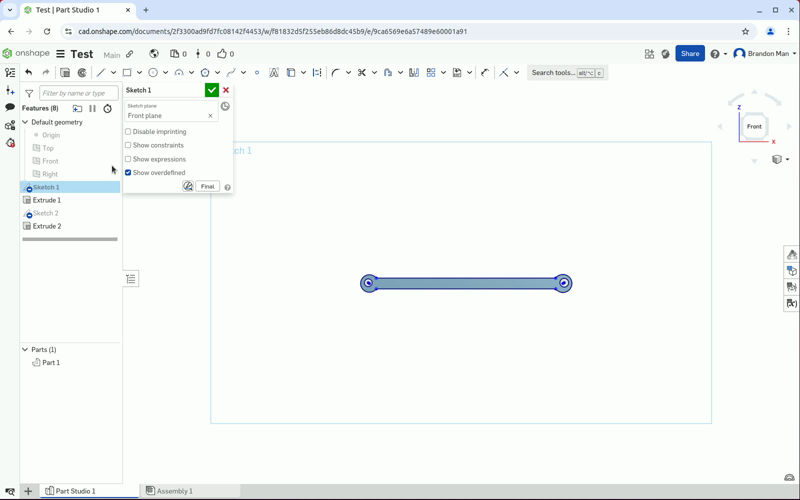
mouse_move(229, 92)
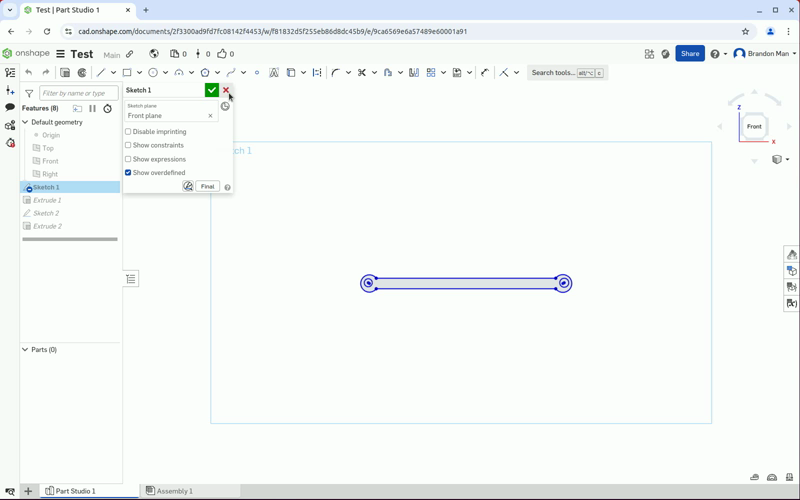
click(229, 92)
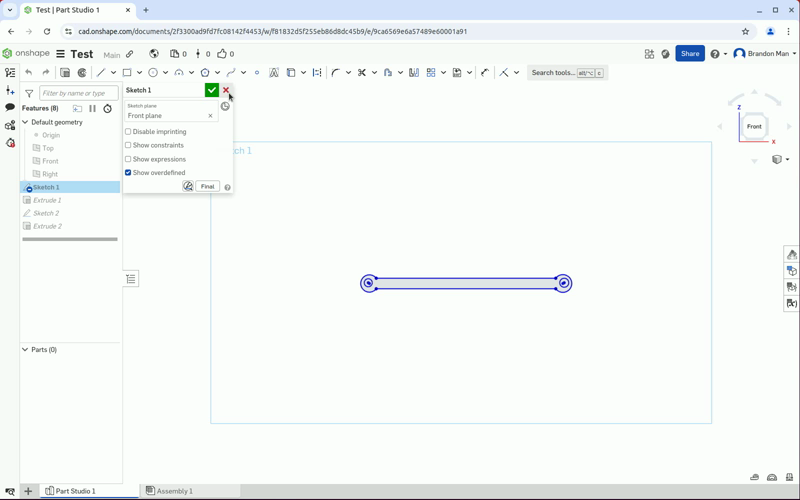
key(shift+s)
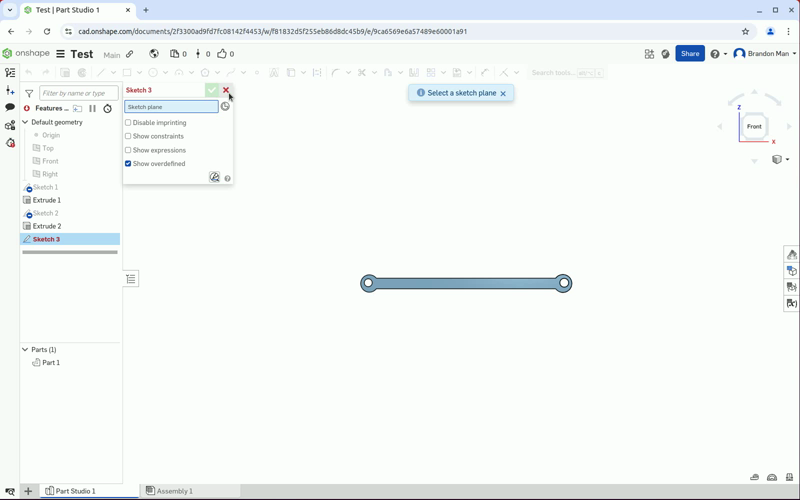
mouse_move(73, 163)
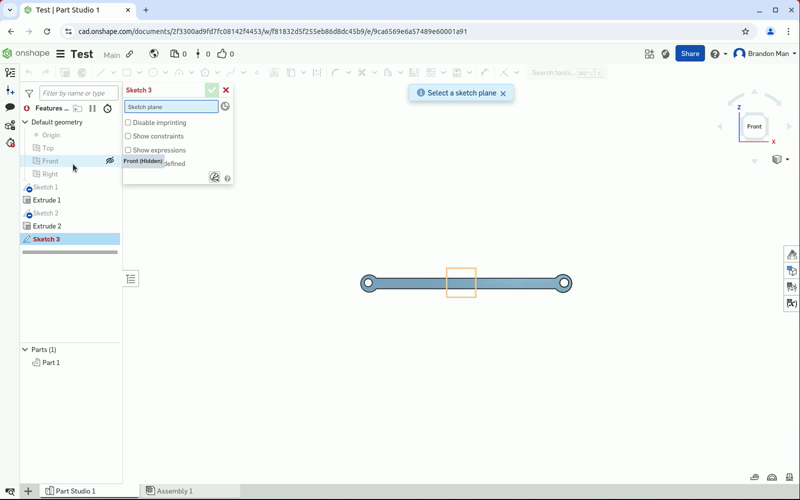
click(73, 163)
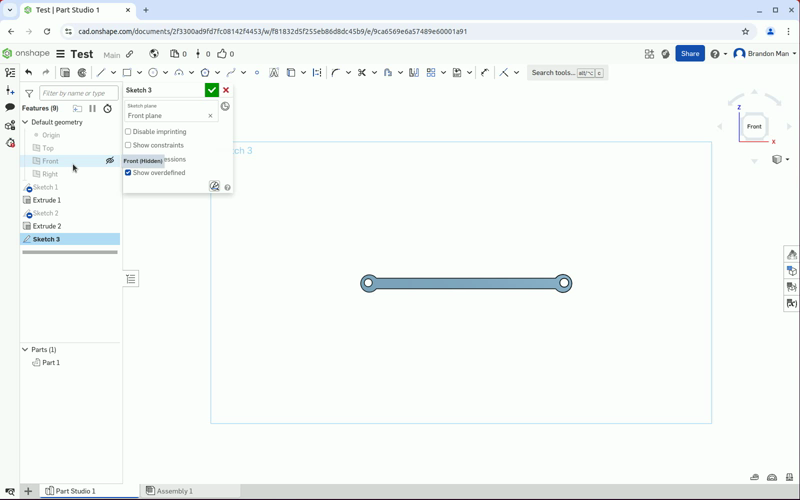
mouse_move(73, 352)
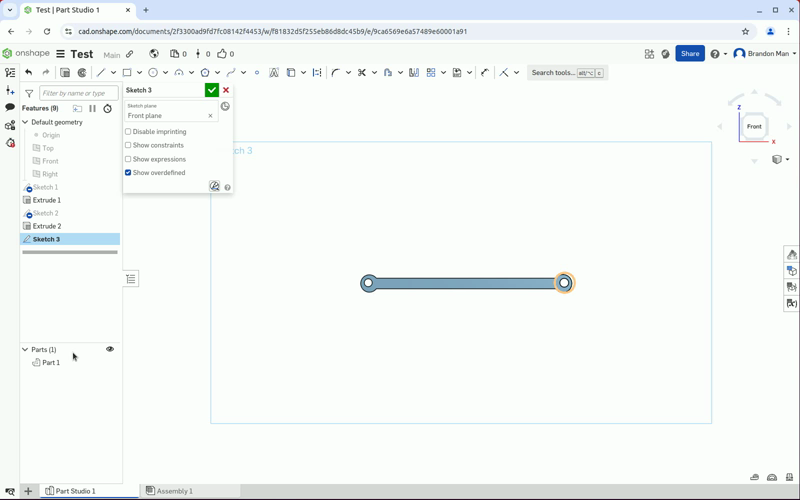
key(y)
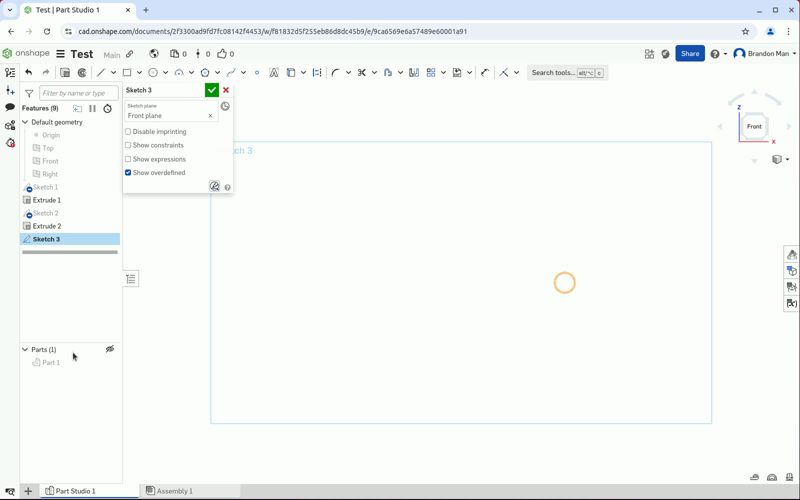
key(c)
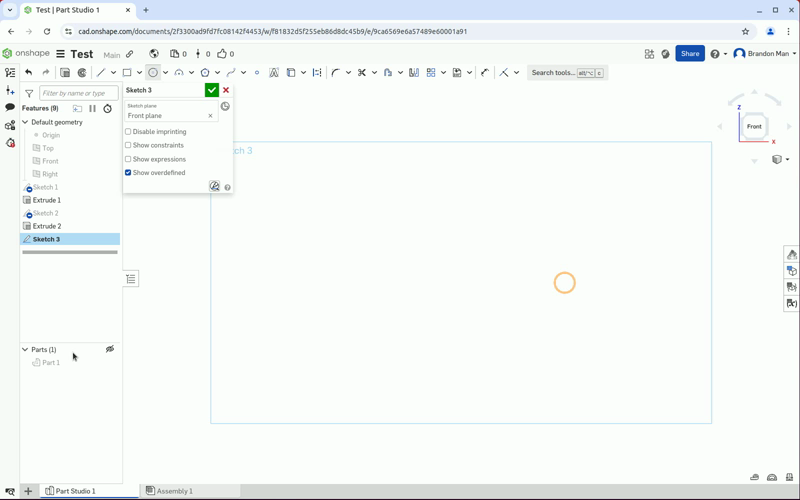
key_down(shift)
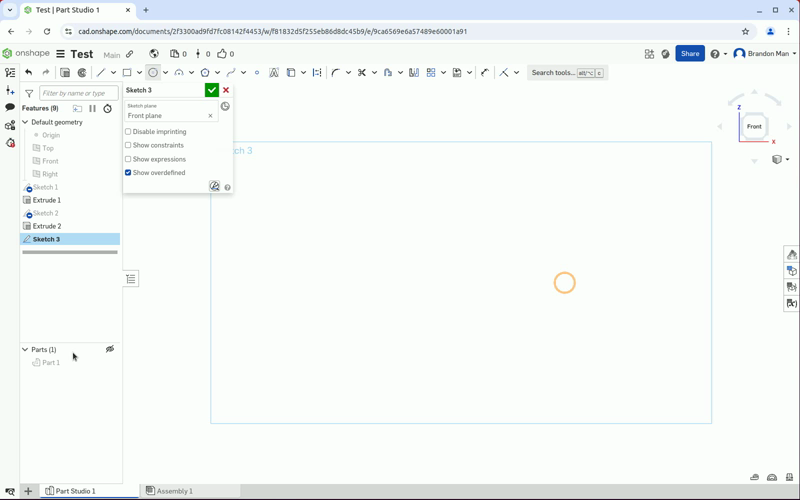
mouse_move(564, 282)
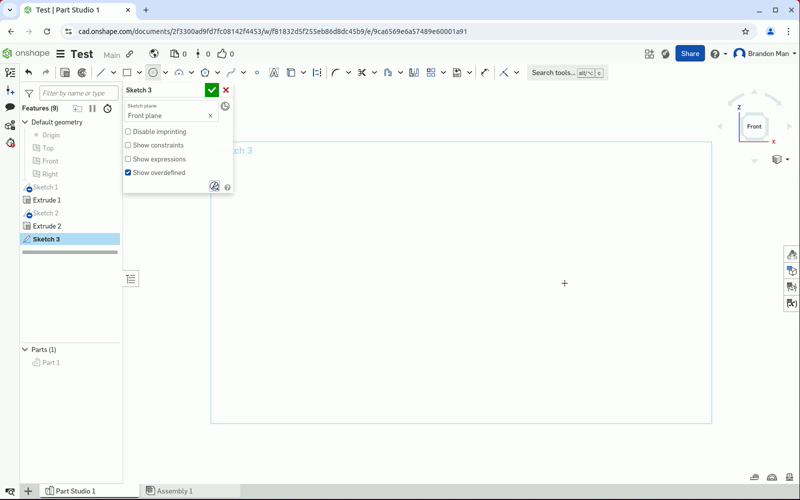
click(564, 282)
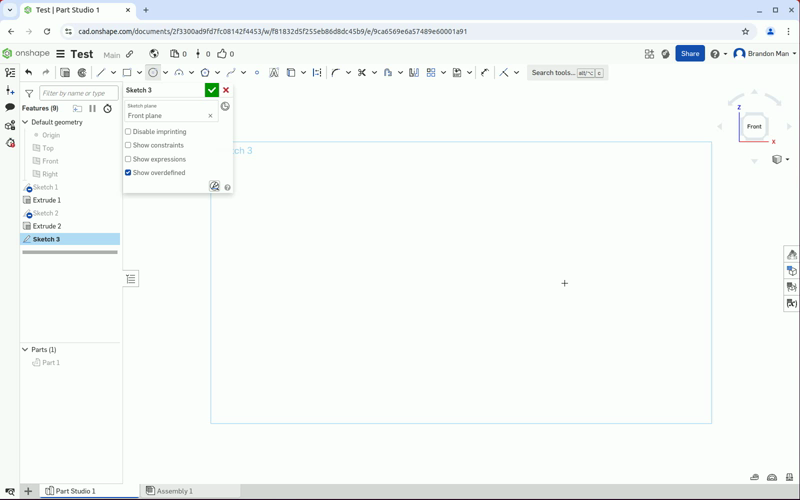
key_up(shift)
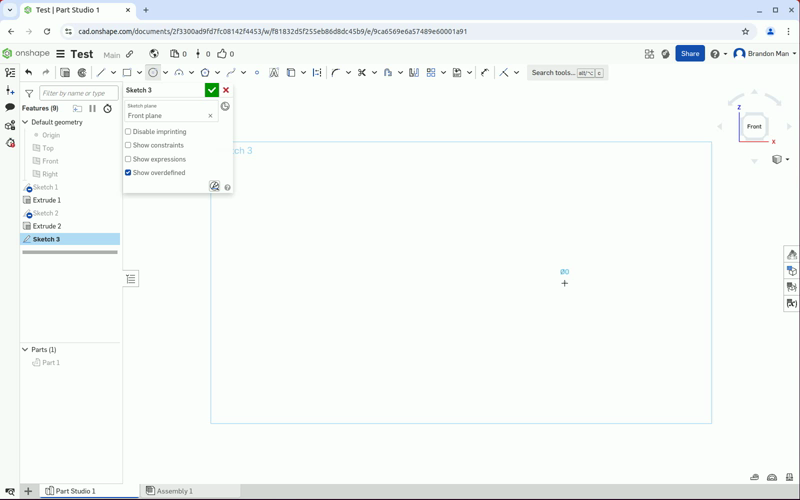
mouse_move(568, 282)
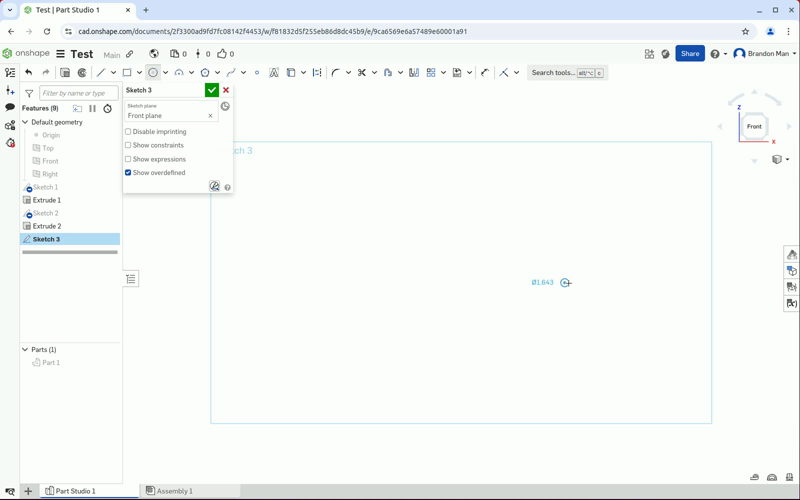
click(568, 282)
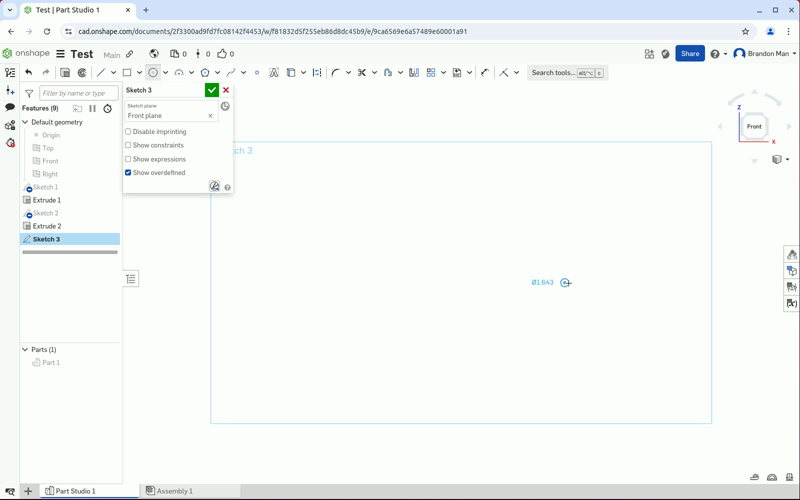
key(esc)
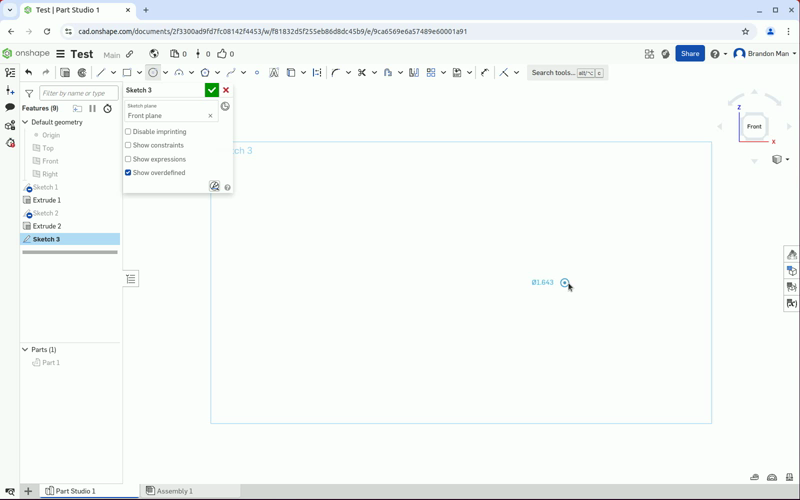
mouse_move(562, 285)
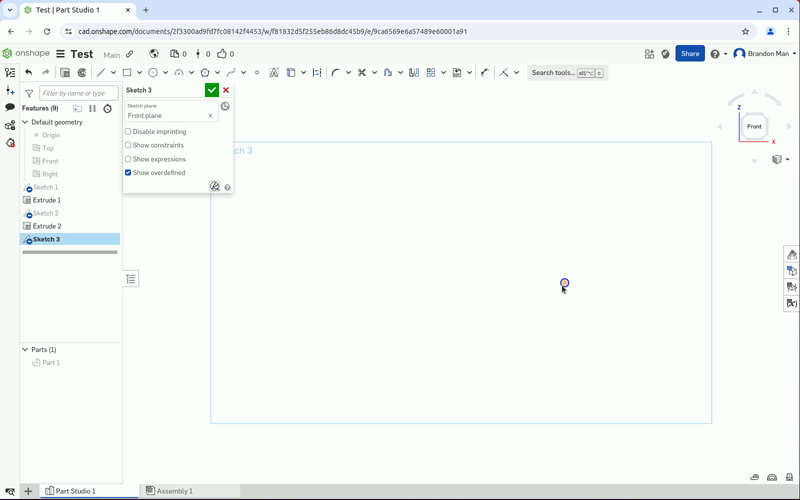
scroll(6)
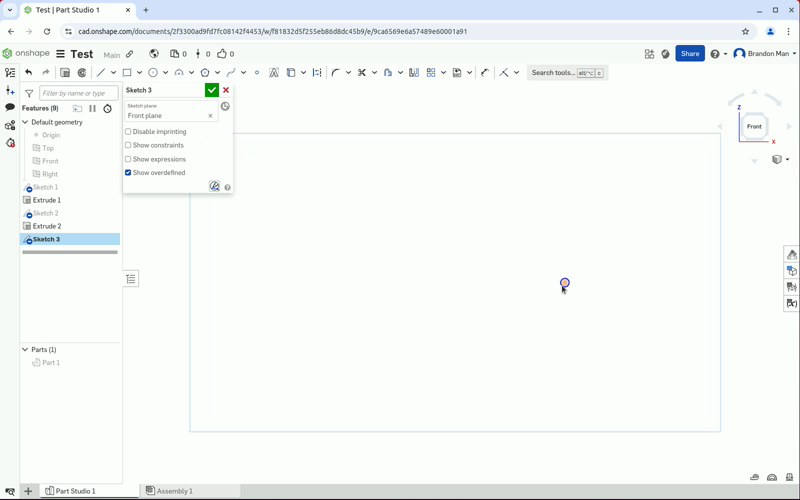
scroll(6)
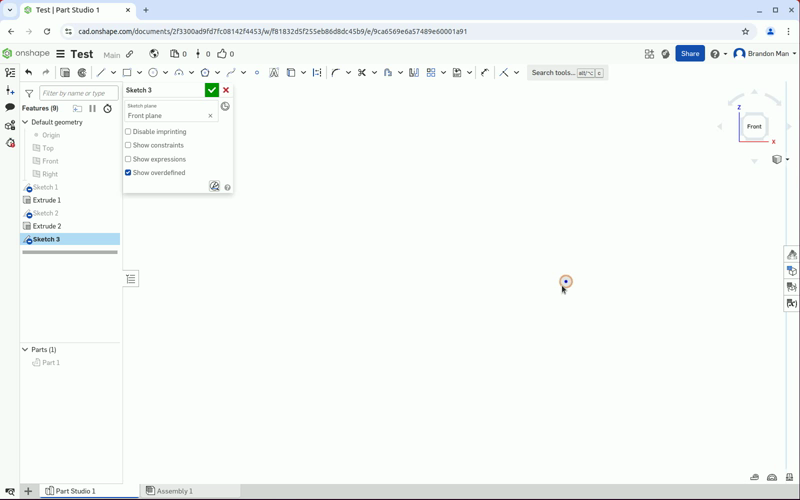
scroll(6)
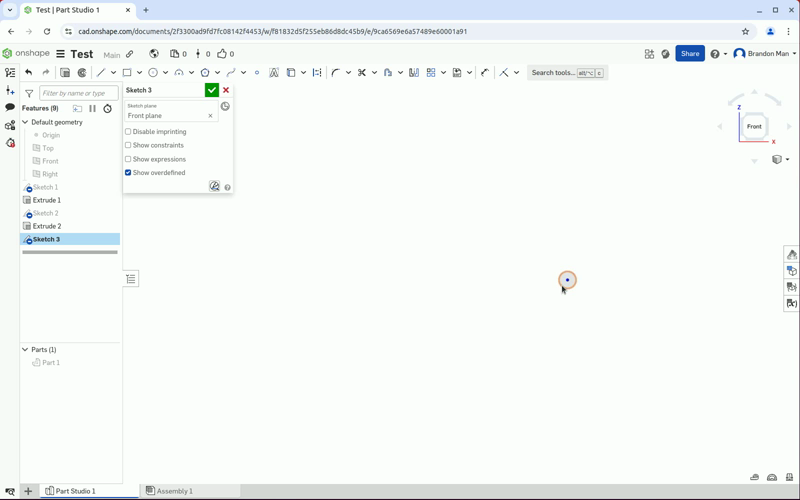
scroll(6)
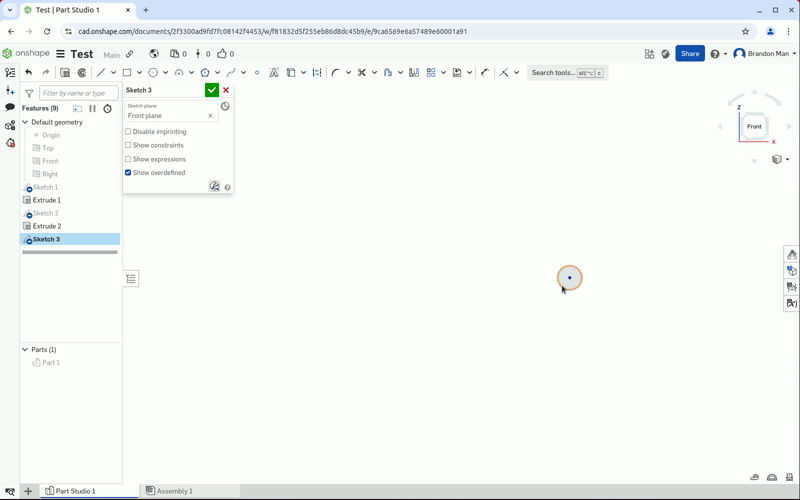
scroll(6)
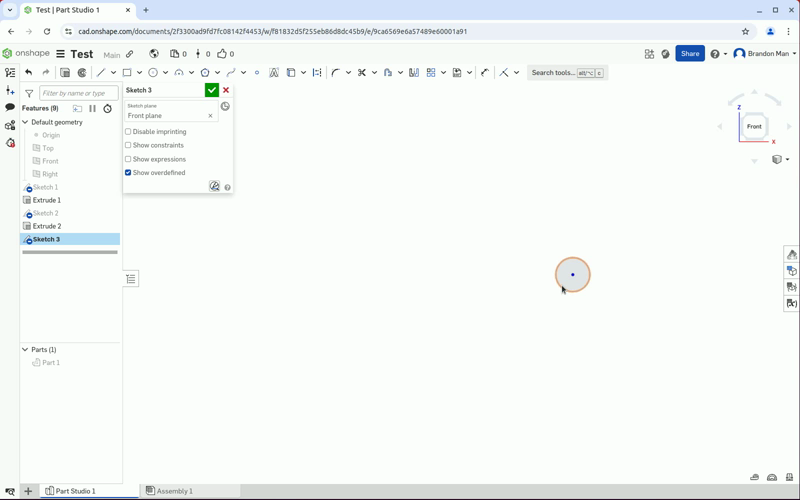
scroll(6)
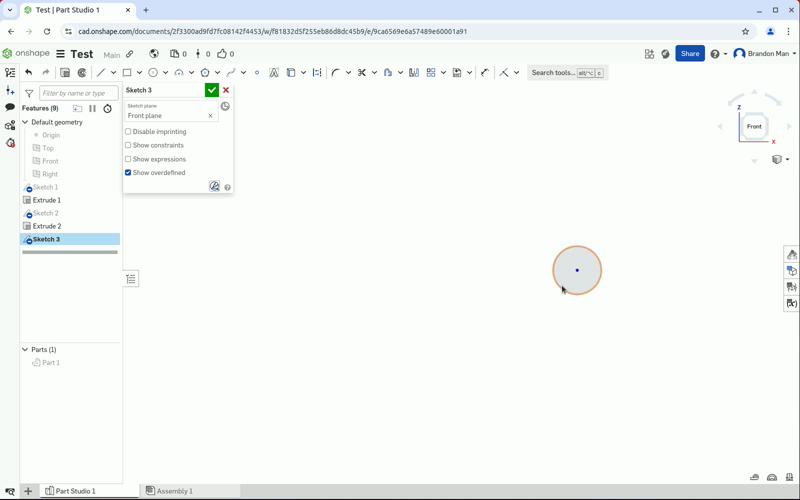
scroll(6)
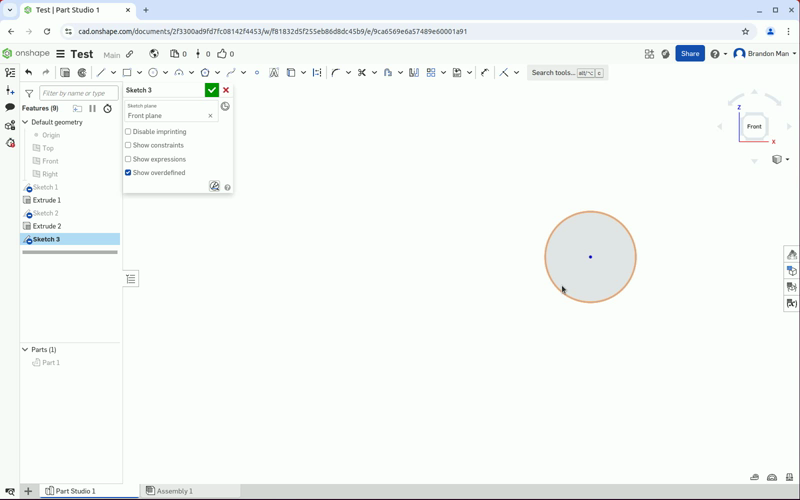
click(562, 285)
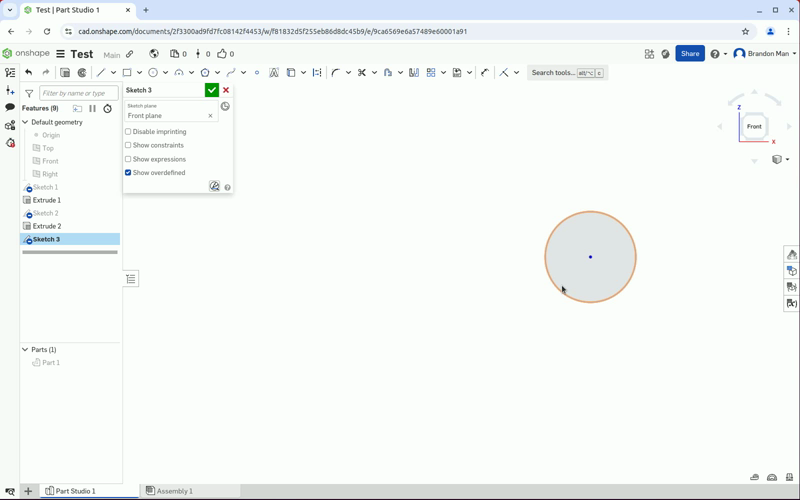
scroll(-6)
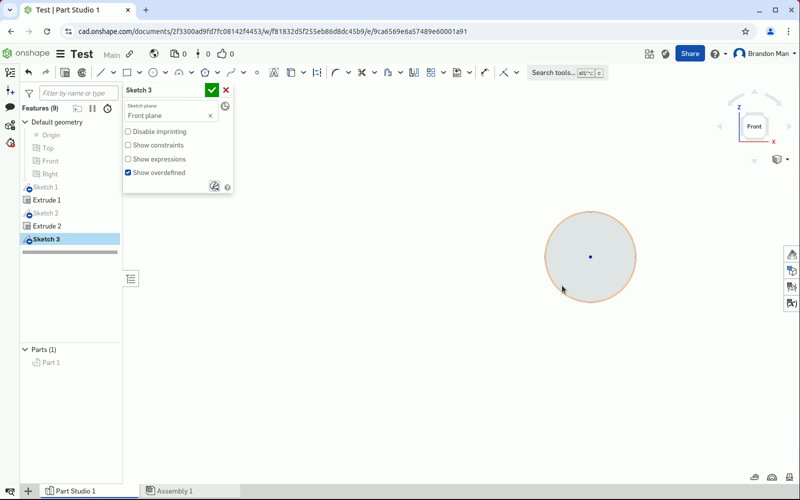
scroll(-6)
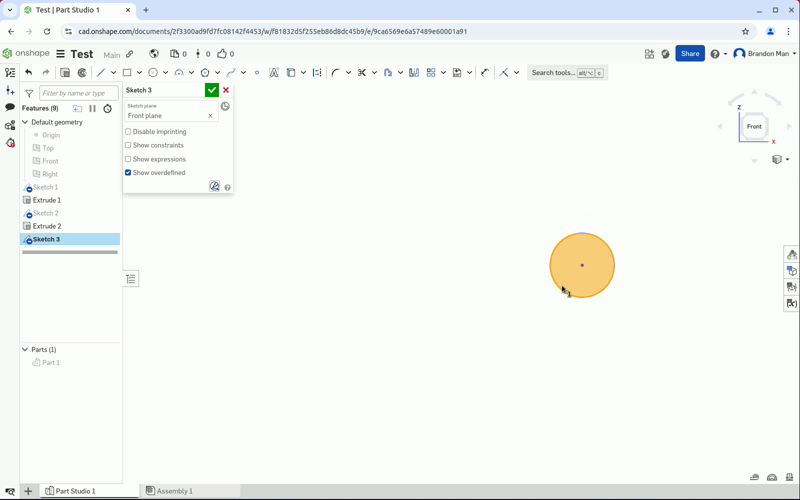
scroll(-6)
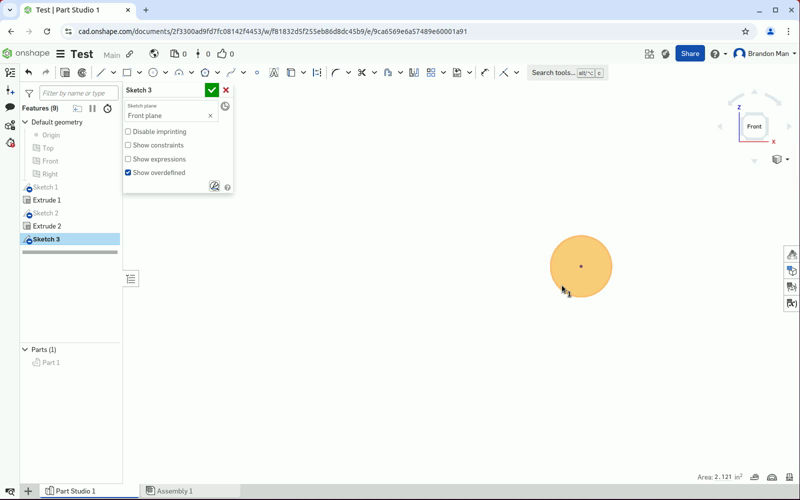
scroll(-6)
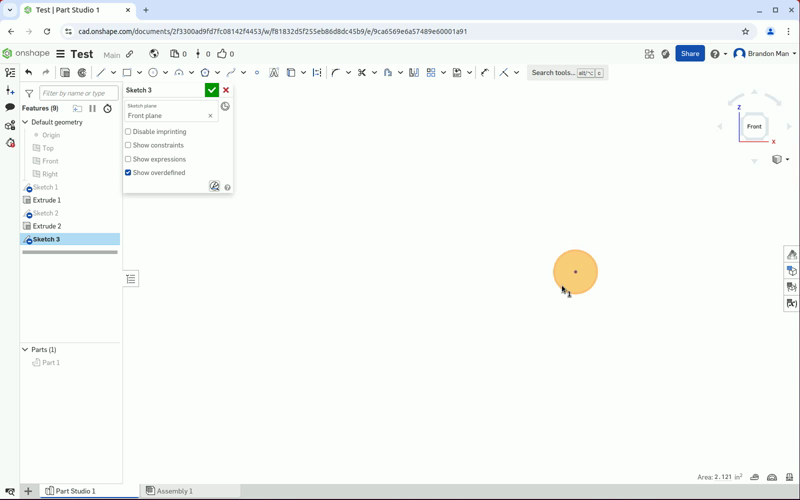
scroll(-6)
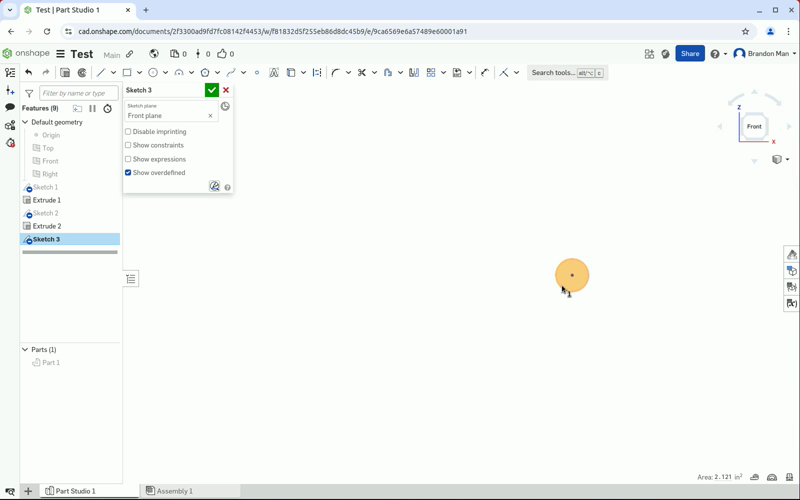
scroll(-6)
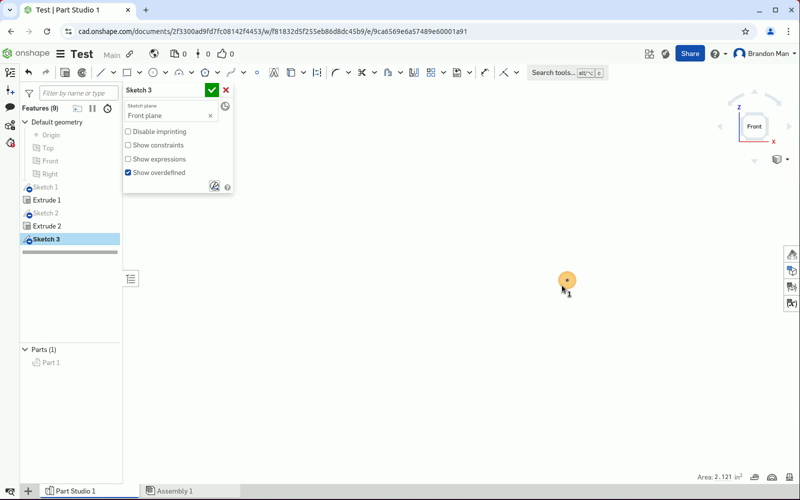
scroll(-6)
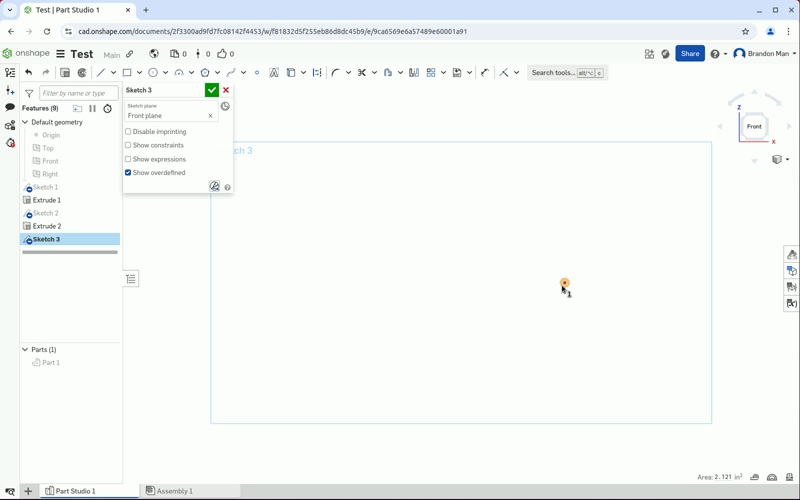
mouse_move(73, 352)
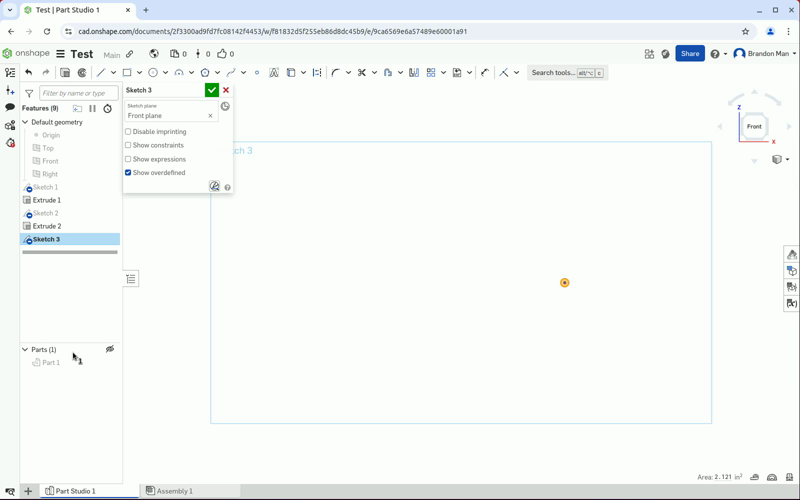
key(shift+y)
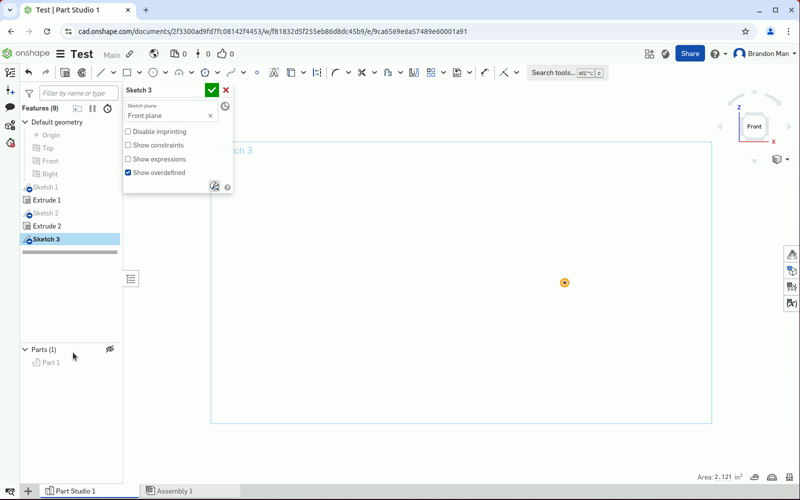
key(shift+e)
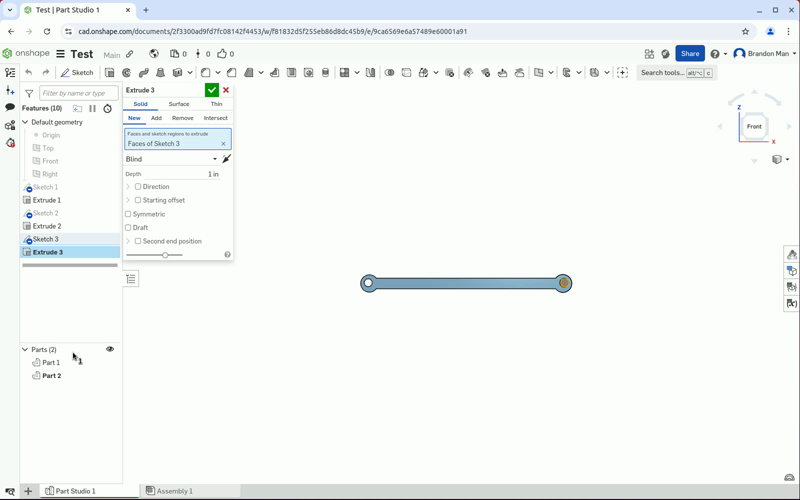
mouse_move(143, 106)
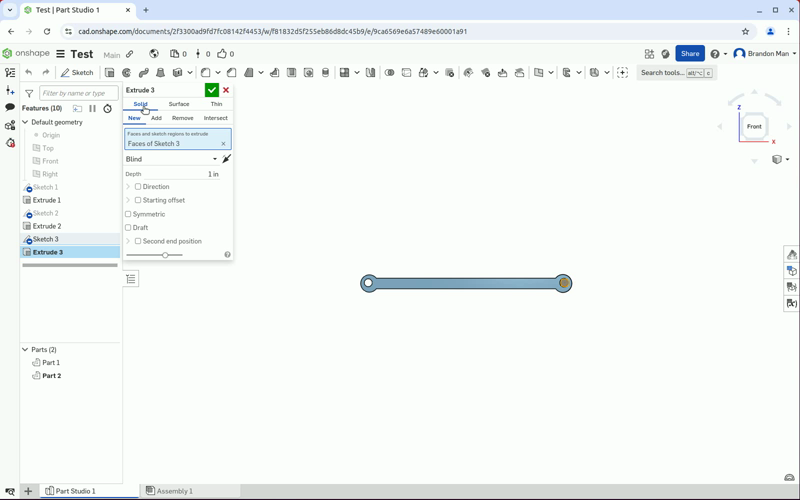
click(143, 106)
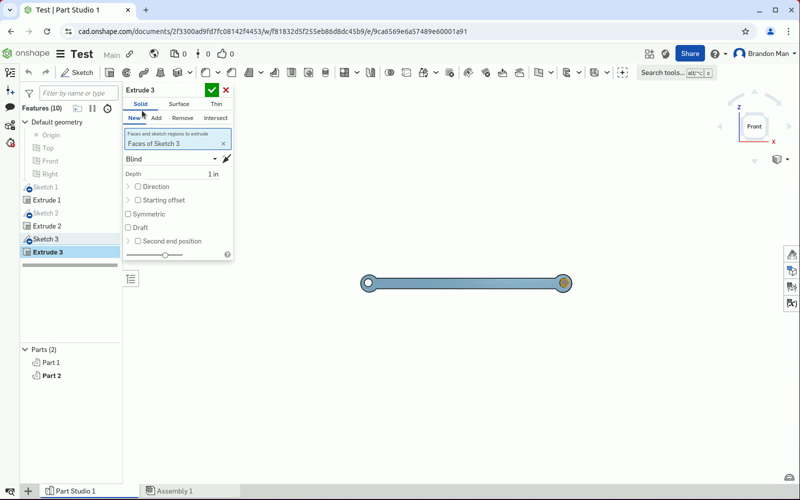
mouse_move(137, 120)
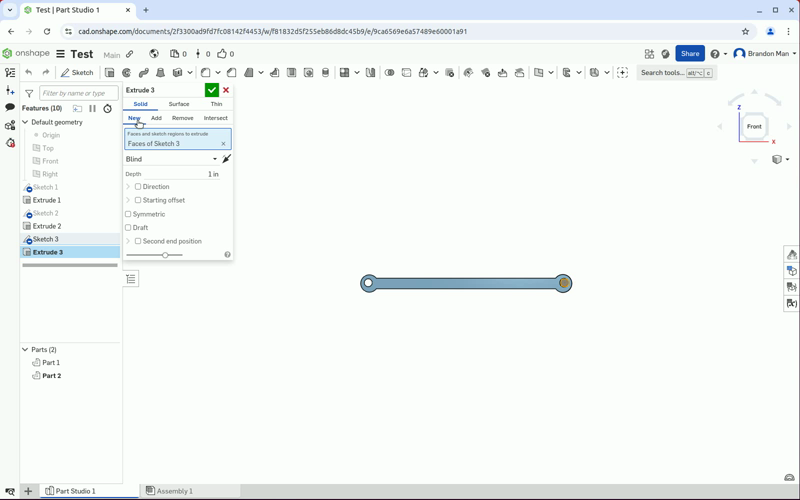
click(137, 120)
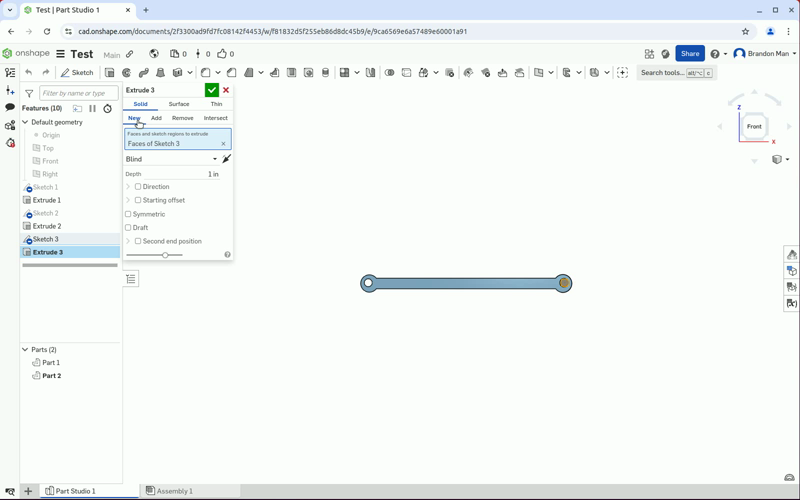
key(tab, 4)
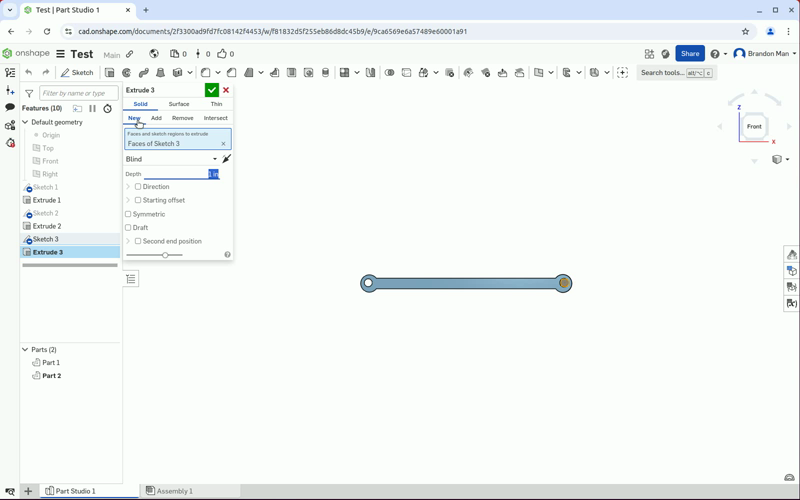
text(6.258)
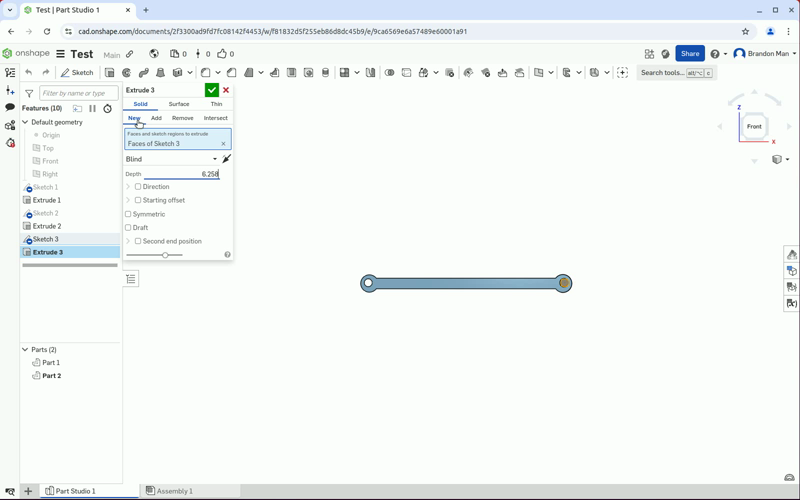
key(tab, 3)
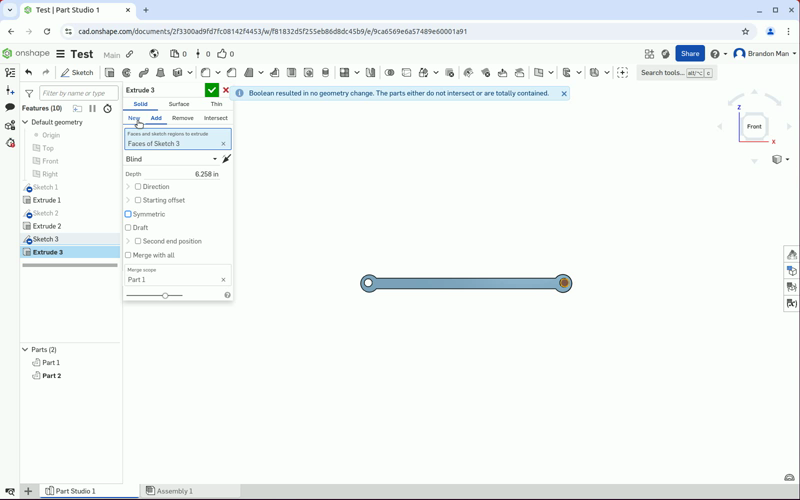
key(space)
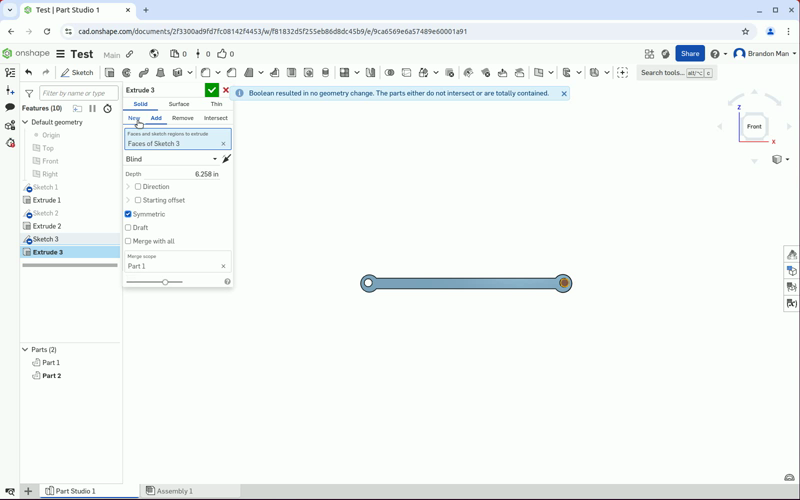
key(enter)
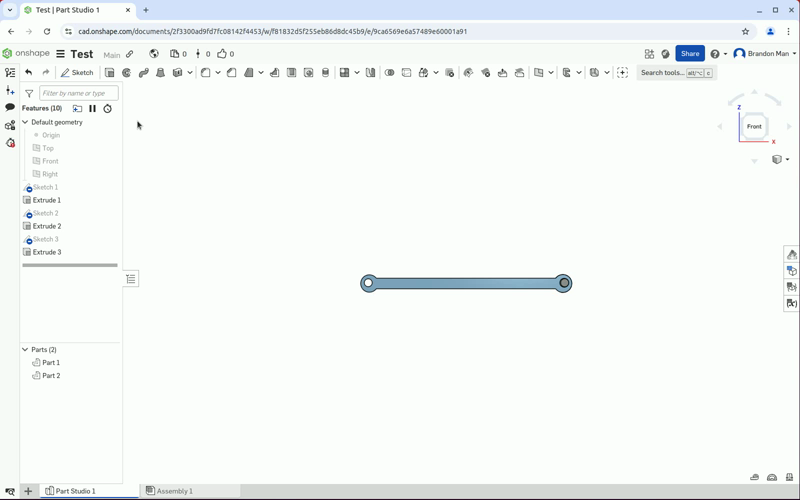
key(shift+h)
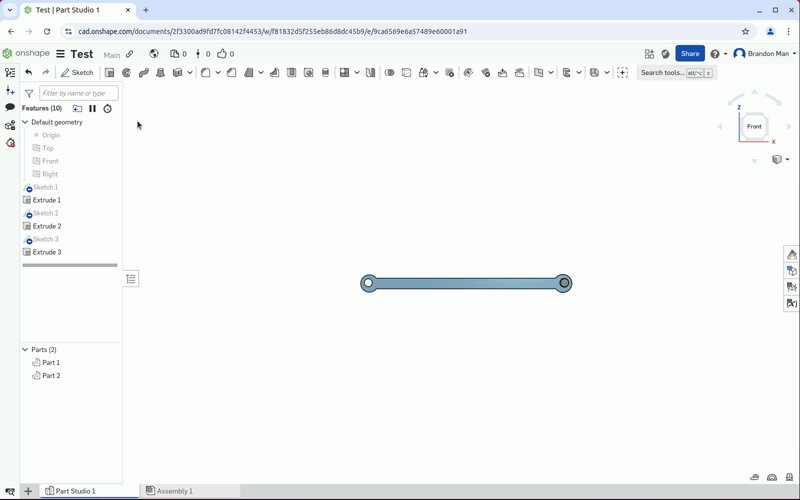
key(shift+h)
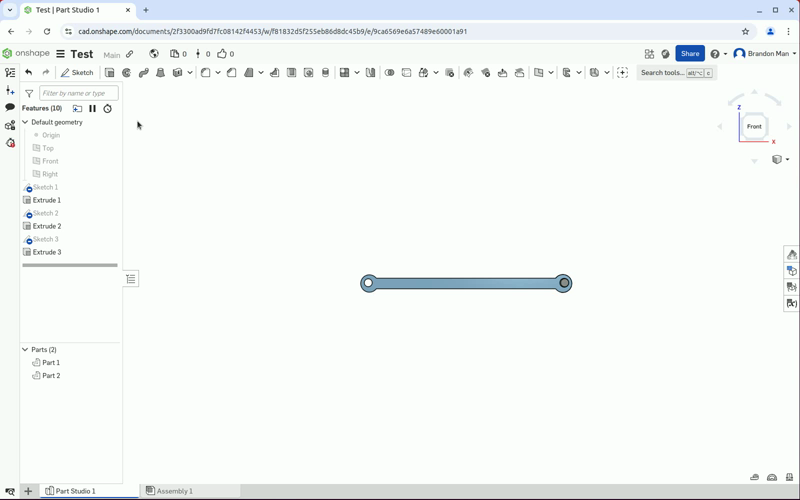
mouse_move(73, 189)
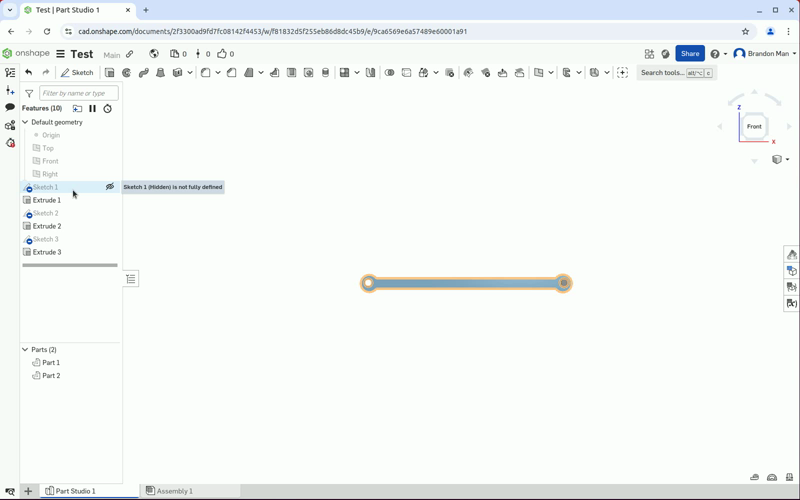
click(73, 189)
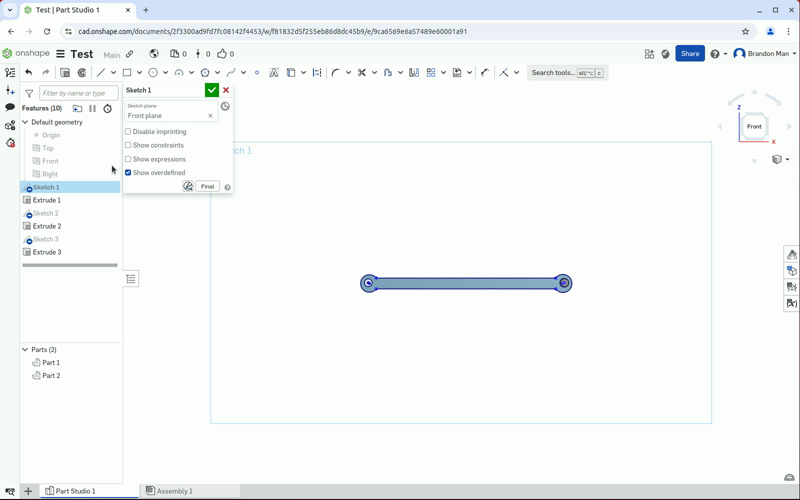
mouse_move(229, 92)
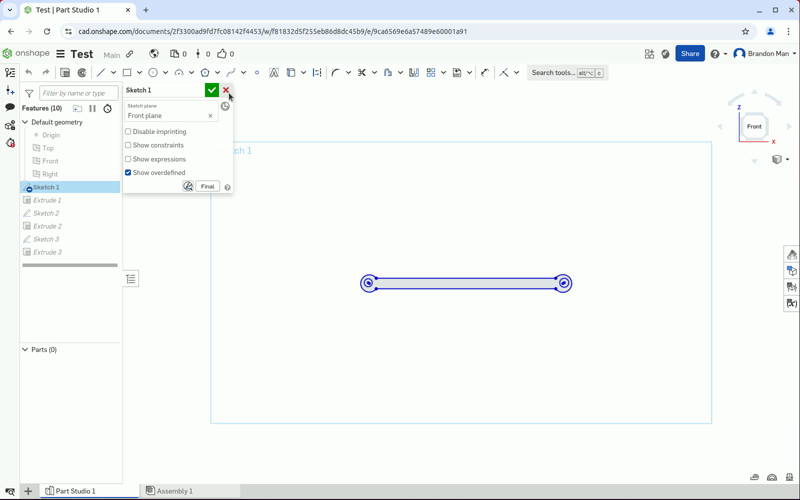
click(229, 92)
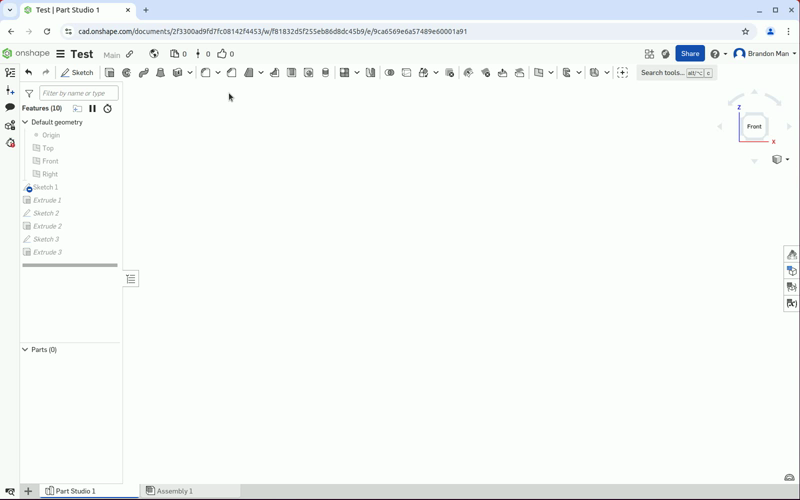
mouse_move(73, 352)
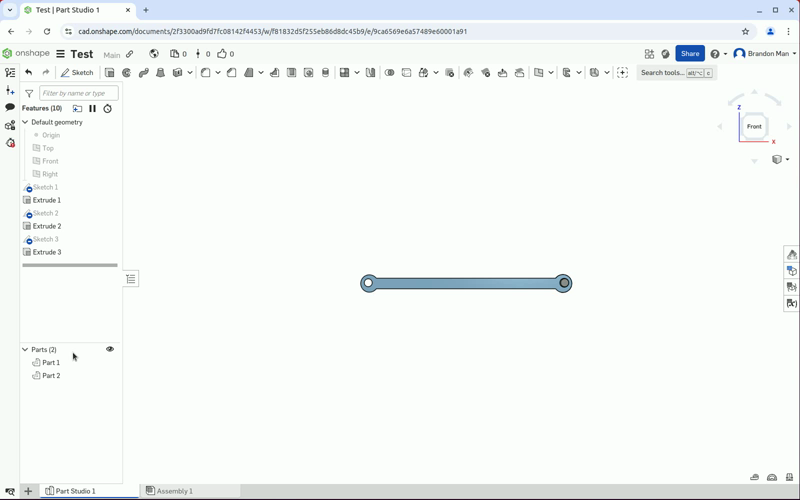
key(y)
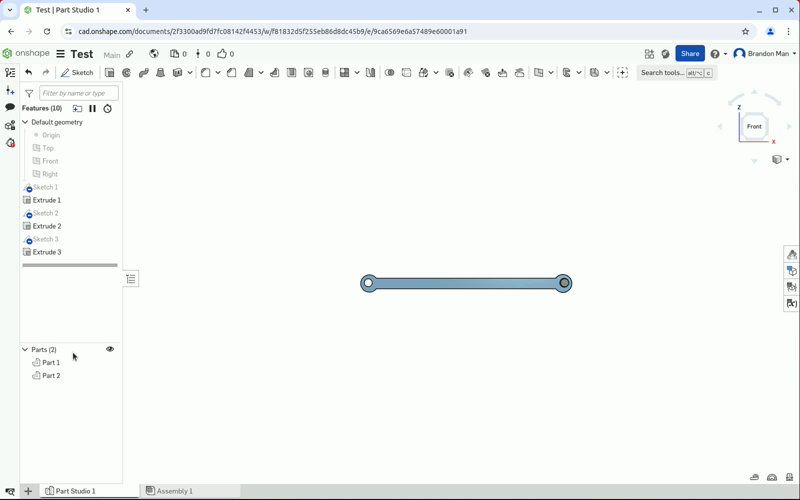
key(shift+p)
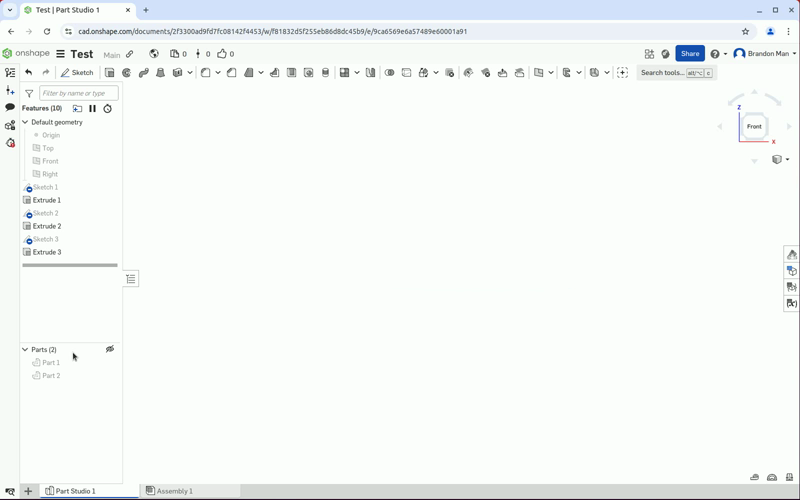
key(space)
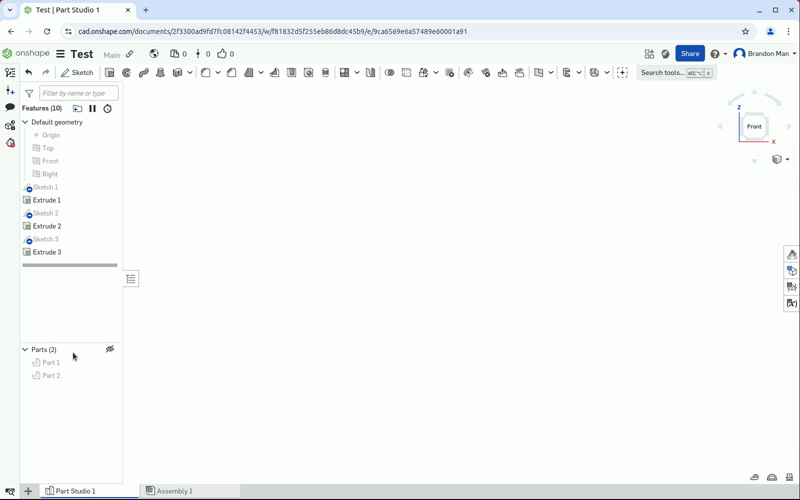
key_down(shift)
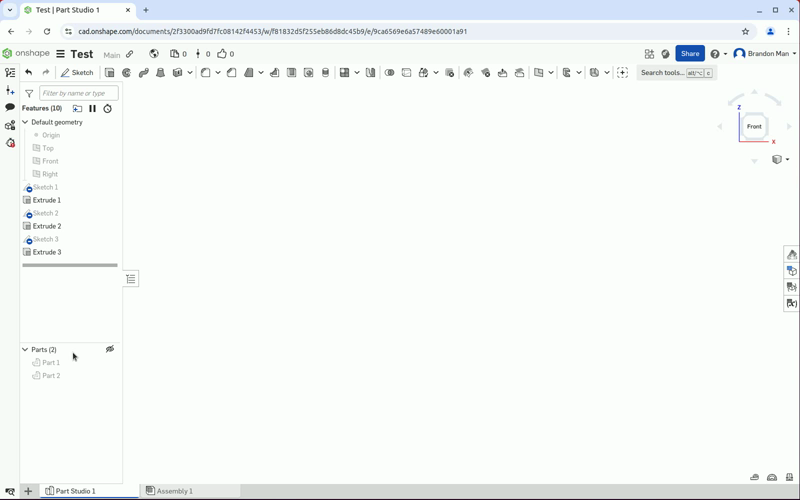
key(down)
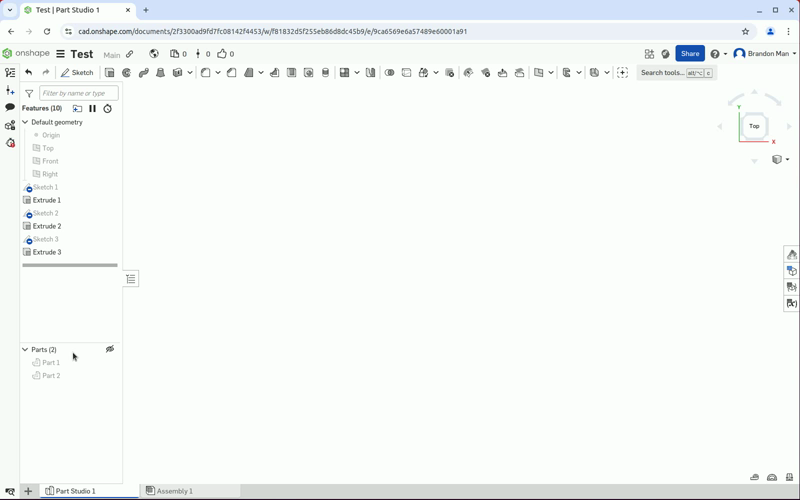
key_up(shift)
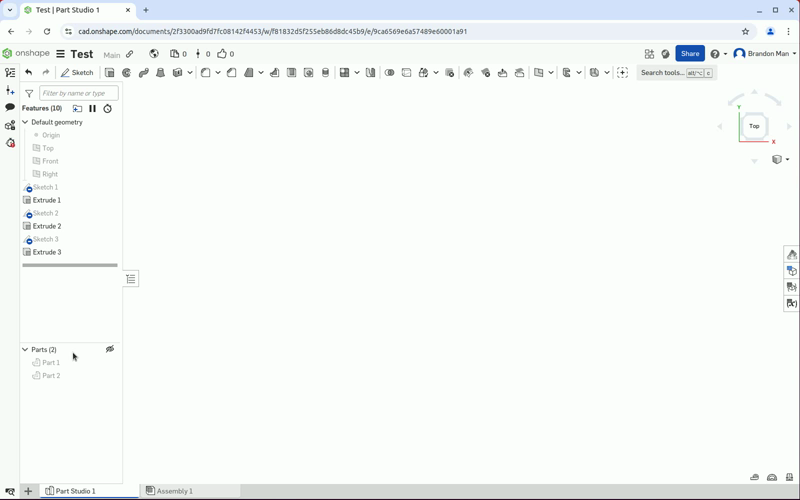
mouse_move(73, 352)
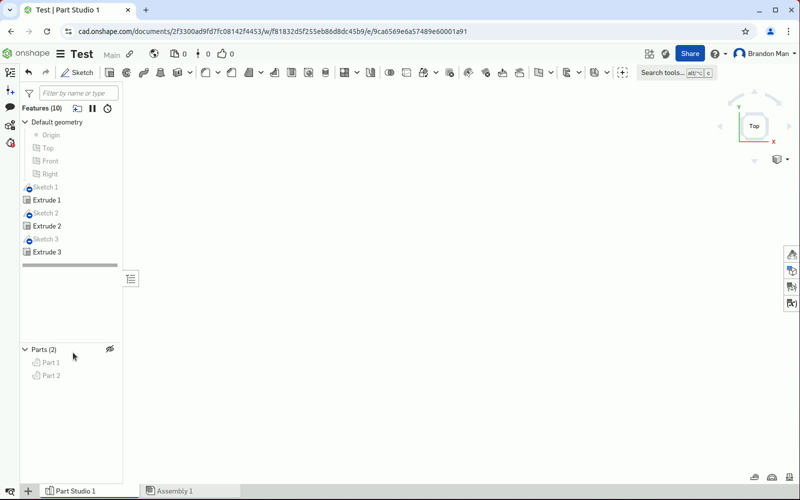
key(shift+y)
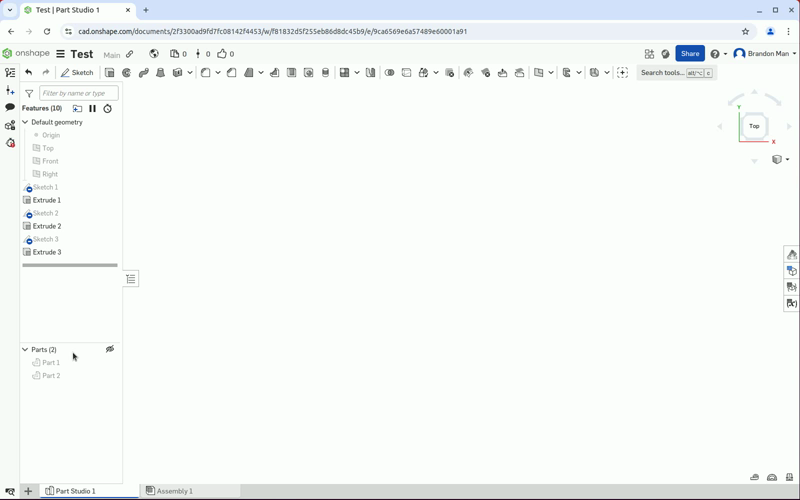
key(shift+s)
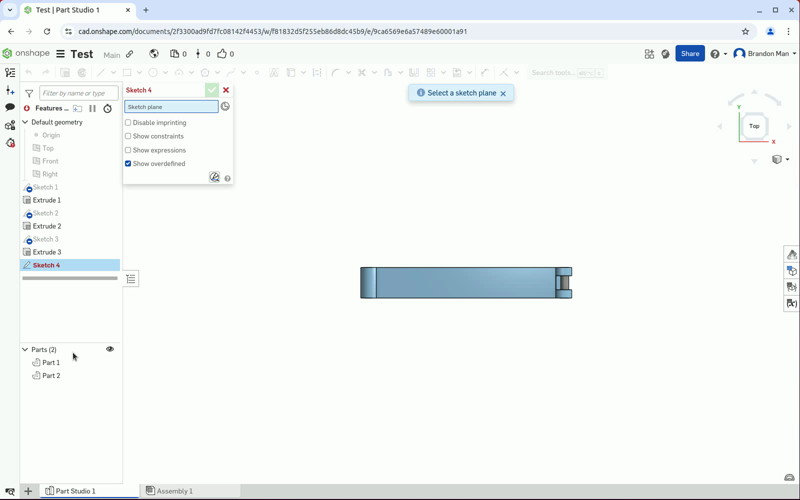
mouse_move(73, 150)
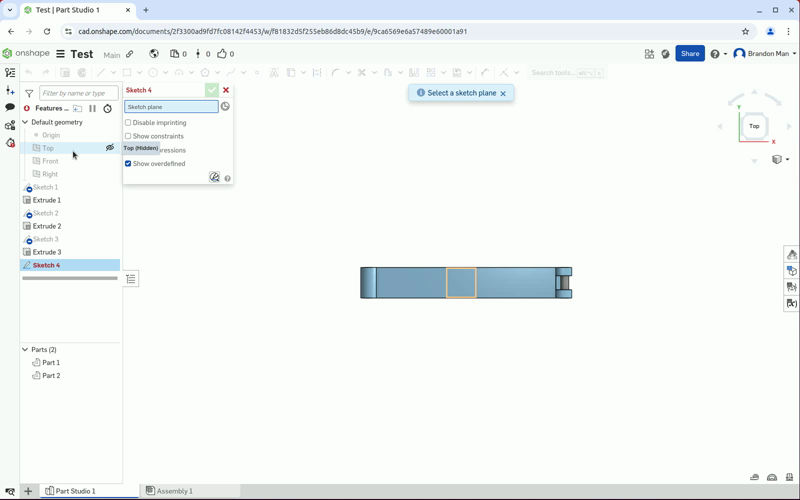
click(73, 150)
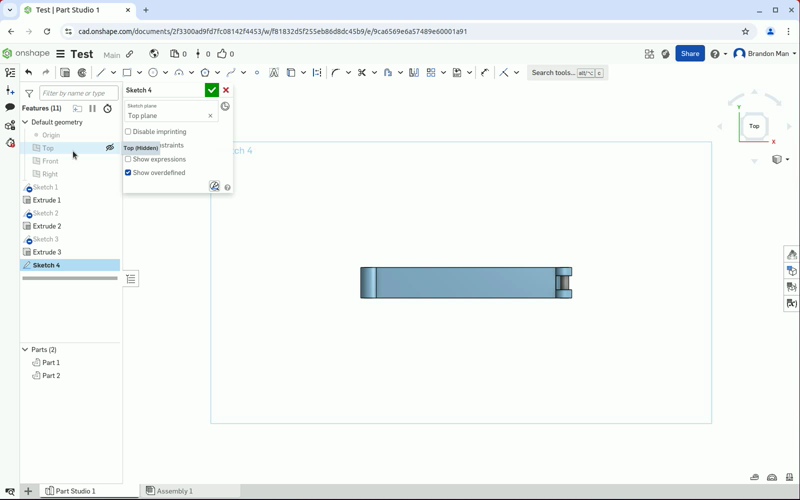
mouse_move(73, 352)
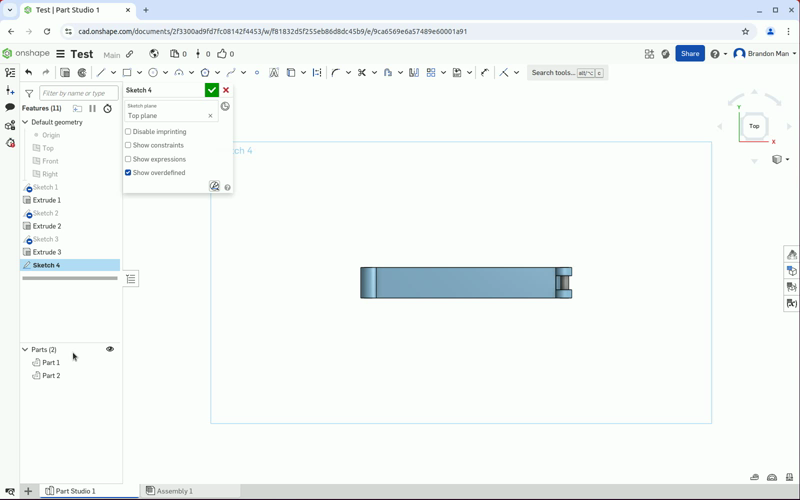
key(y)
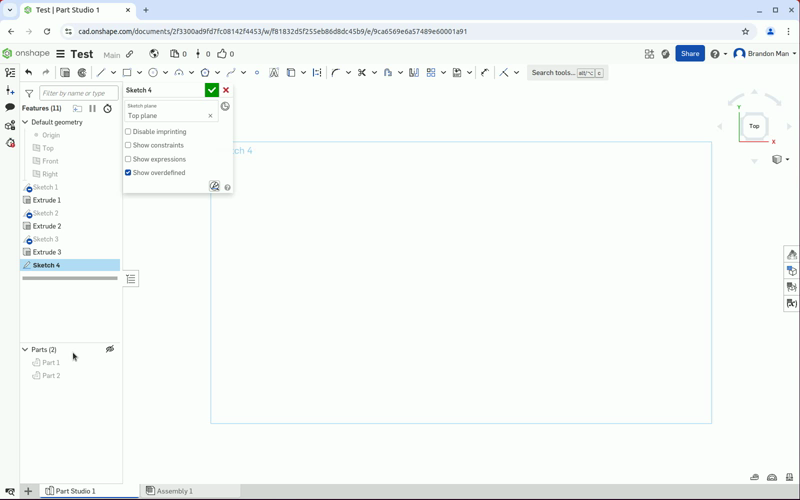
key(l)
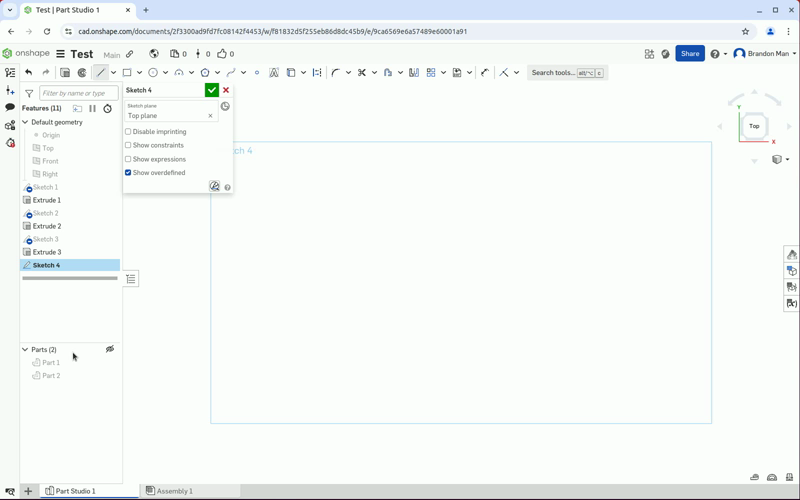
key_down(shift)
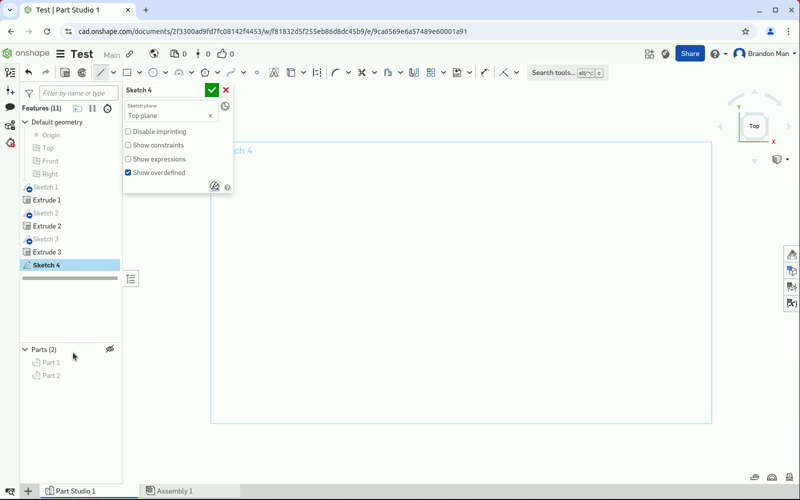
mouse_move(376, 290)
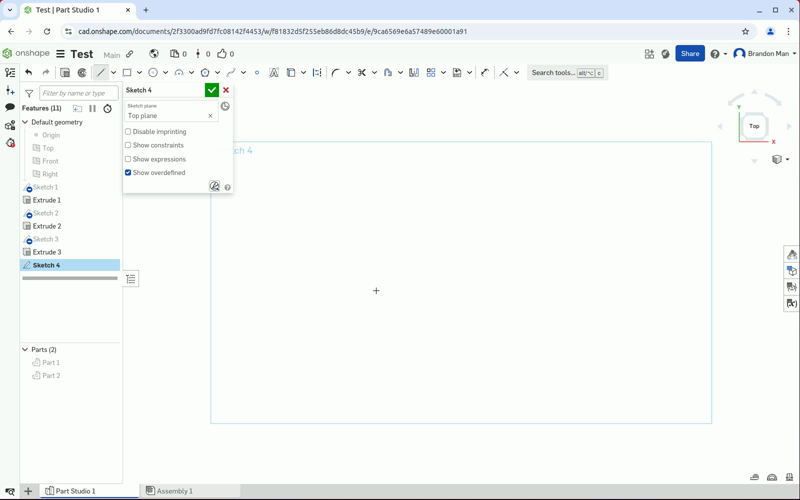
click(376, 290)
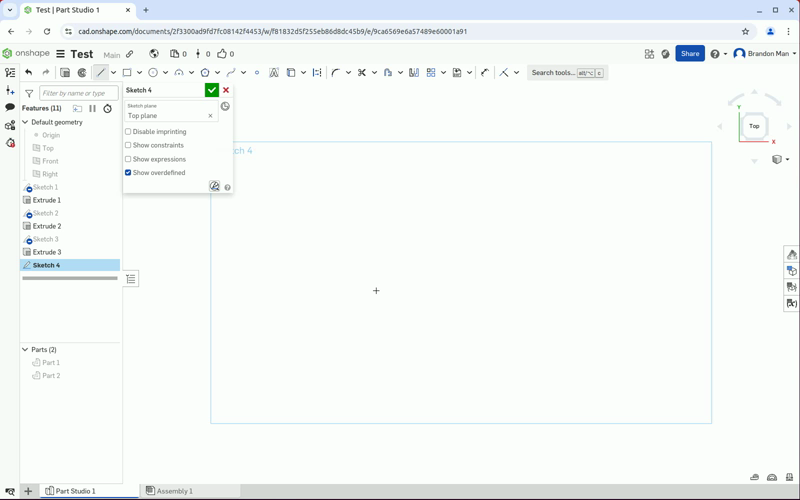
key_up(shift)
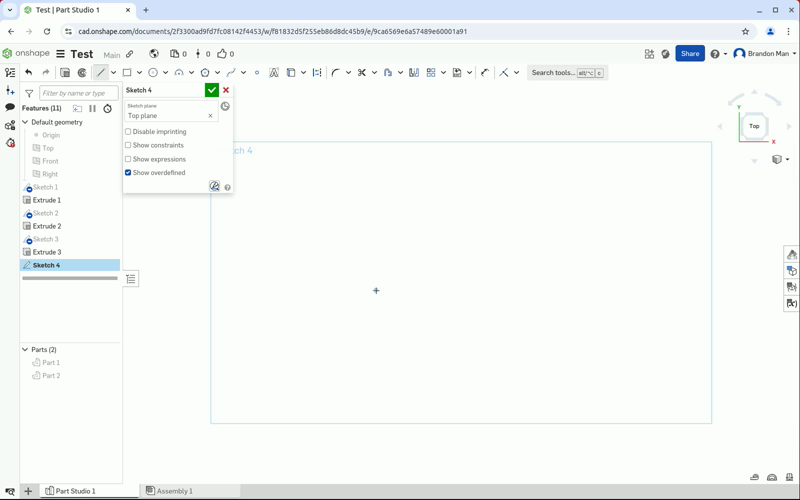
key_down(shift)
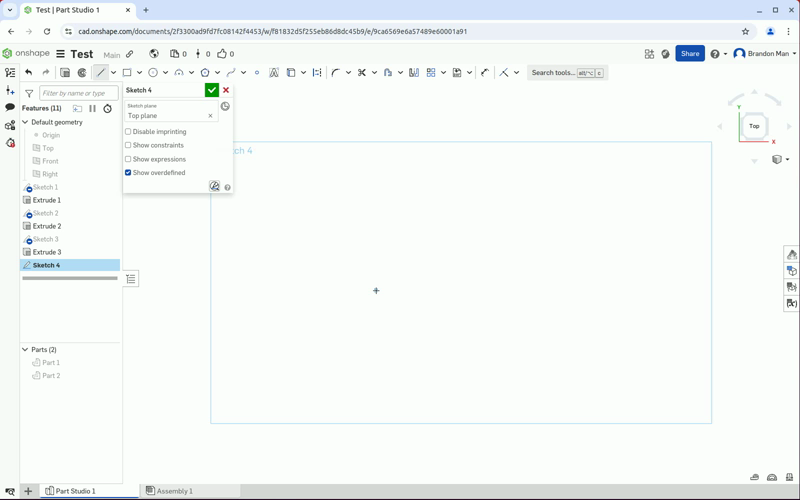
mouse_move(556, 290)
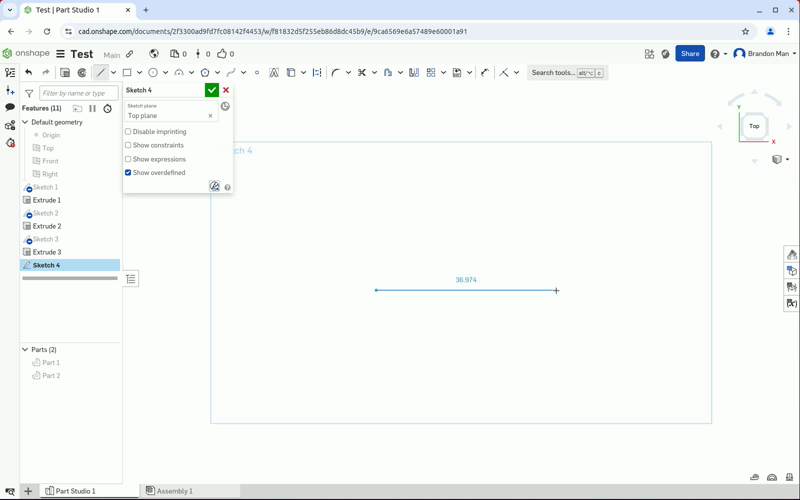
click(556, 290)
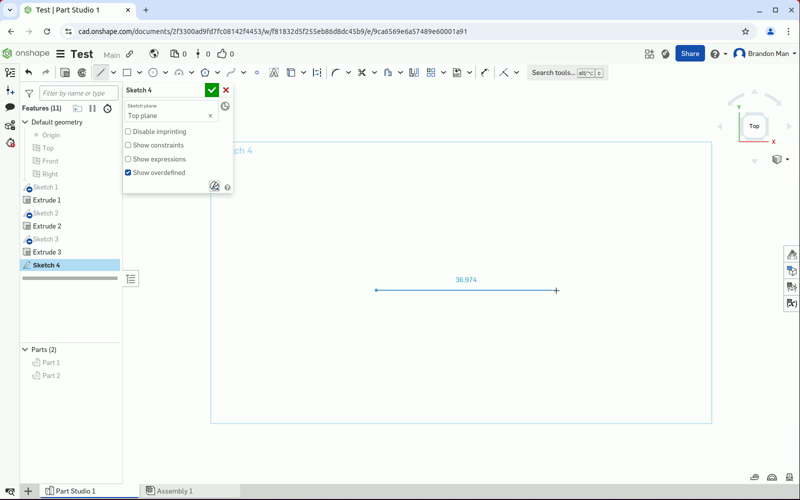
key_up(shift)
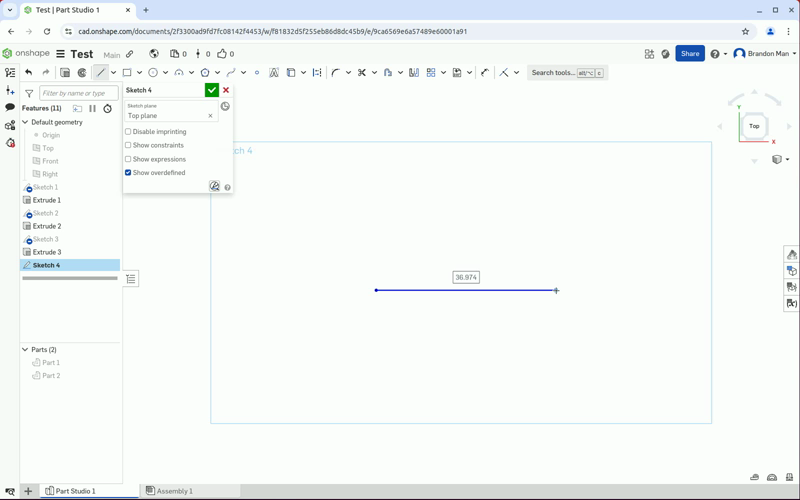
key_down(shift)
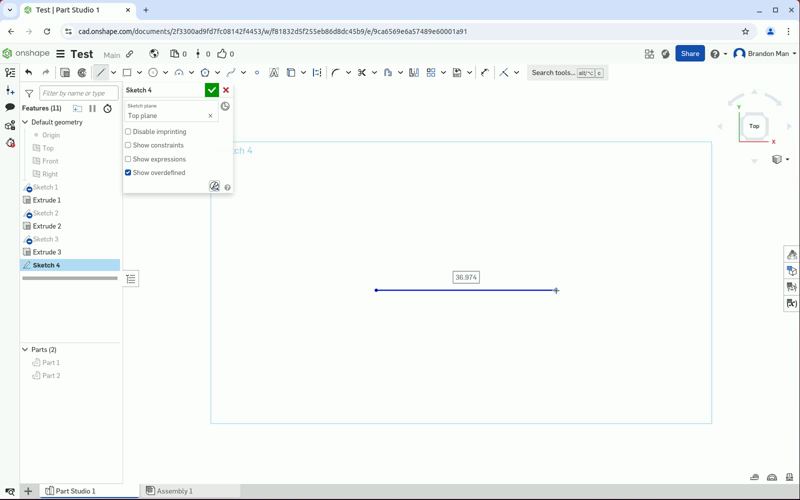
mouse_move(586, 290)
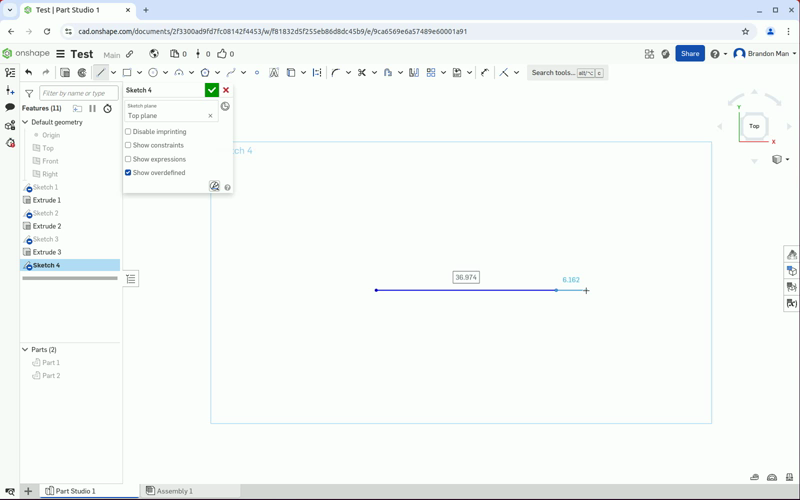
mouse_move(556, 274)
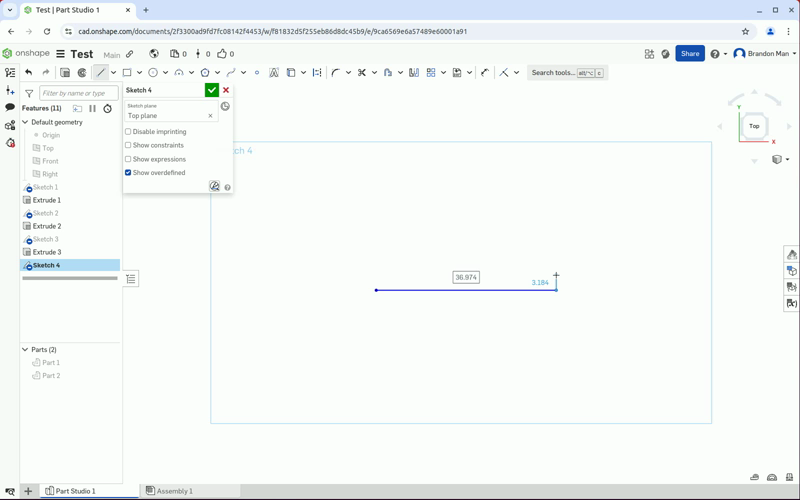
click(556, 274)
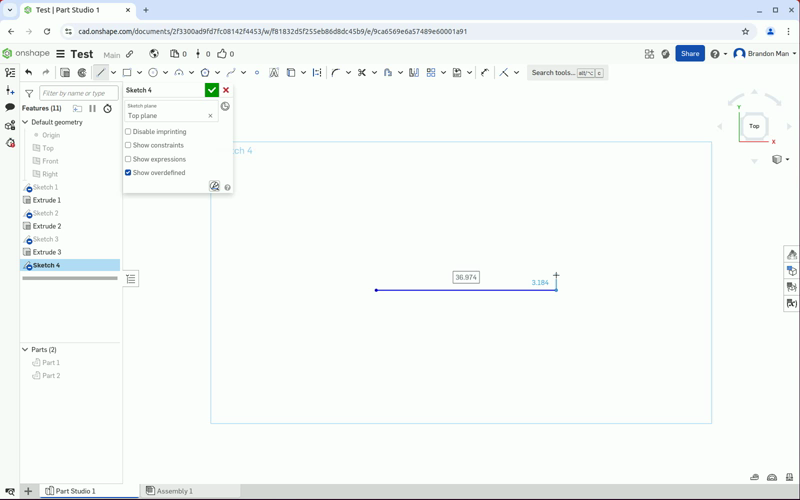
key_up(shift)
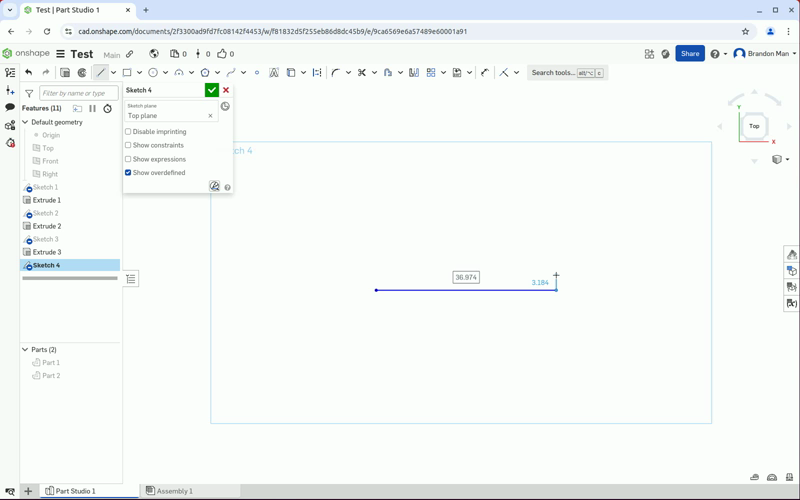
key_down(shift)
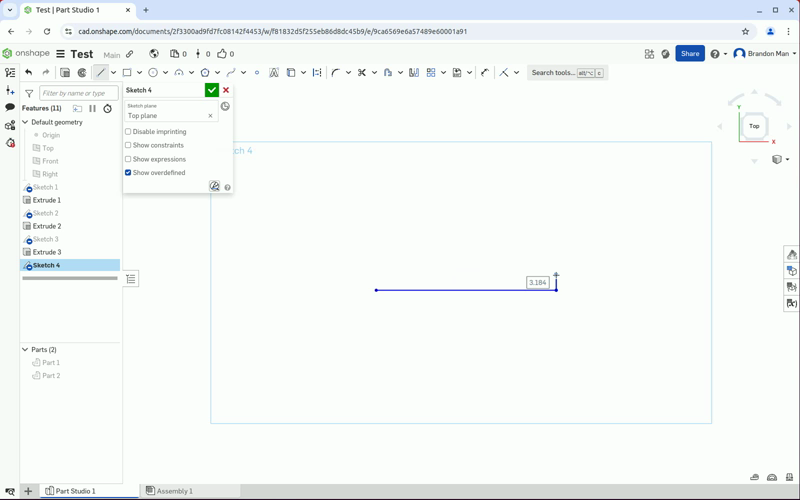
mouse_move(376, 274)
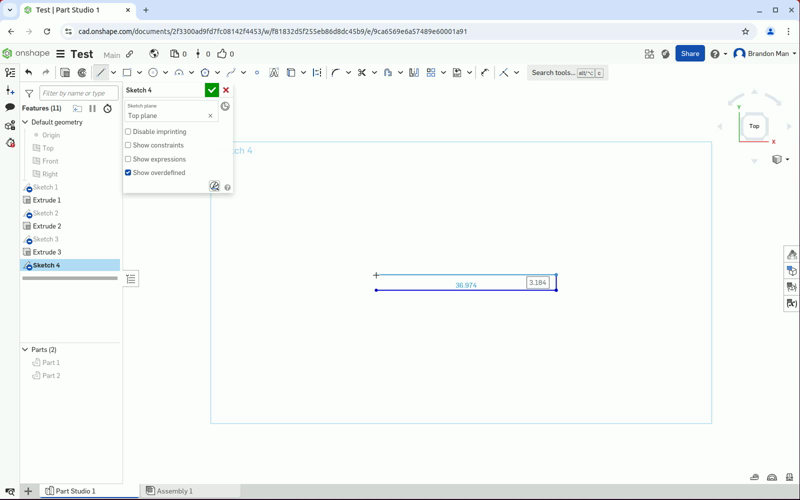
click(376, 274)
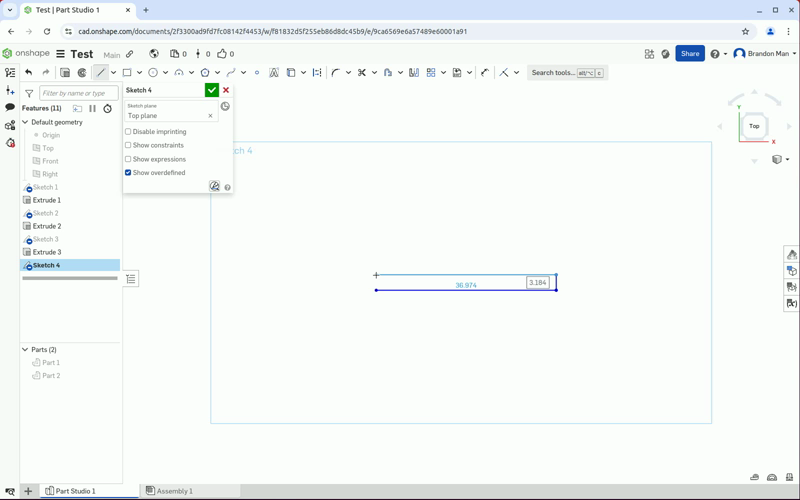
key_up(shift)
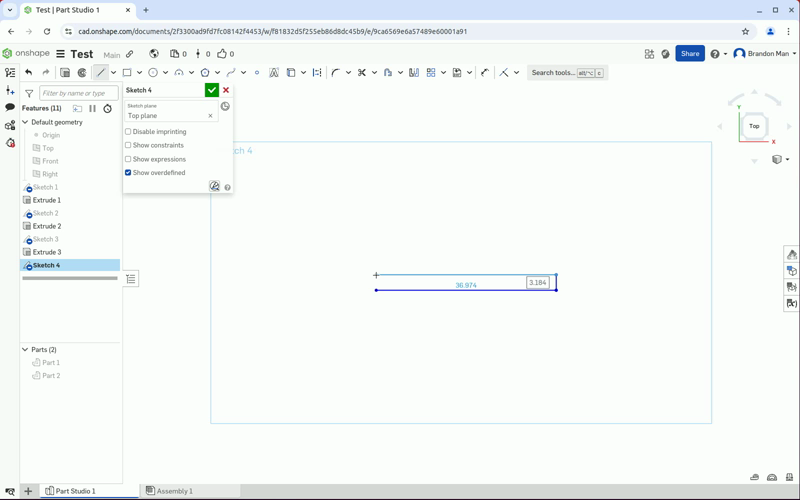
mouse_move(406, 274)
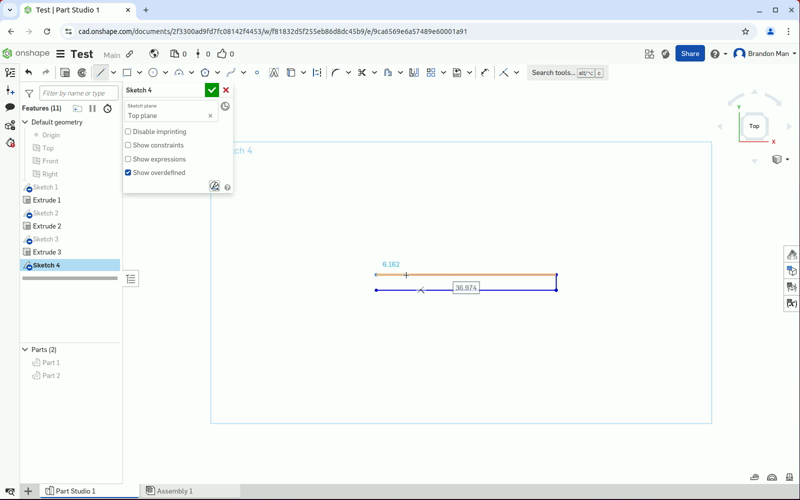
key_down(shift)
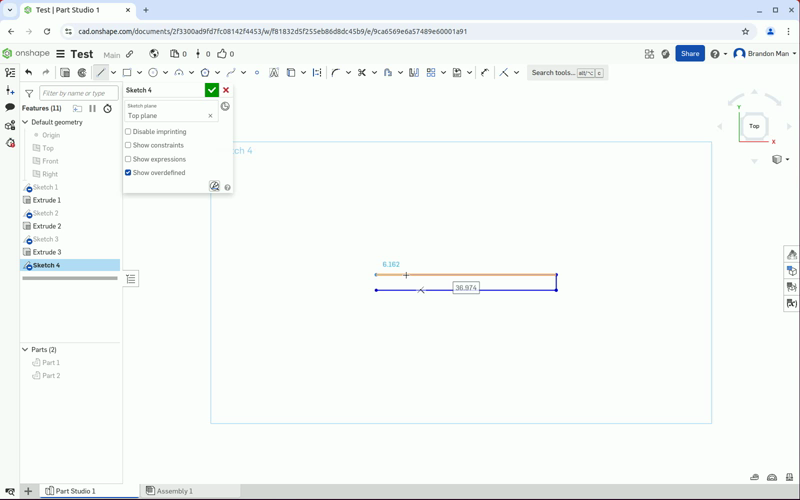
mouse_move(376, 290)
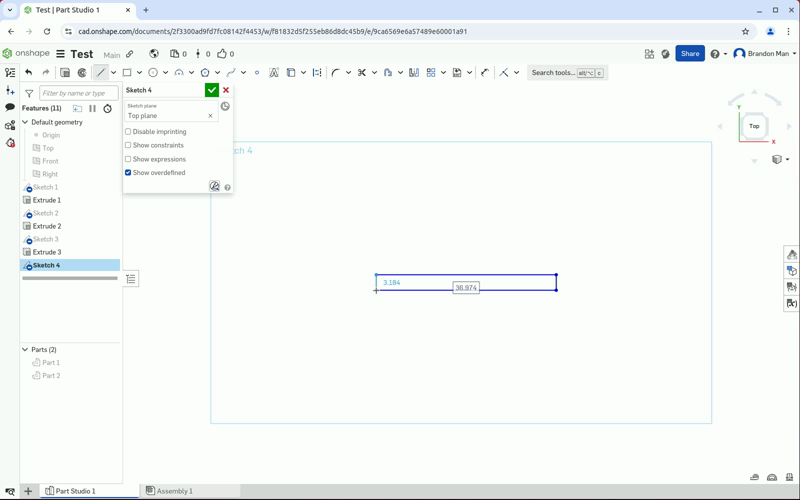
key_up(shift)
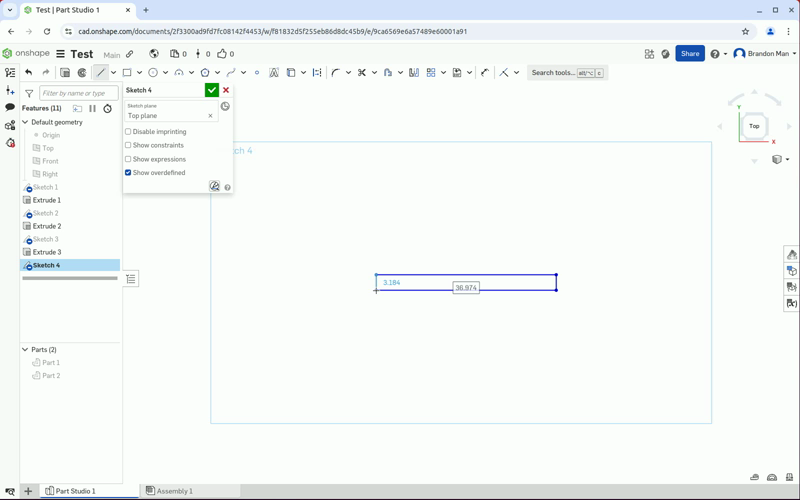
click(376, 290)
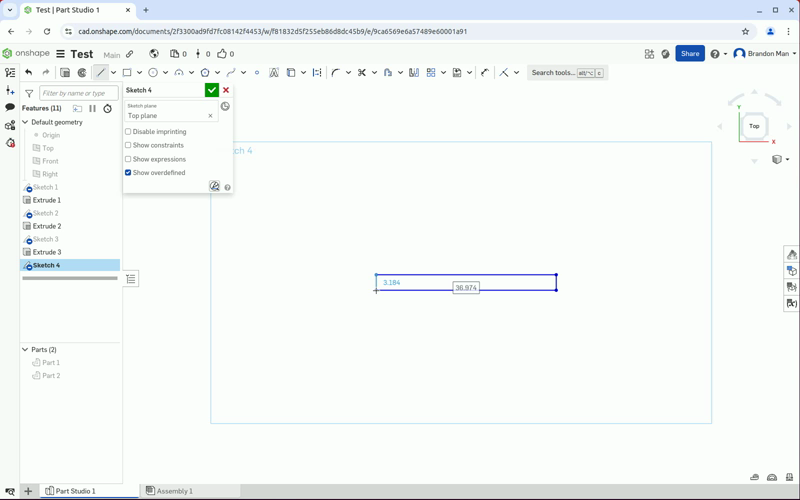
key(esc)
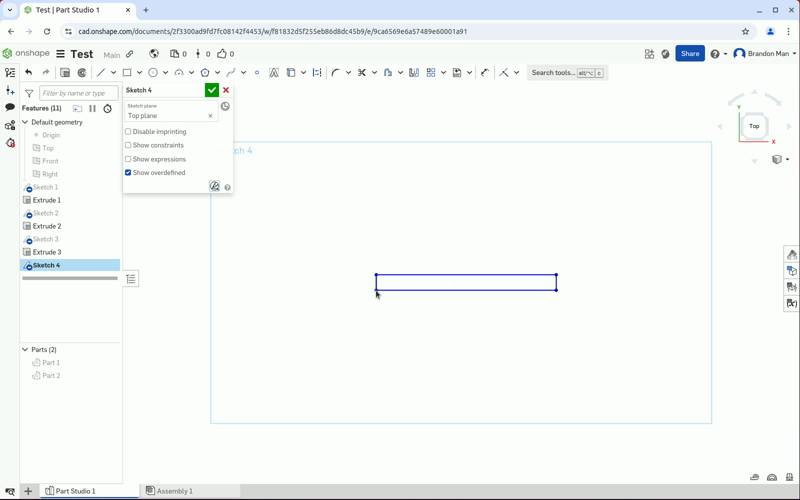
mouse_move(451, 285)
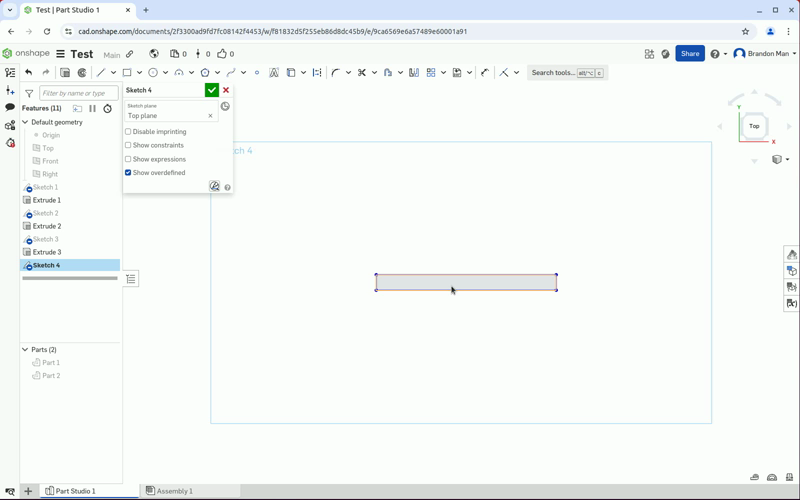
click(451, 285)
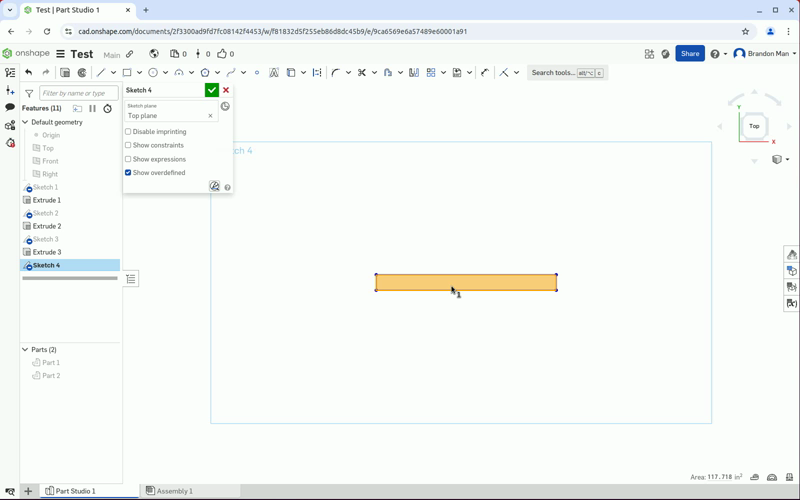
mouse_move(73, 352)
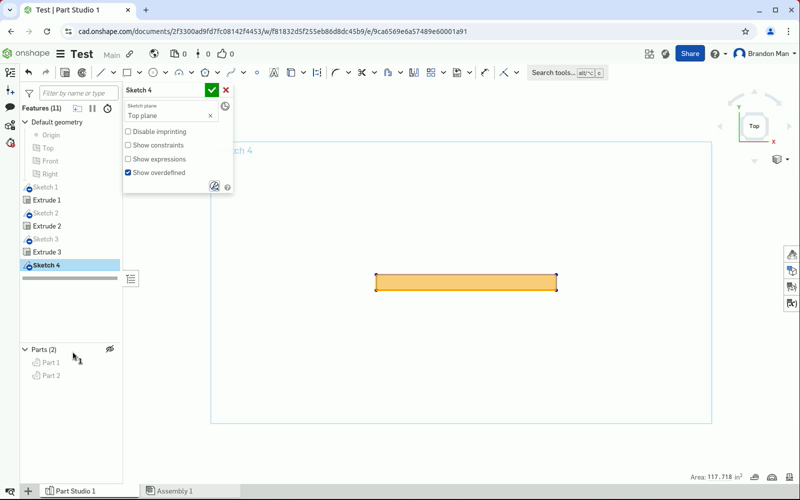
key(shift+y)
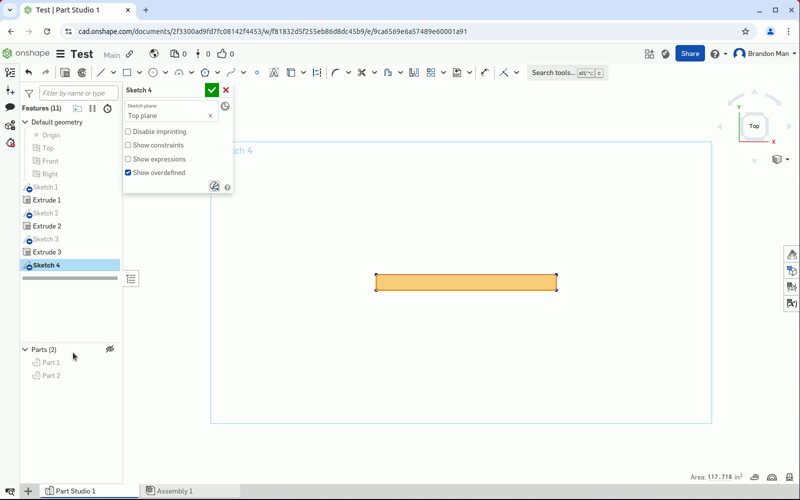
key(shift+e)
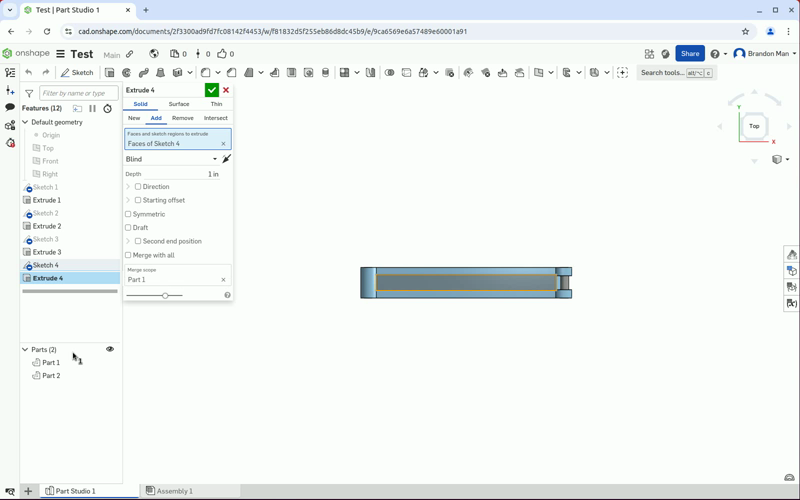
mouse_move(143, 106)
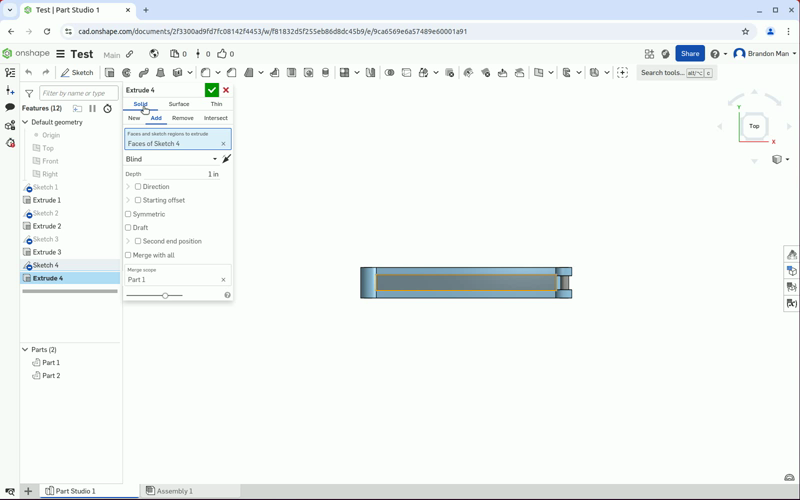
click(143, 106)
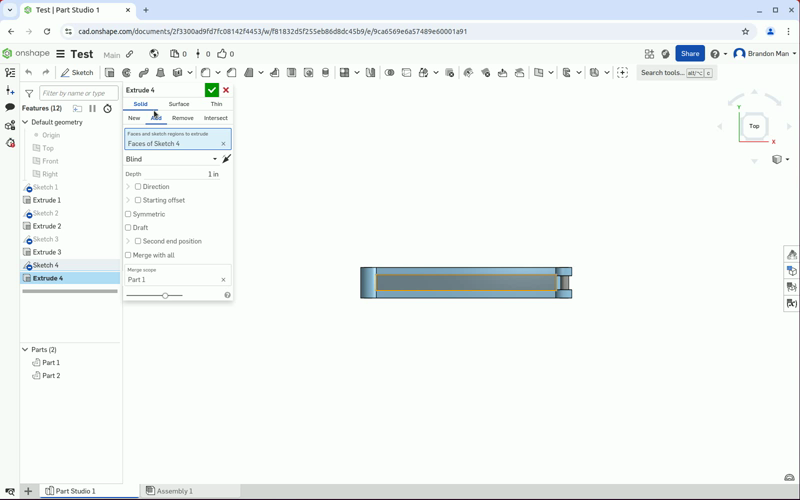
mouse_move(186, 120)
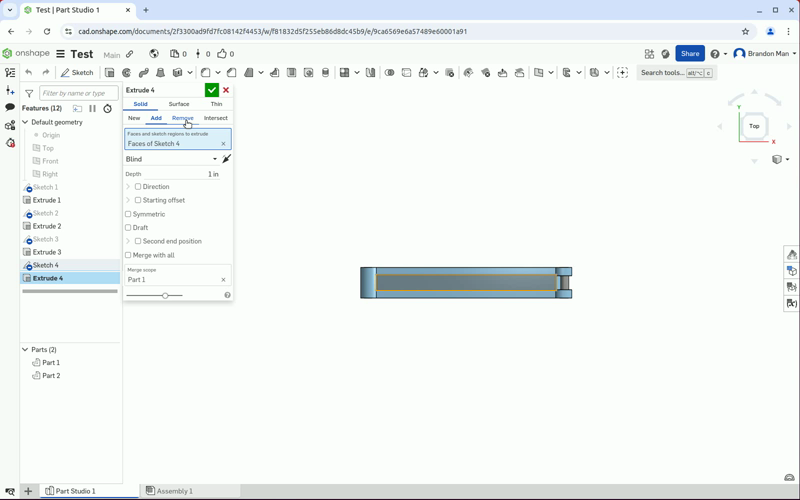
click(186, 120)
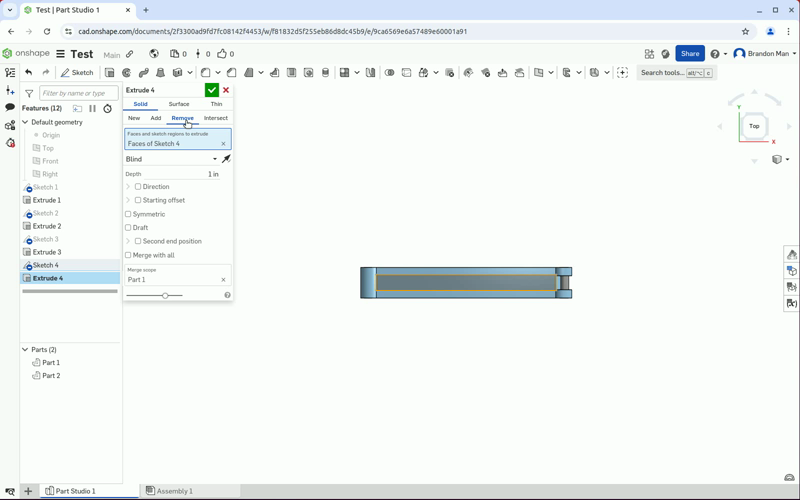
key(tab, 4)
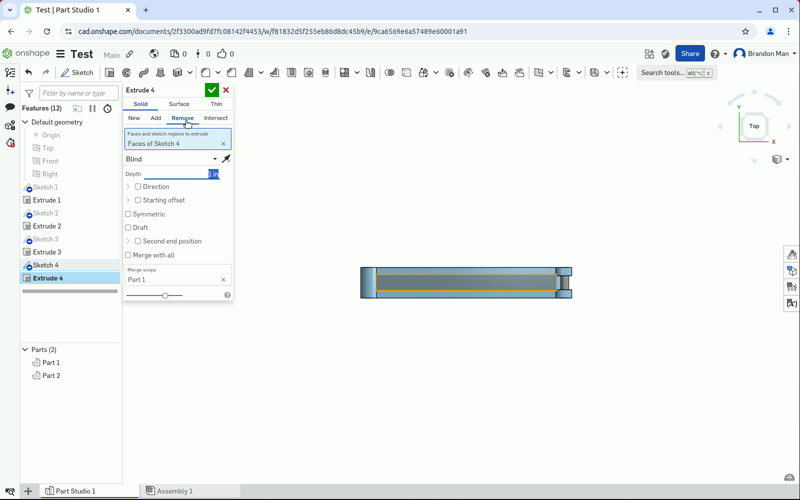
text(3.852)
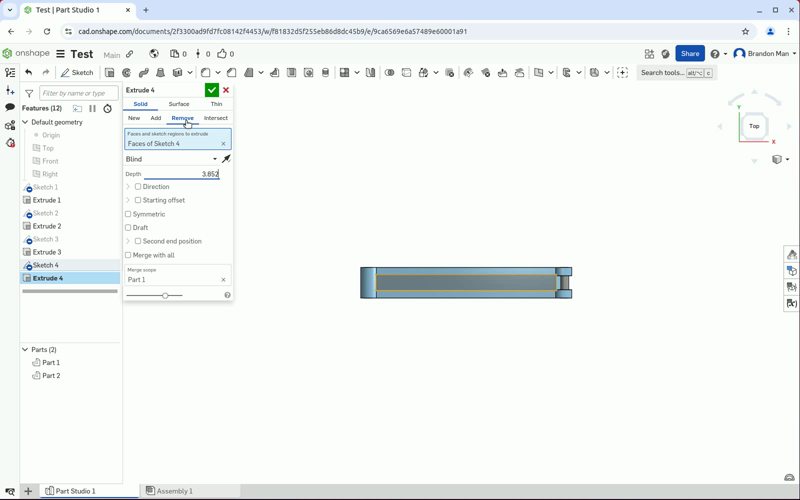
key(tab, 3)
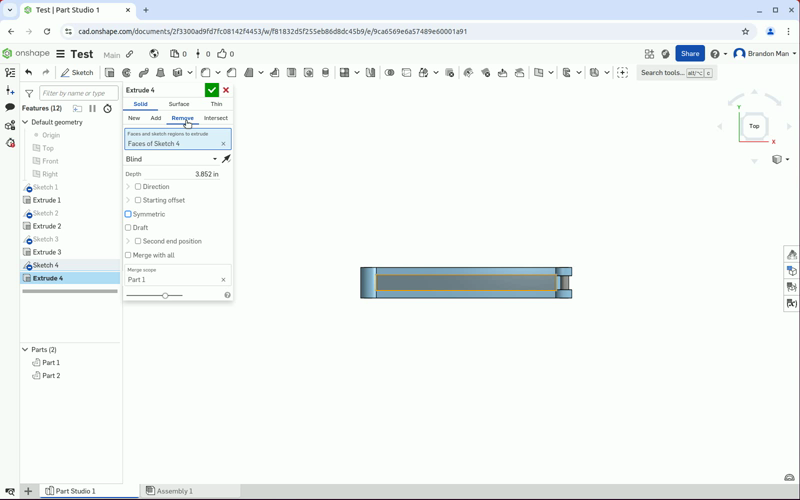
key(space)
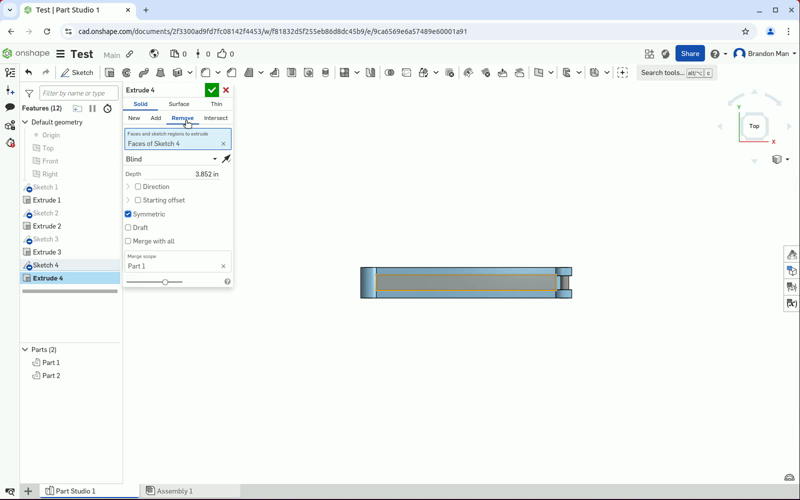
key(tab, 2)
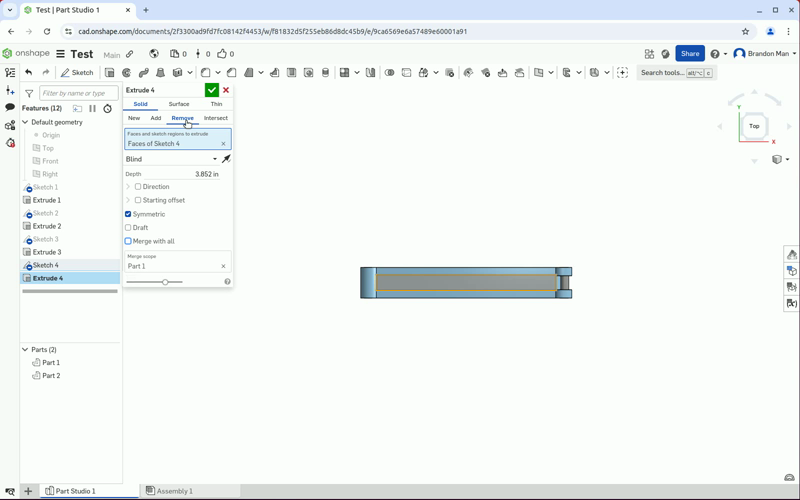
key(space)
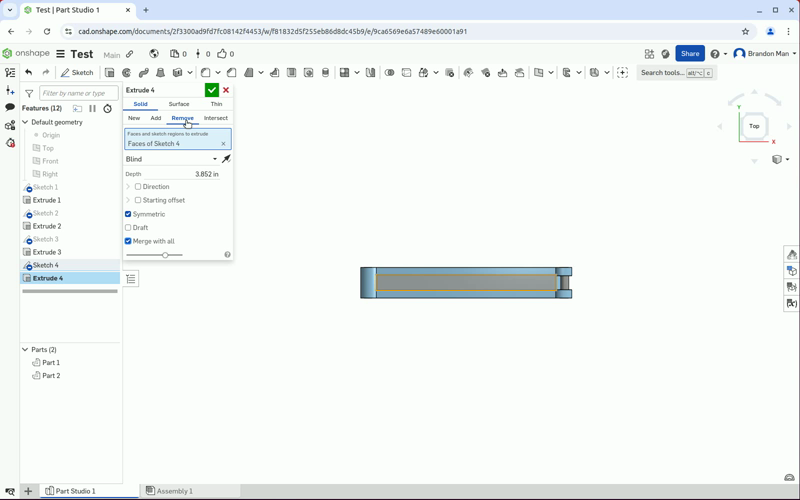
key(enter)
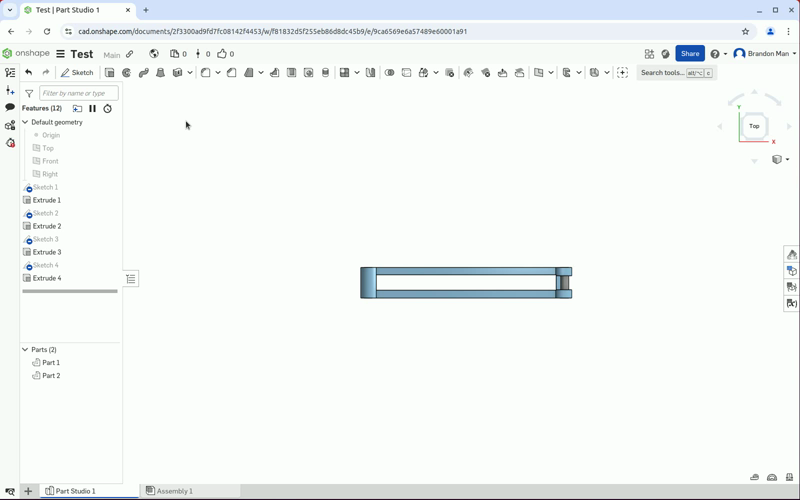
key(shift+h)
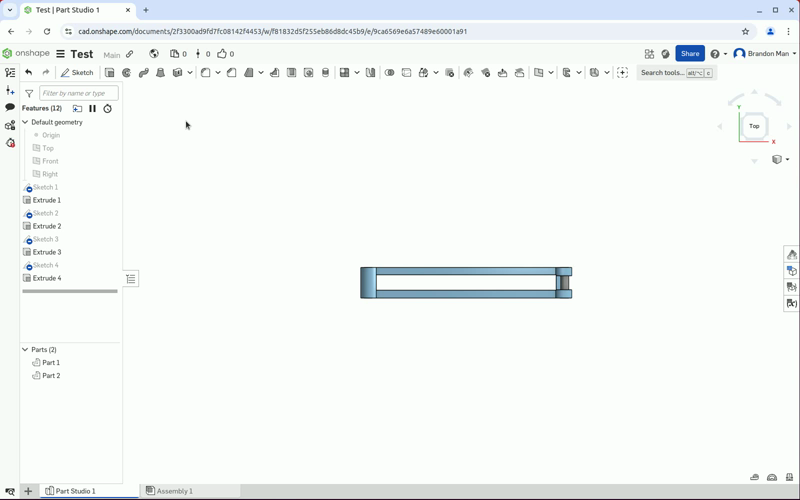
key(shift+h)
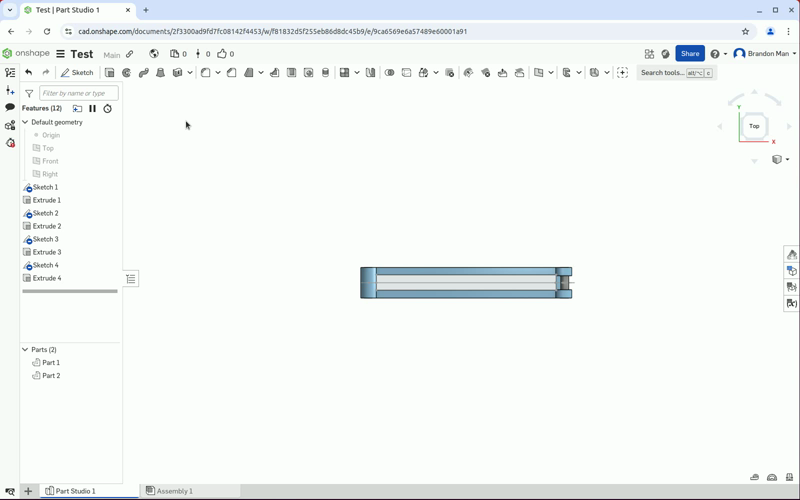
key(shift+7)
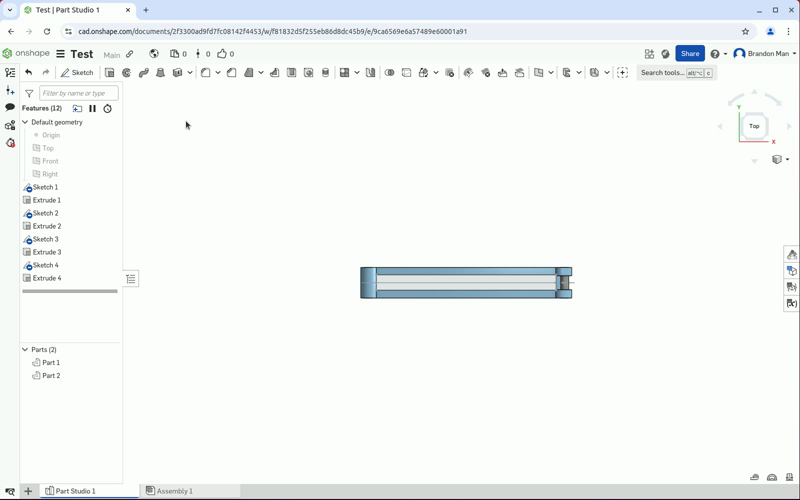
key(up, 3)
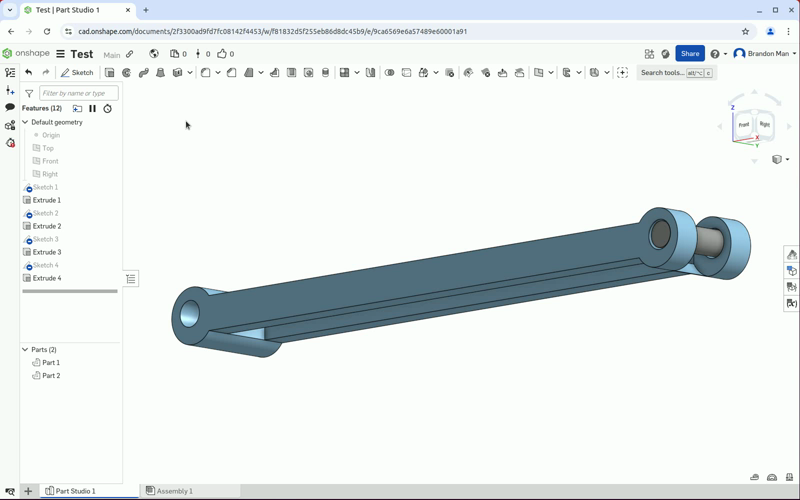
key(left, 3)
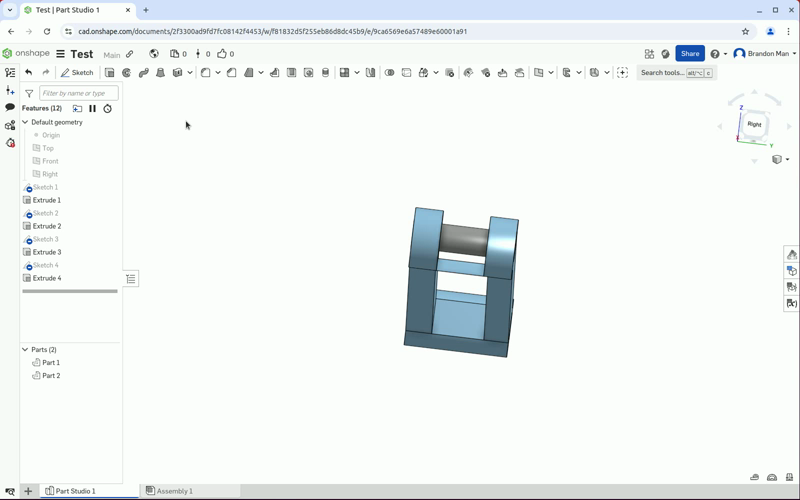
key(right, 3)
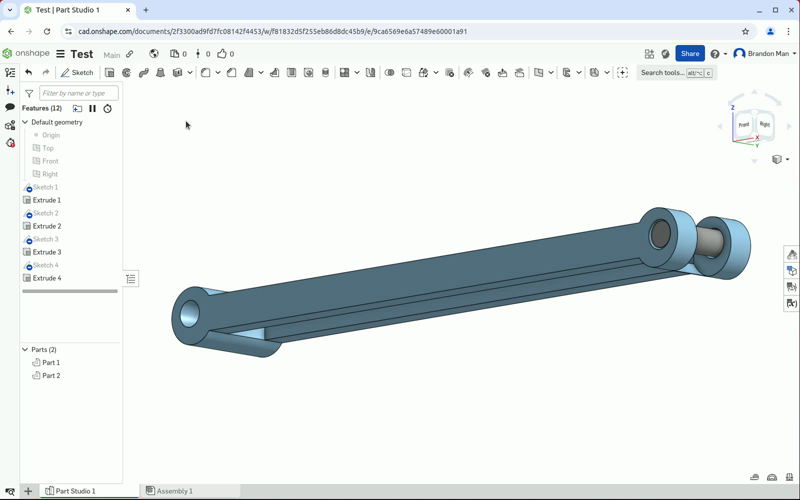
key(down, 3)
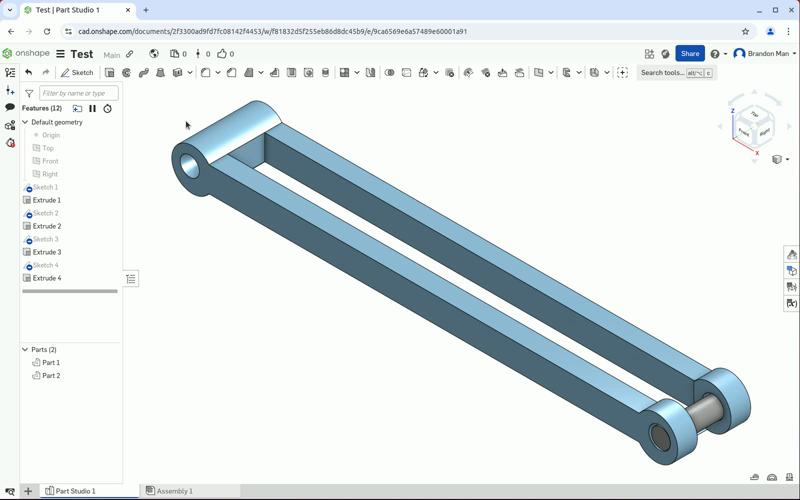
mouse_move(73, 189)
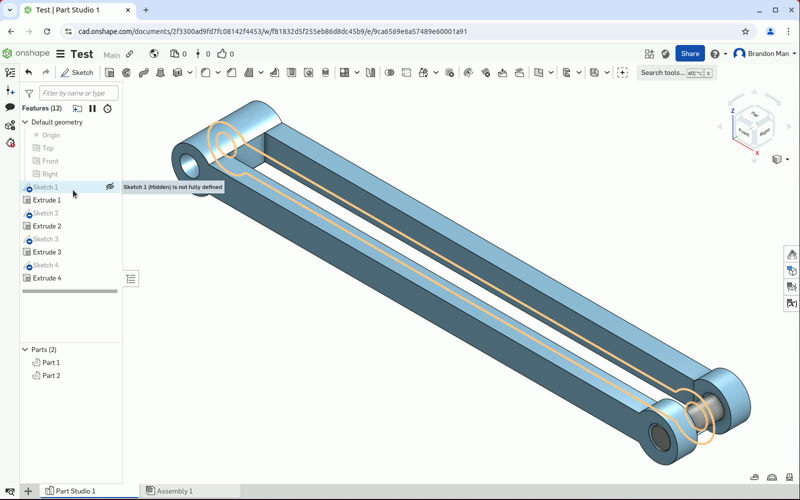
click(73, 189)